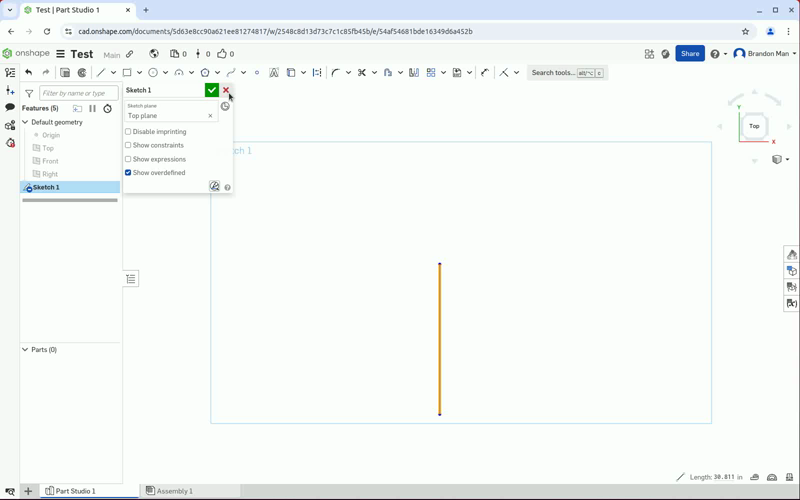
key(shift+h)
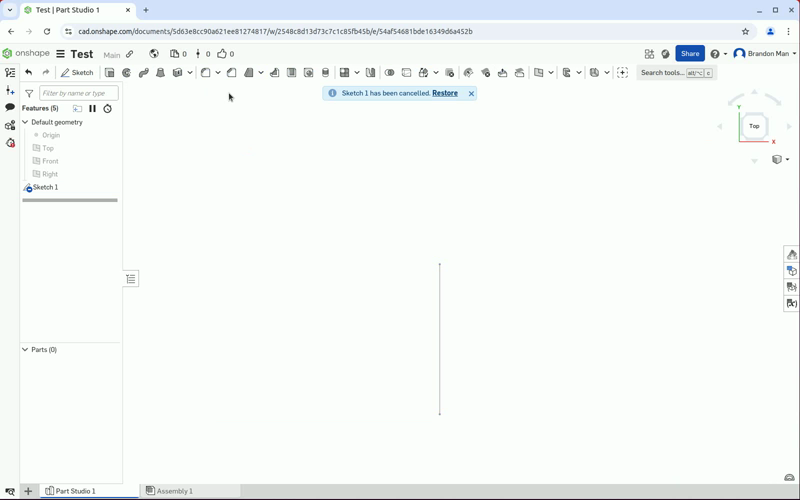
key(shift+s)
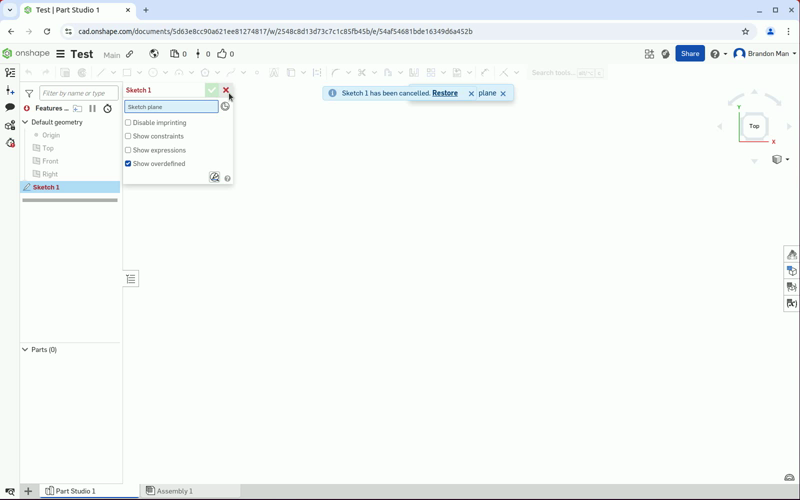
mouse_move(73, 150)
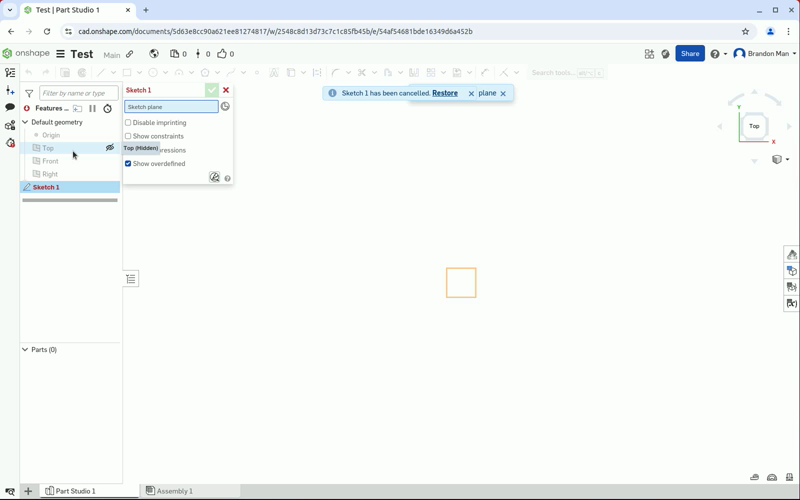
click(73, 150)
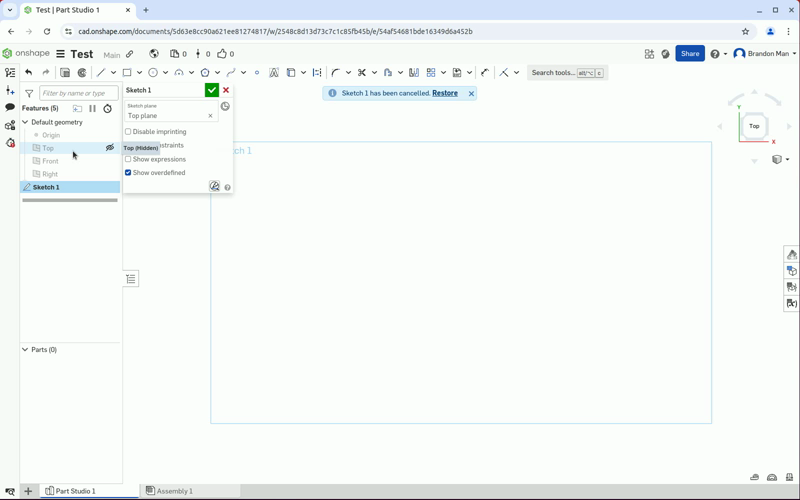
mouse_move(73, 352)
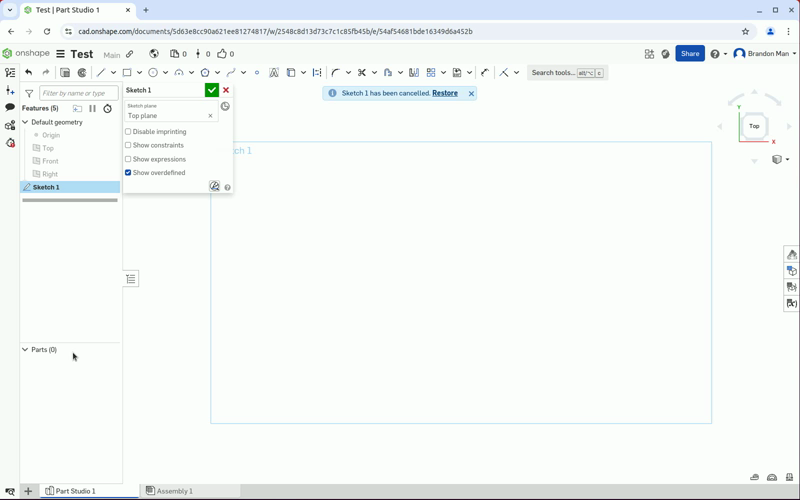
key(y)
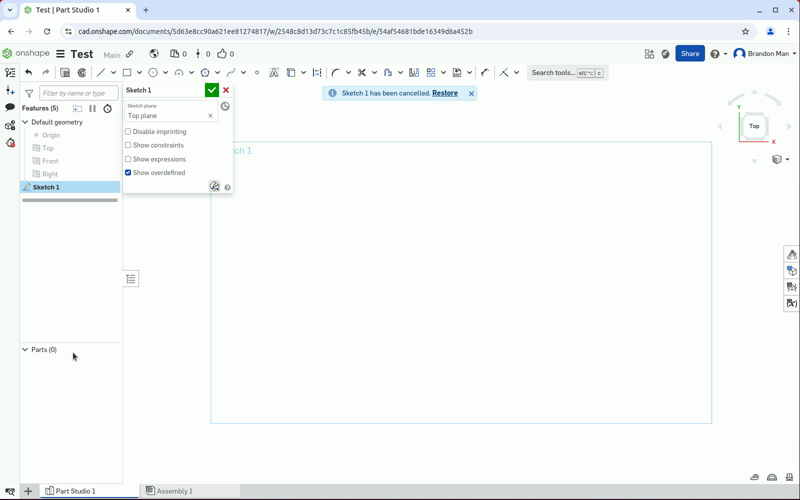
key(l)
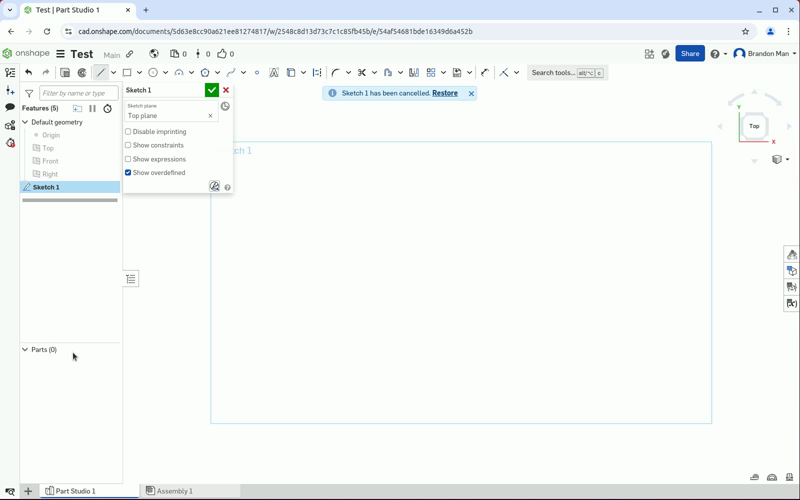
key_down(shift)
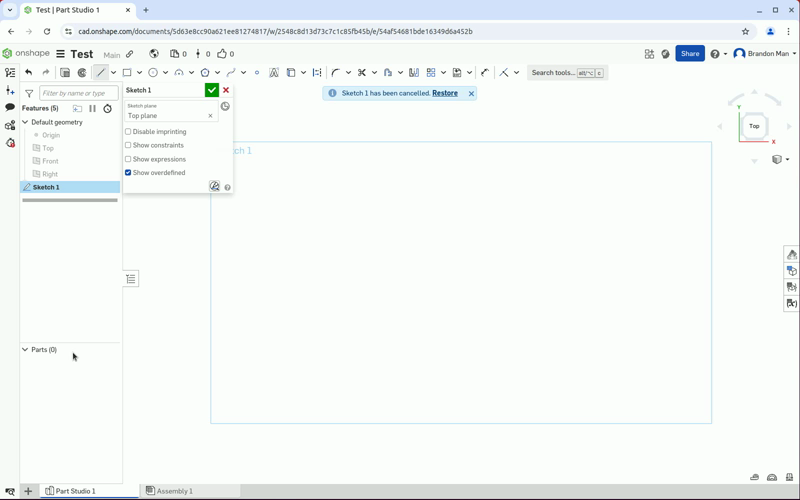
mouse_move(460, 311)
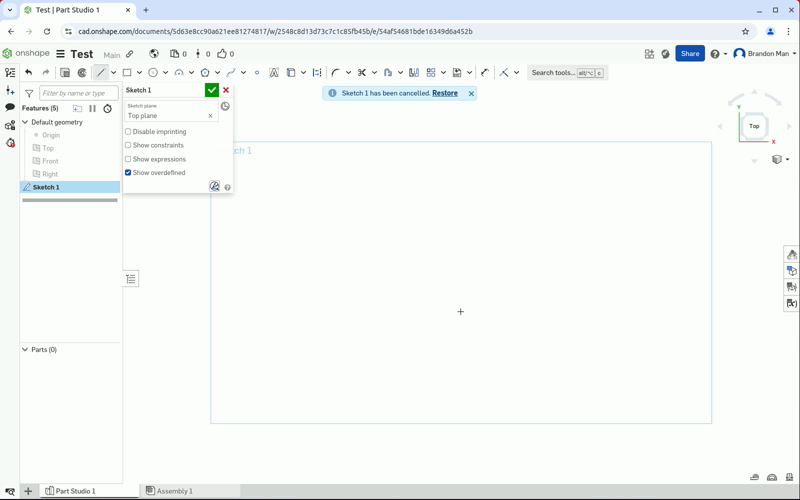
click(460, 311)
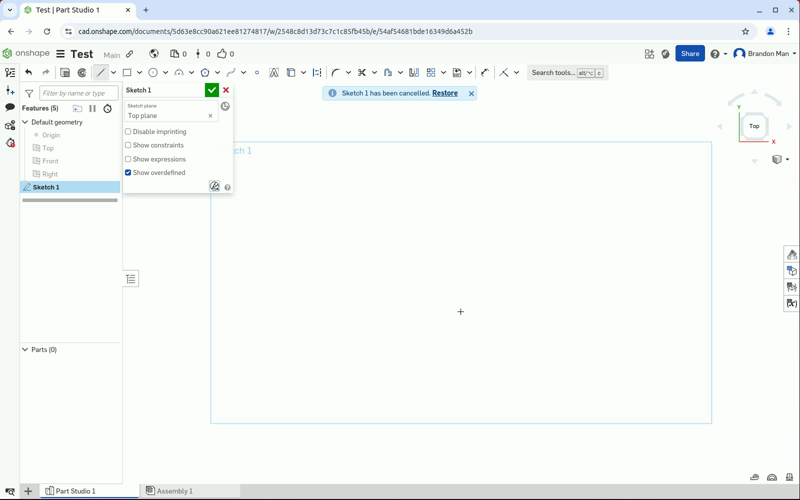
key_up(shift)
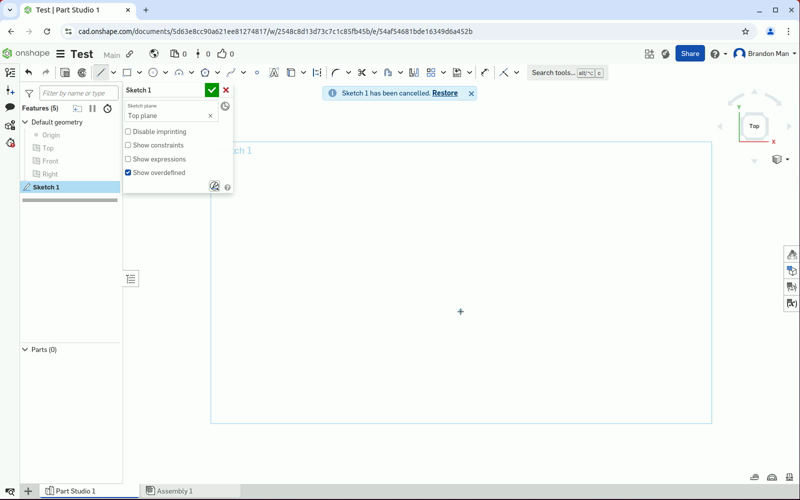
key_down(shift)
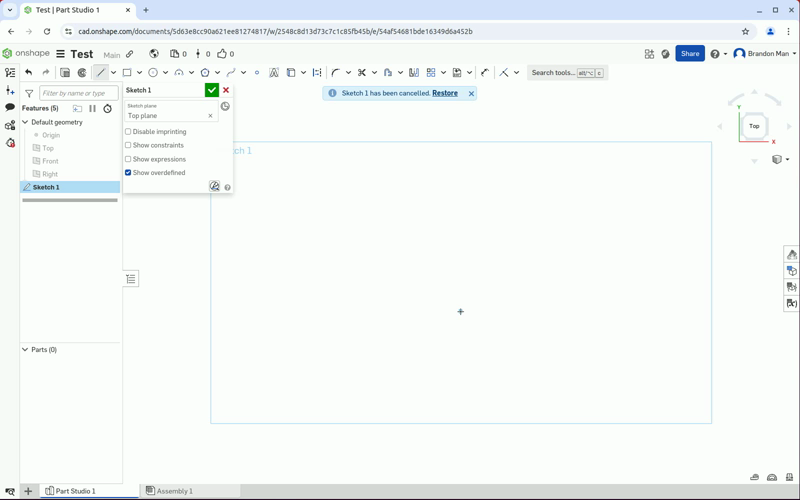
mouse_move(544, 311)
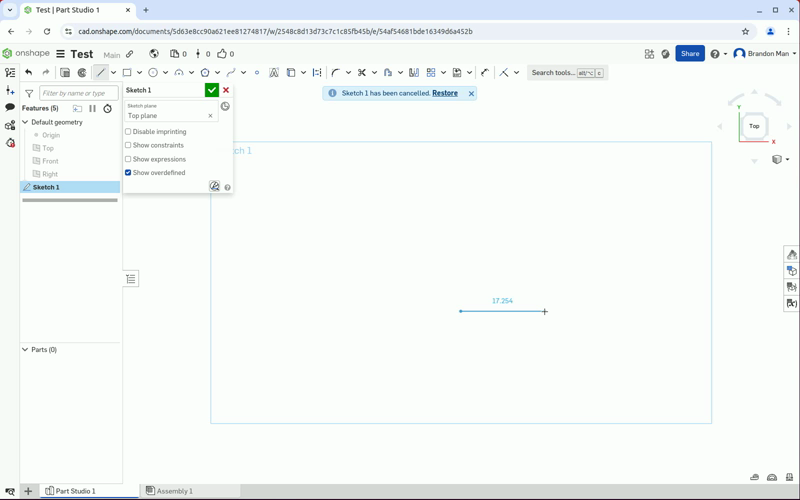
click(544, 311)
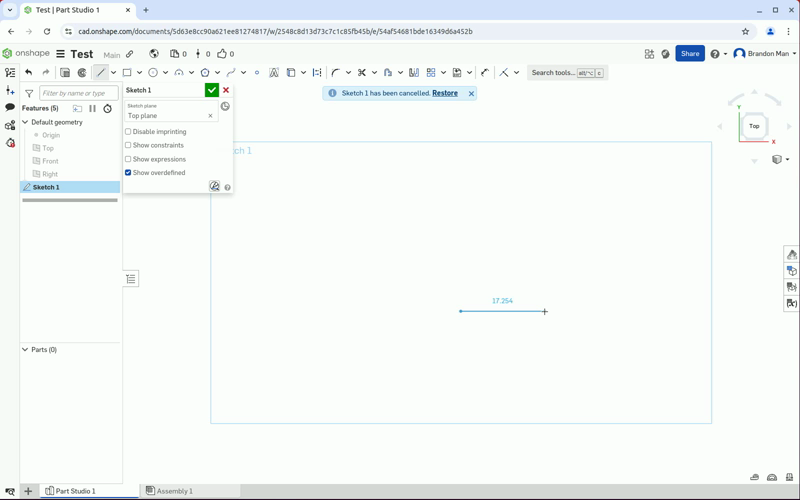
key_up(shift)
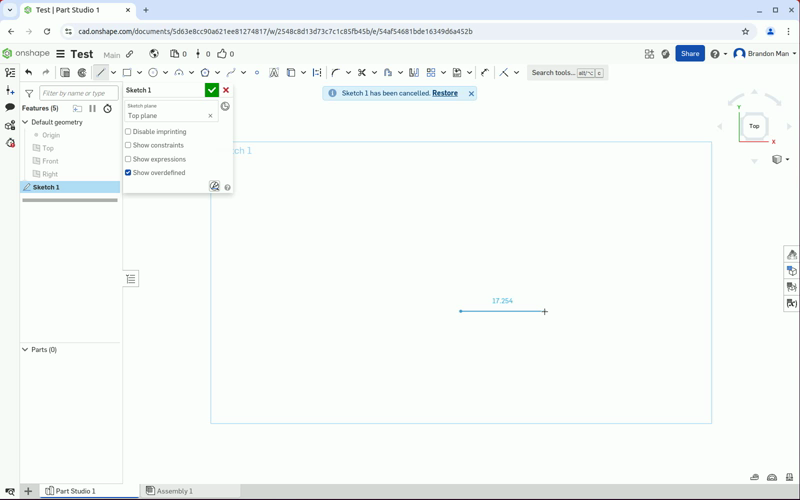
key(esc)
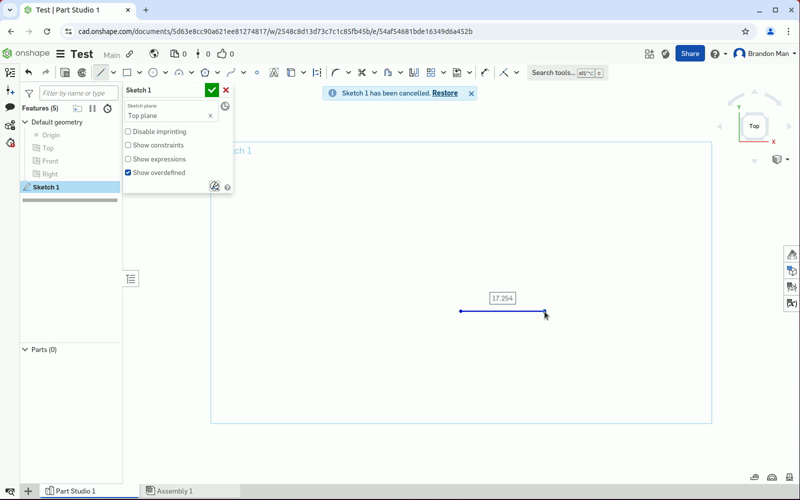
key(a)
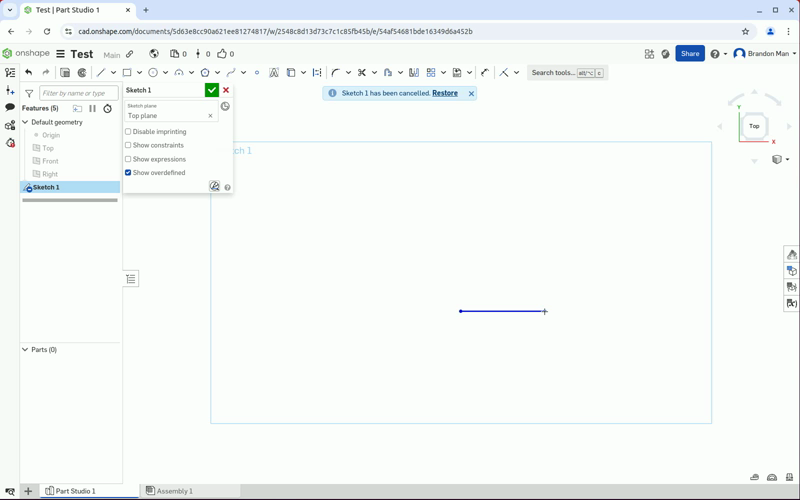
mouse_move(544, 311)
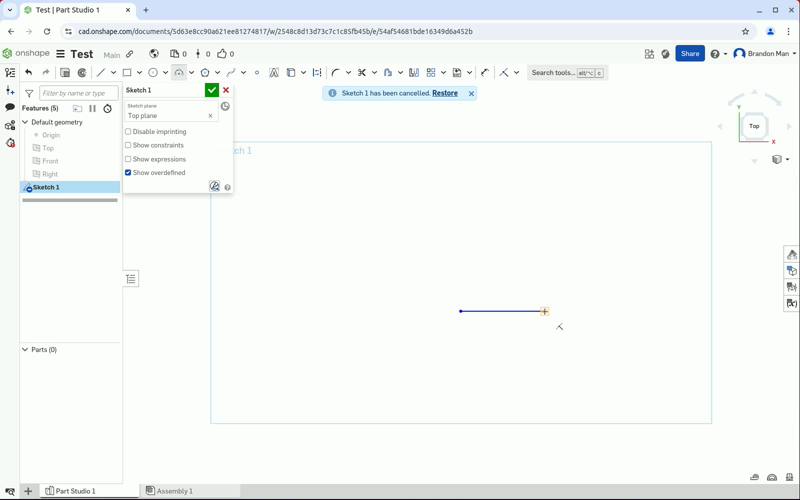
click(544, 311)
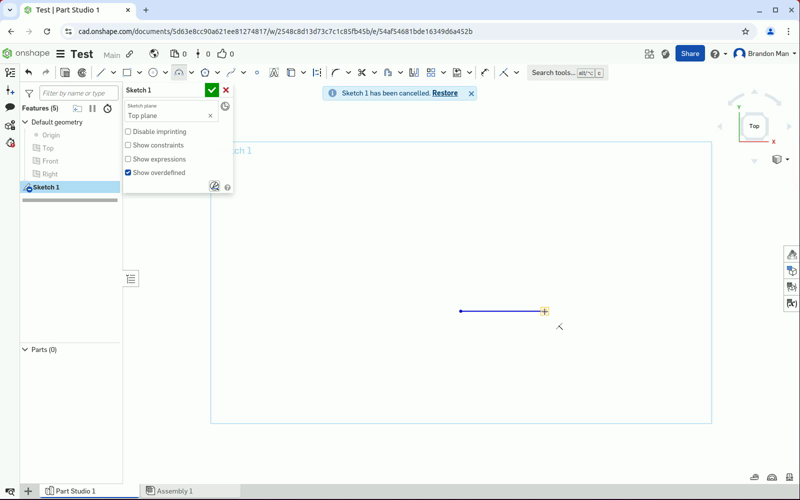
key_down(shift)
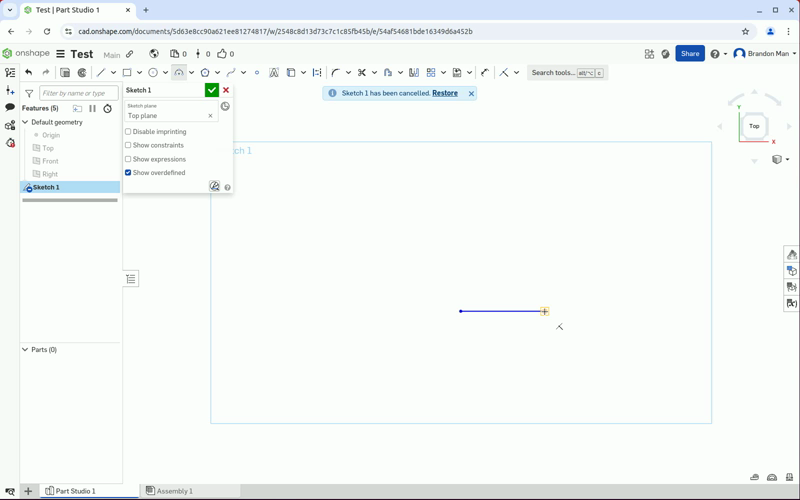
mouse_move(544, 254)
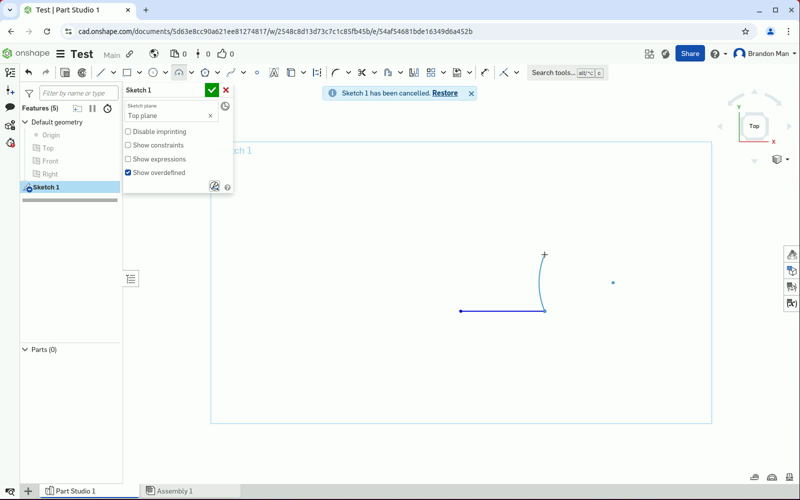
click(544, 254)
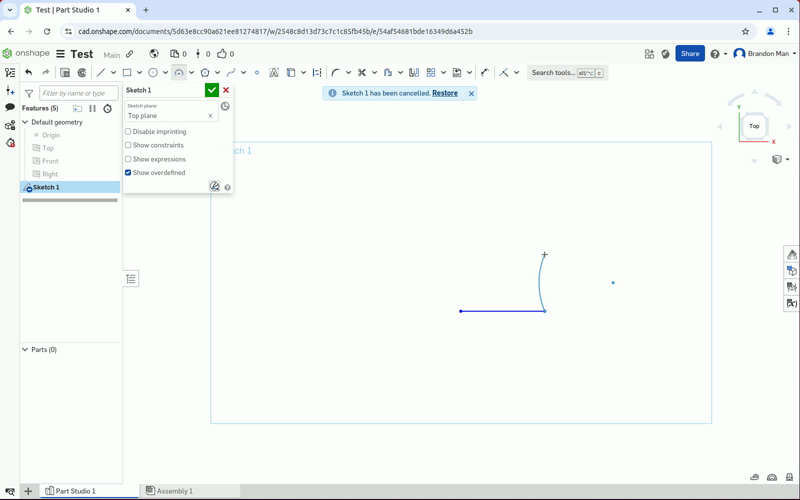
mouse_move(573, 282)
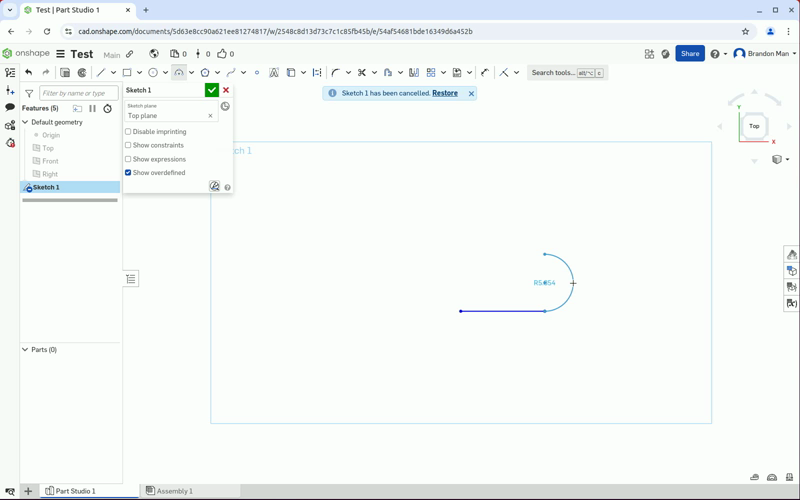
click(573, 282)
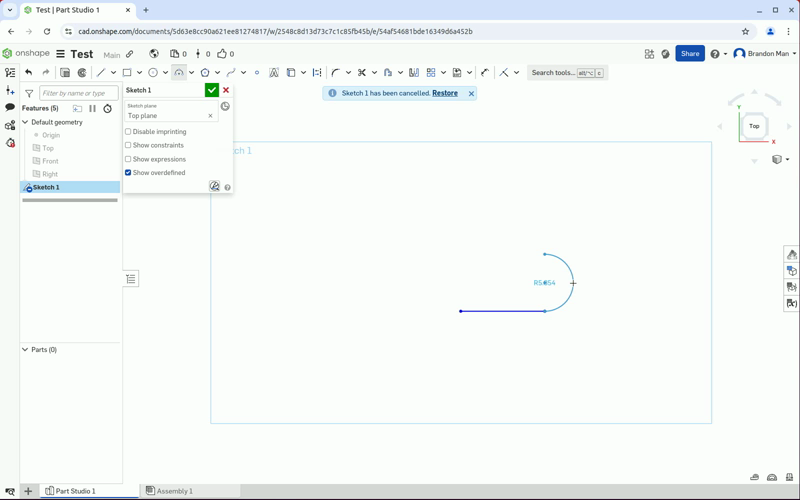
key_up(shift)
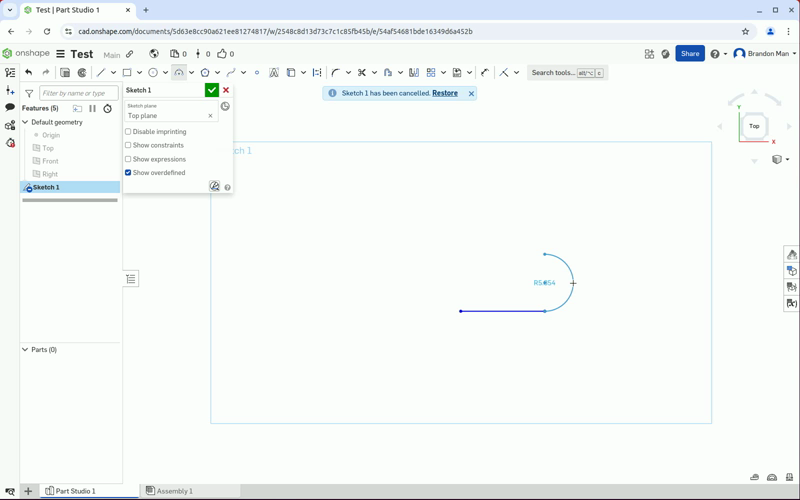
key(esc)
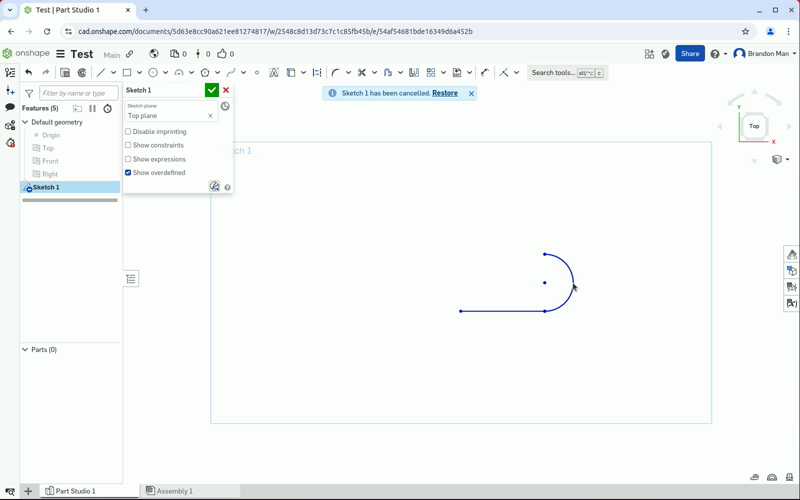
key(l)
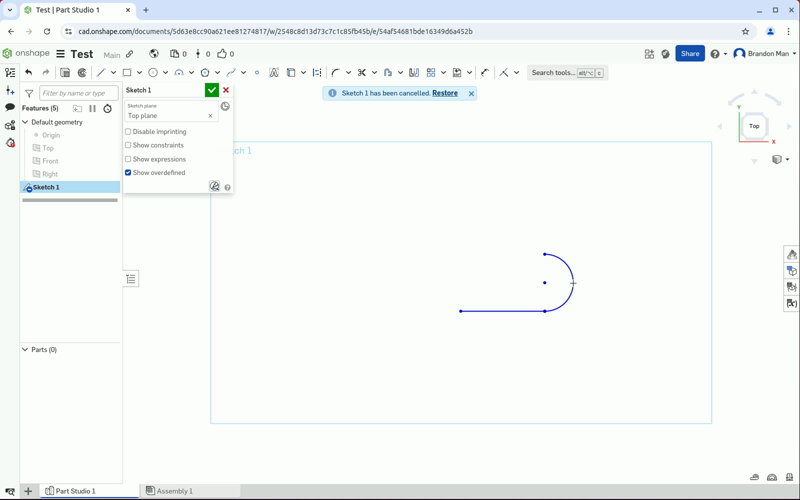
mouse_move(544, 254)
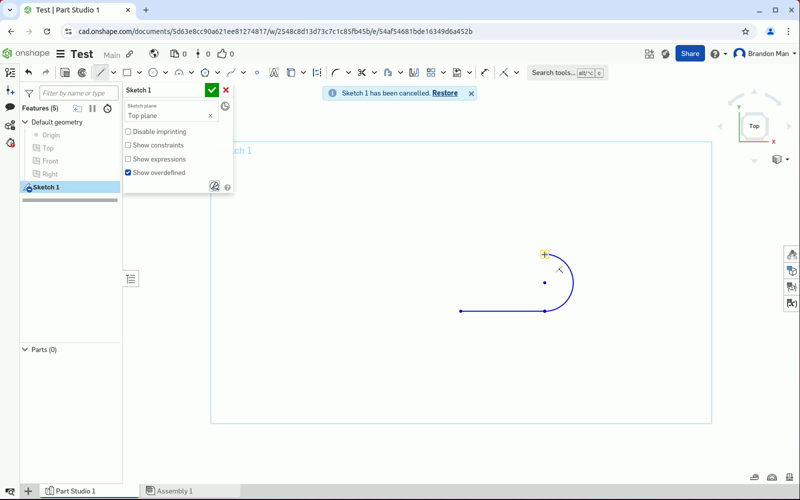
click(544, 254)
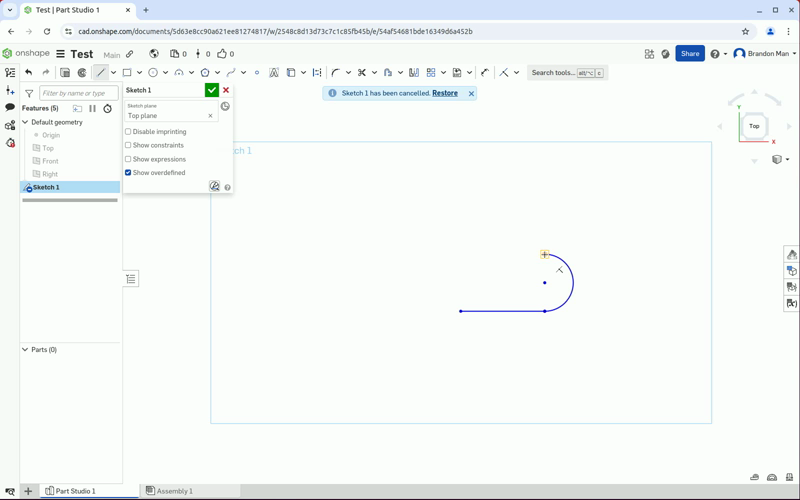
key_down(shift)
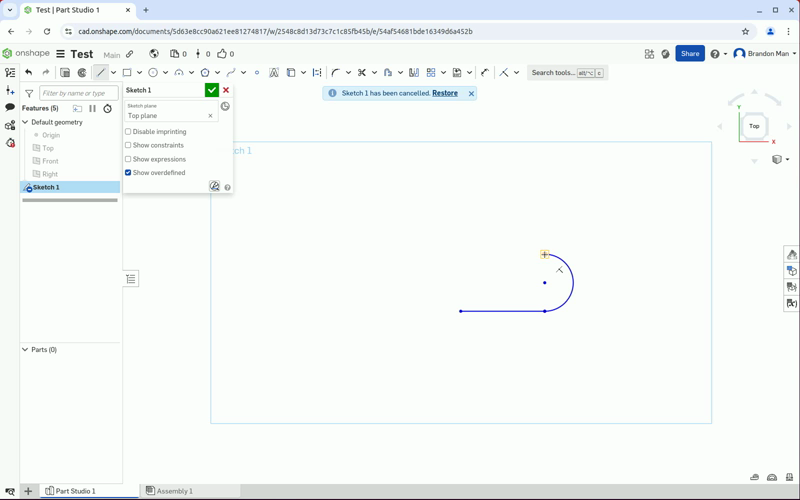
mouse_move(460, 254)
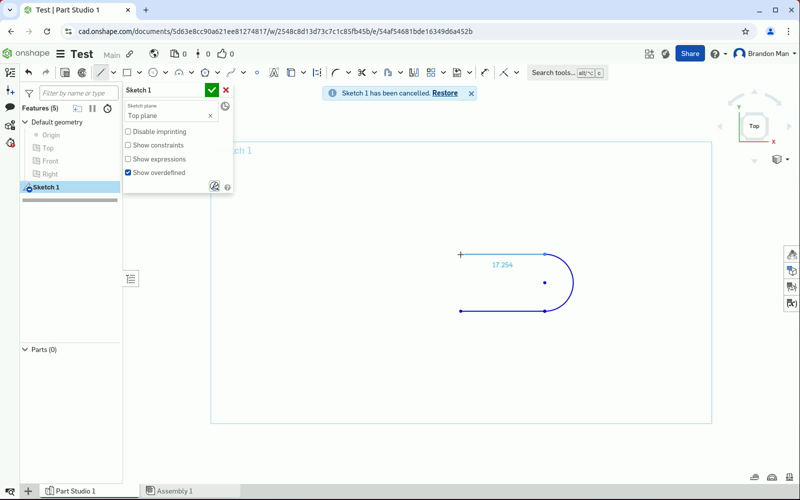
click(460, 254)
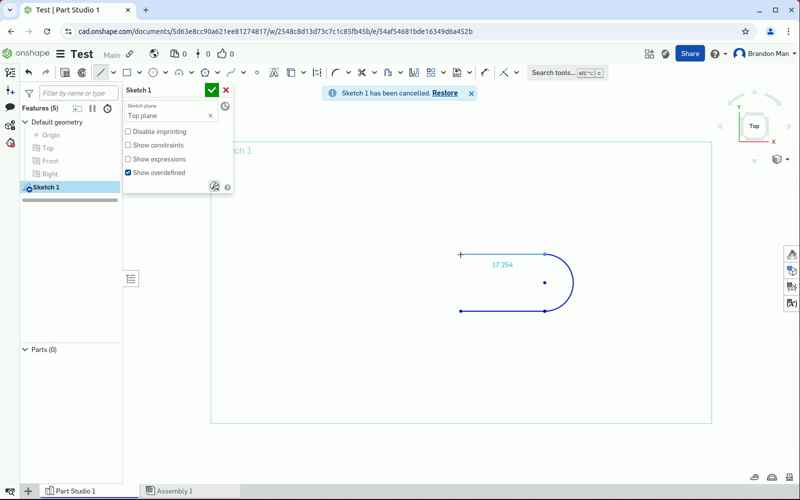
key_up(shift)
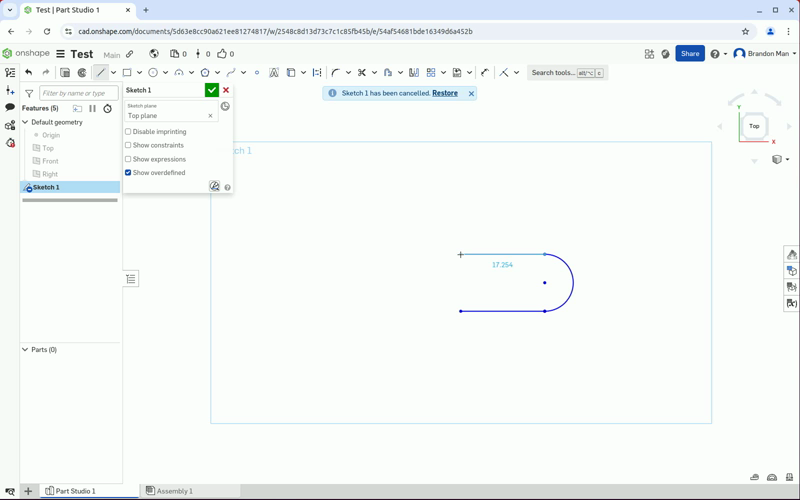
key(esc)
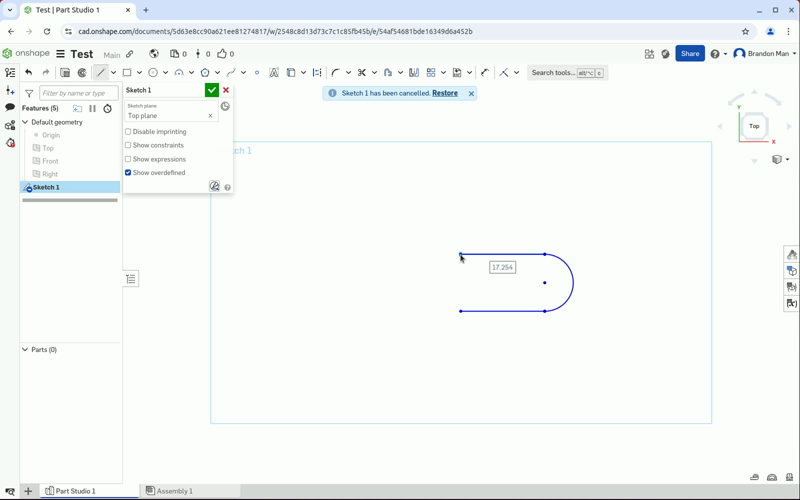
key(a)
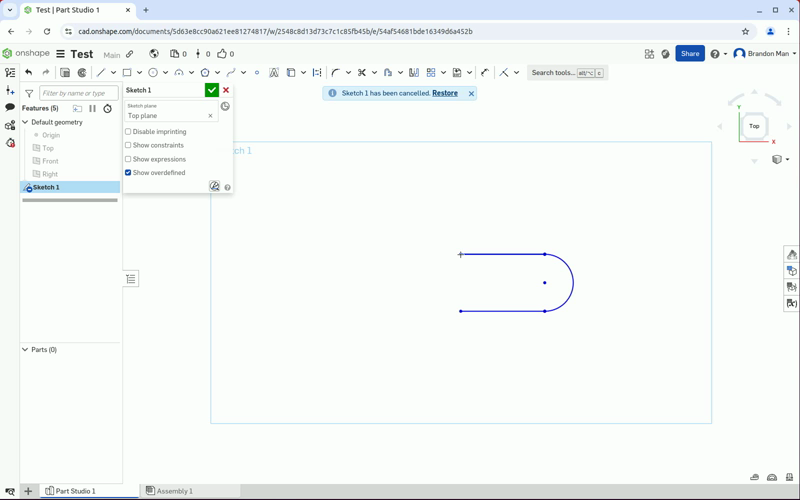
mouse_move(460, 254)
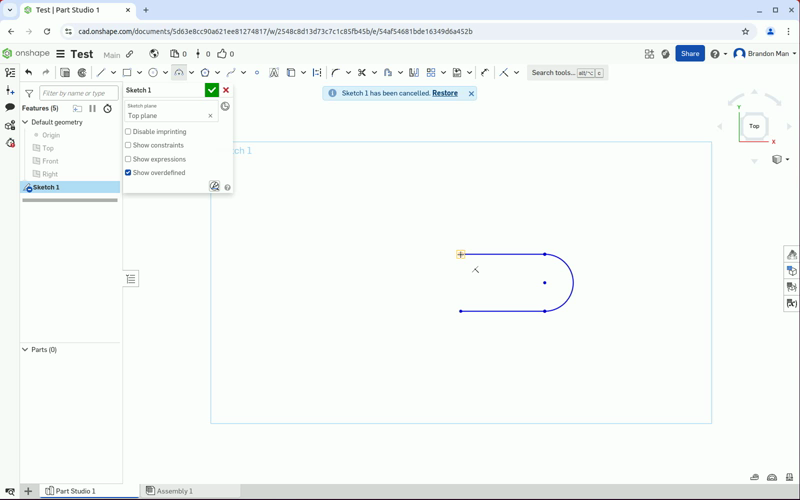
click(460, 254)
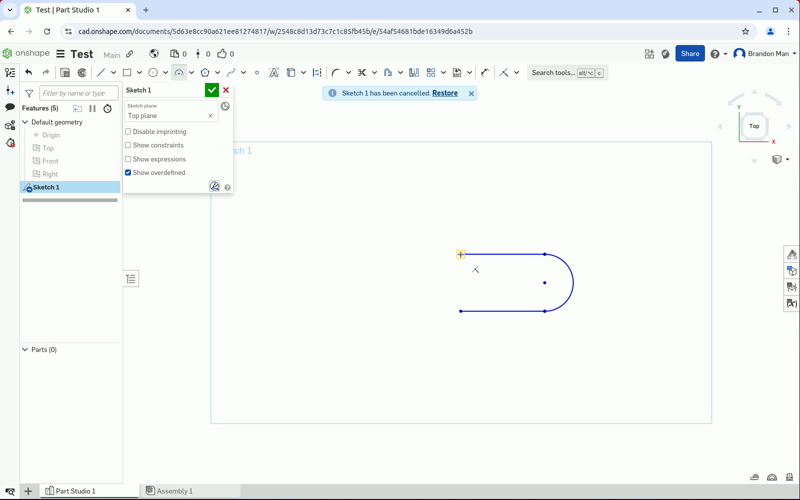
mouse_move(460, 311)
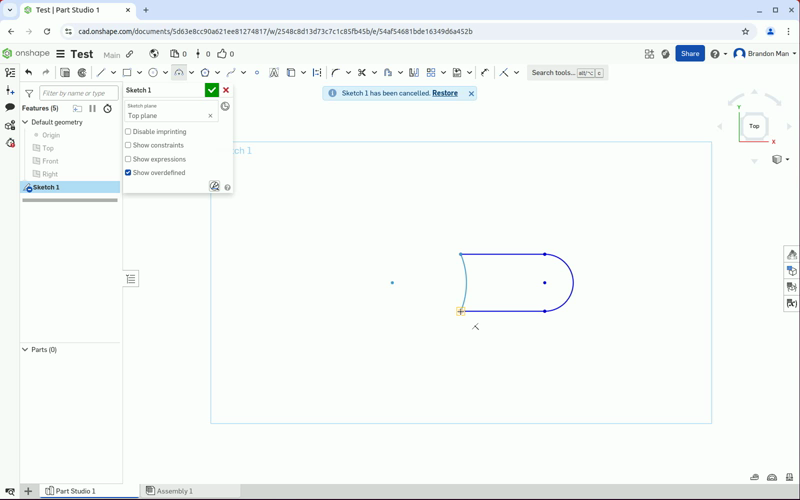
click(460, 311)
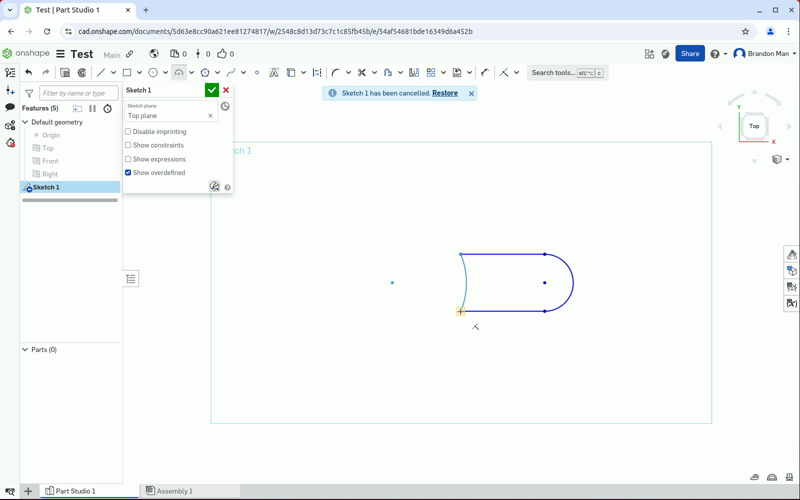
key_down(shift)
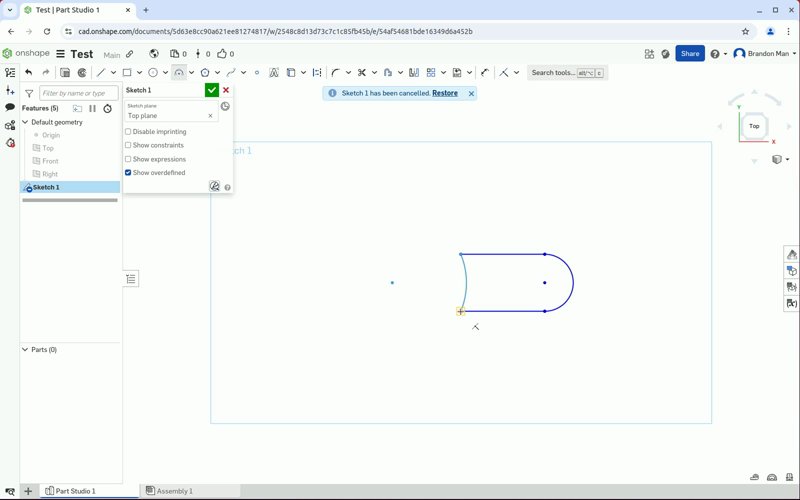
mouse_move(432, 282)
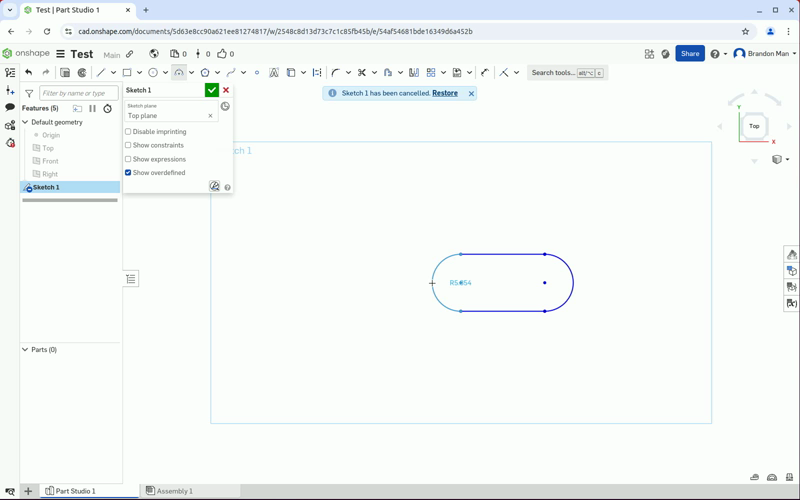
click(432, 282)
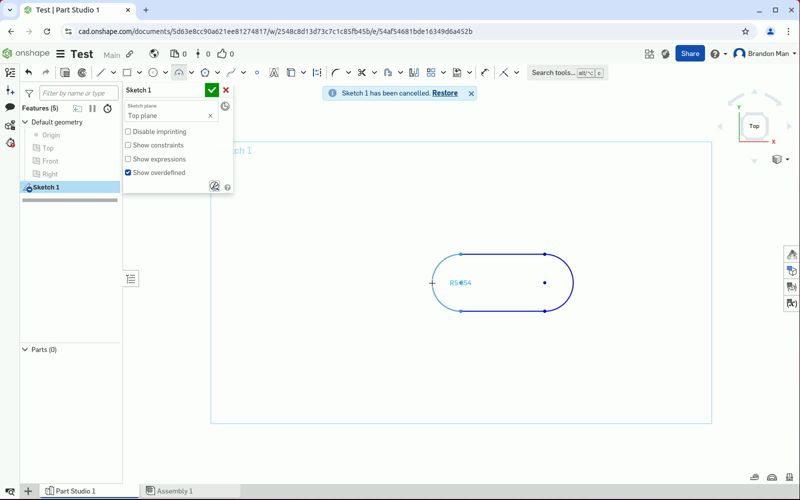
key_up(shift)
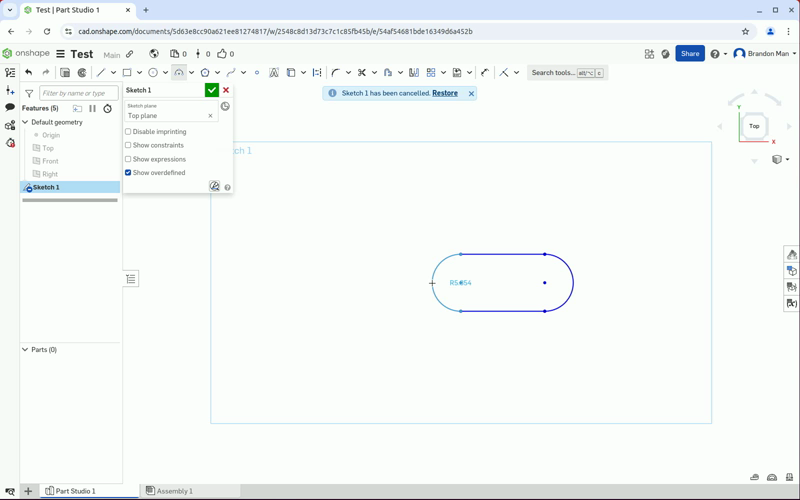
key(esc)
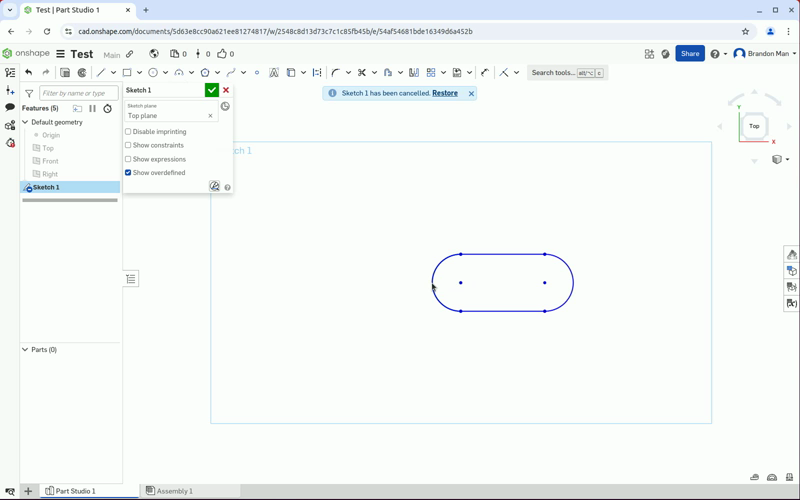
key(c)
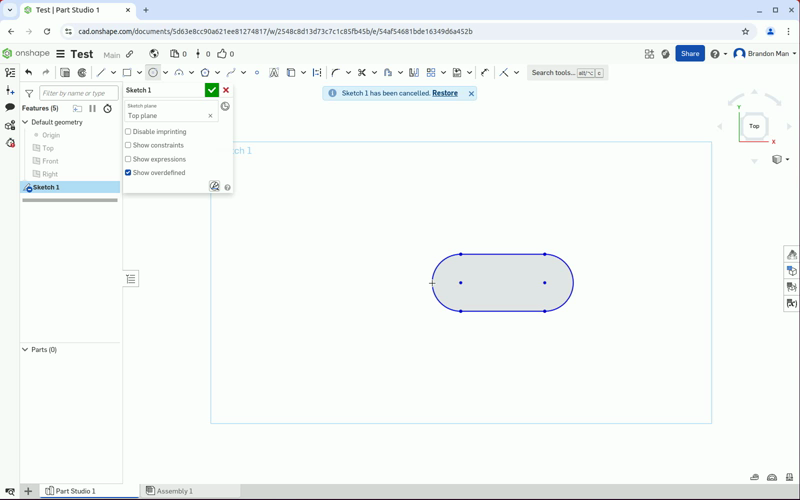
key_down(shift)
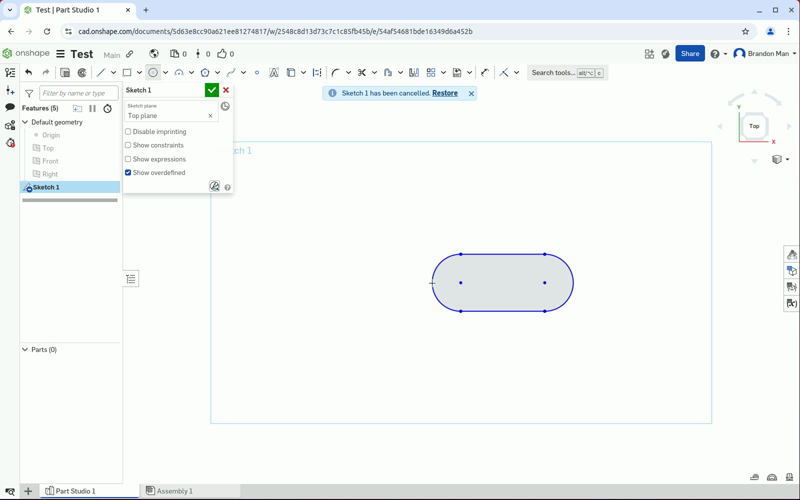
mouse_move(460, 282)
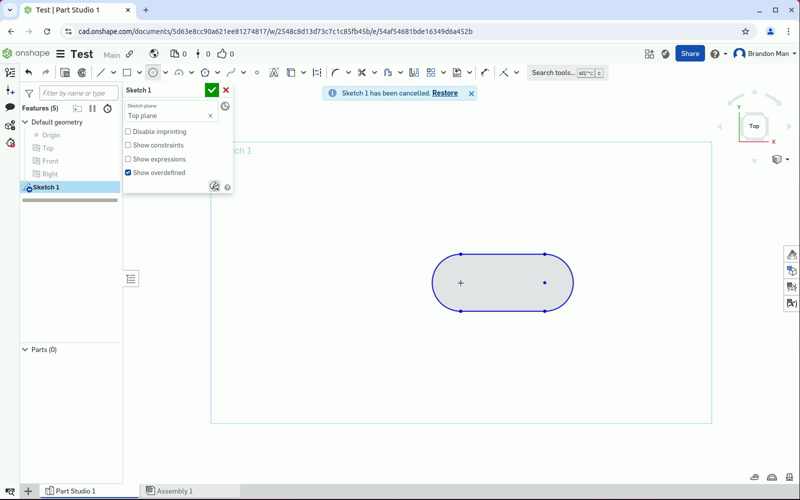
click(460, 282)
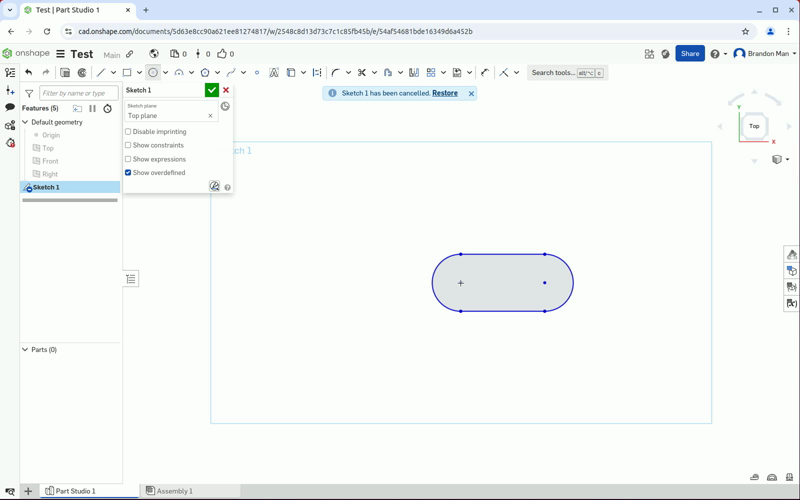
key_up(shift)
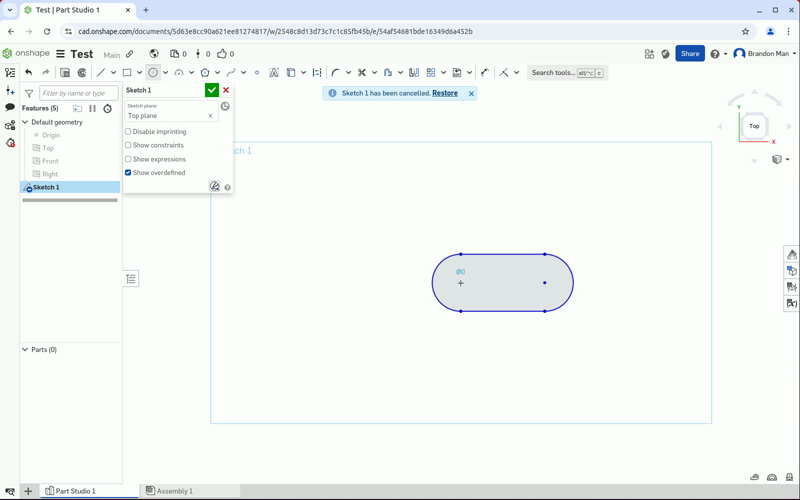
mouse_move(474, 282)
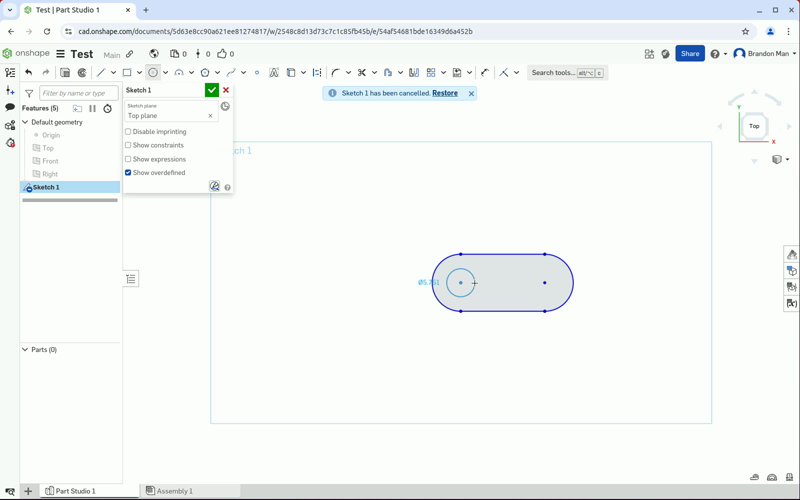
click(474, 282)
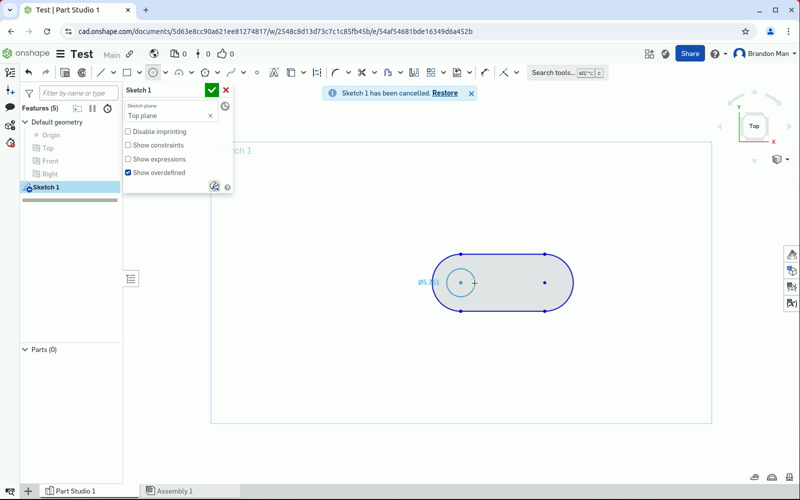
key(esc)
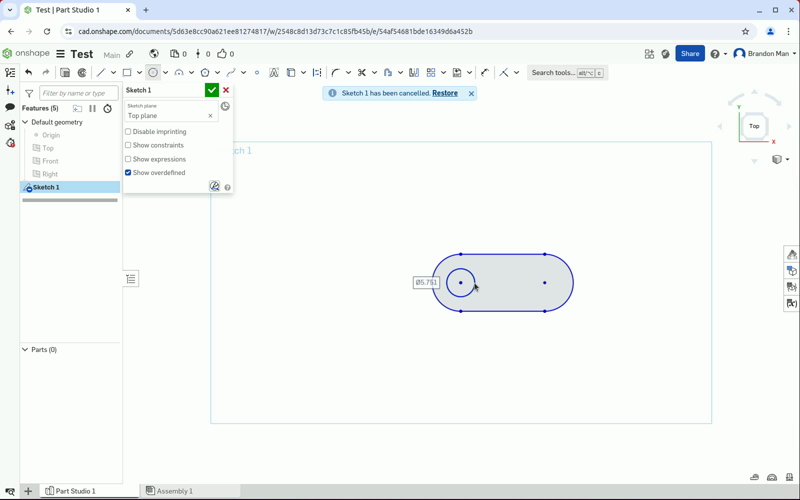
key(c)
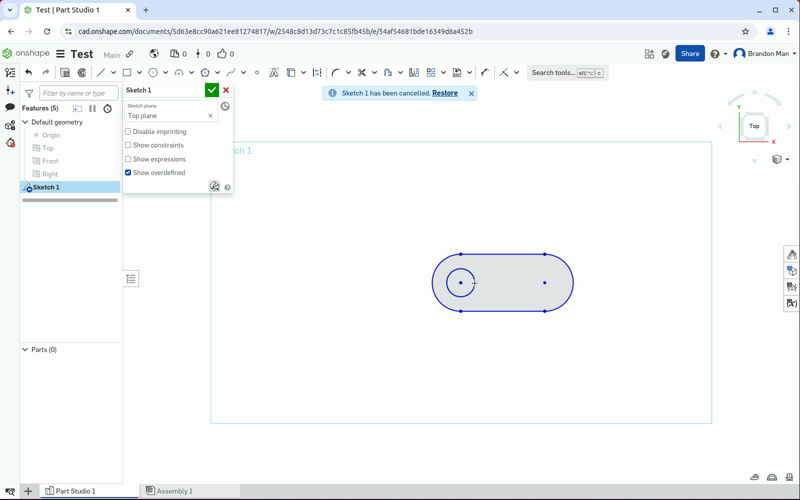
key_down(shift)
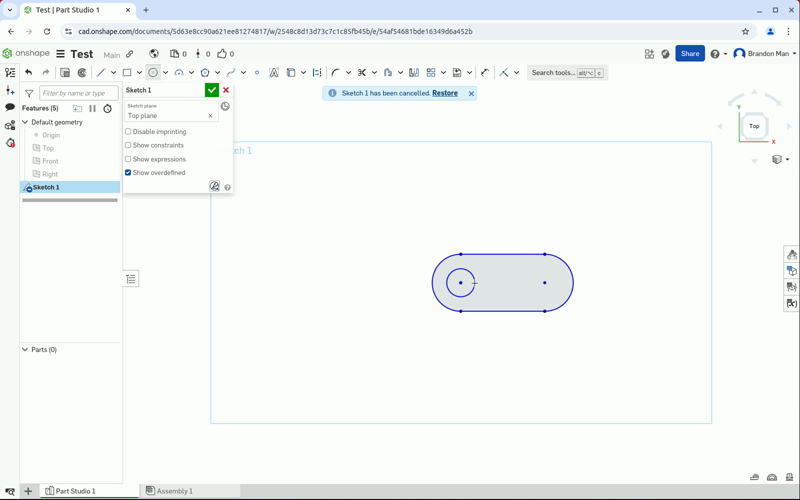
mouse_move(544, 282)
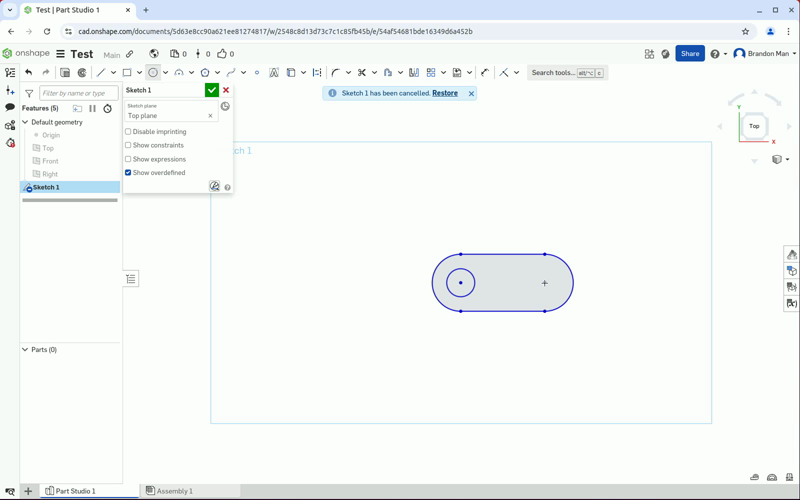
click(544, 282)
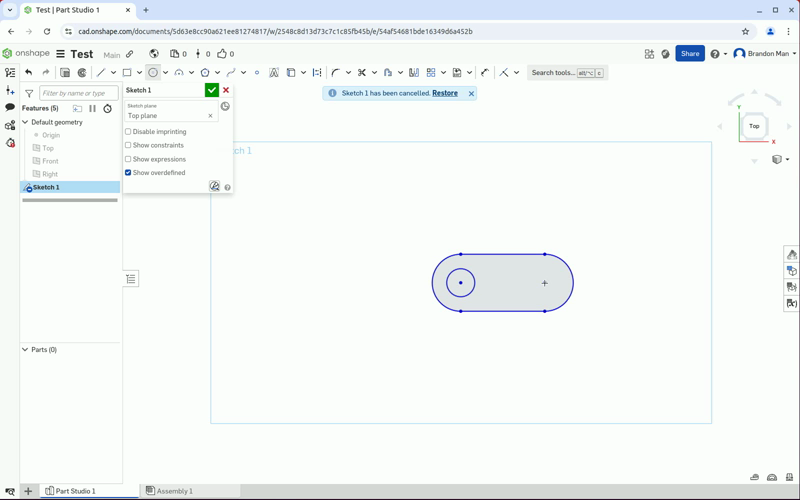
key_up(shift)
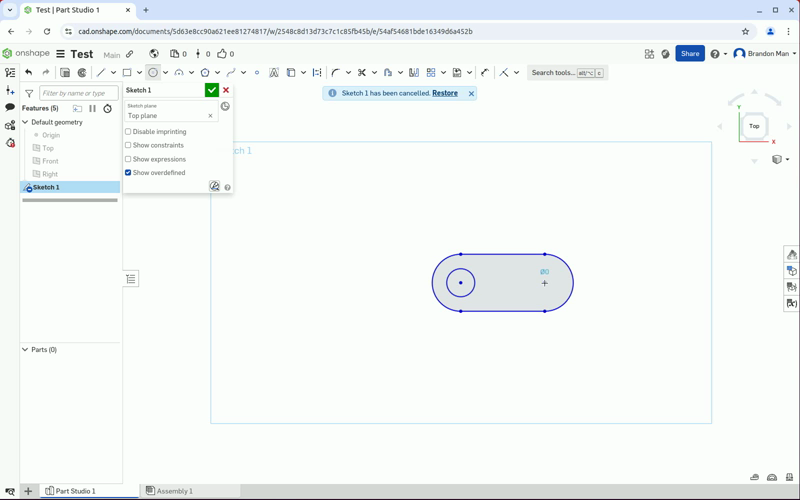
mouse_move(558, 282)
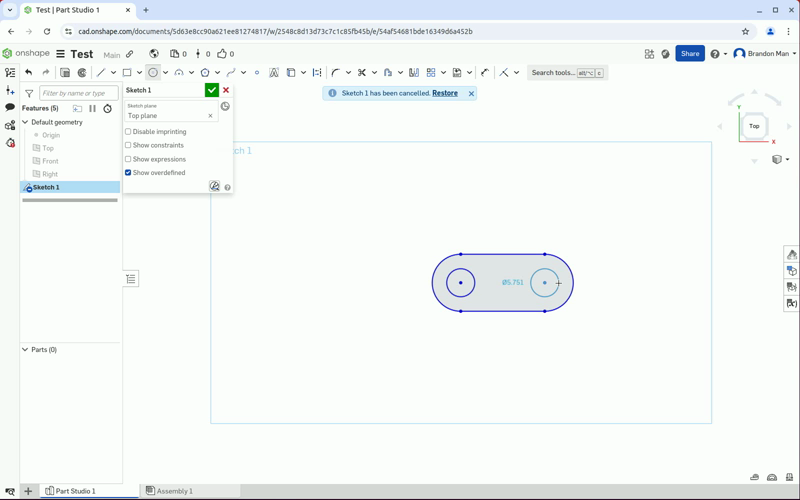
click(558, 282)
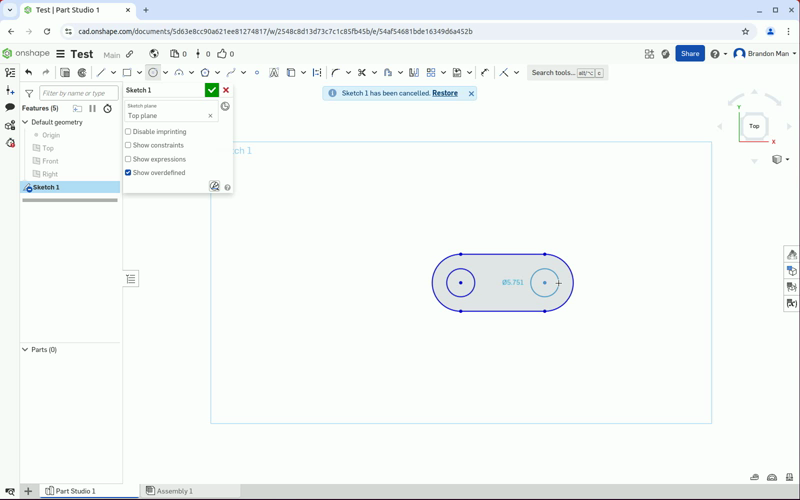
key(esc)
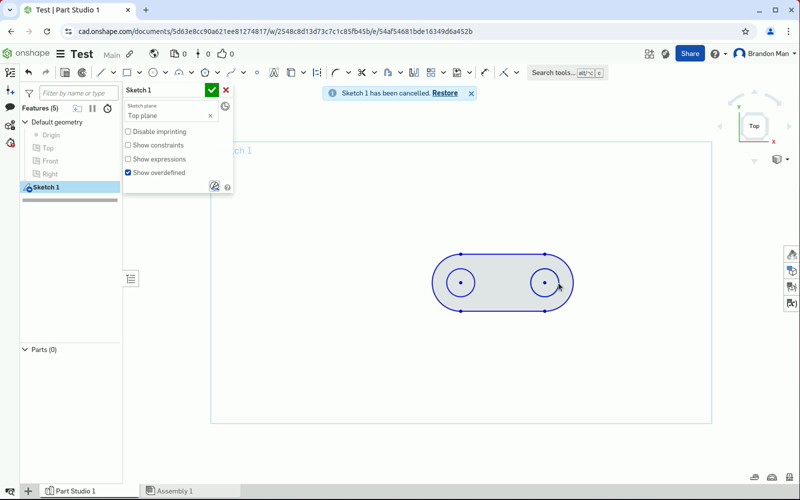
mouse_move(479, 263)
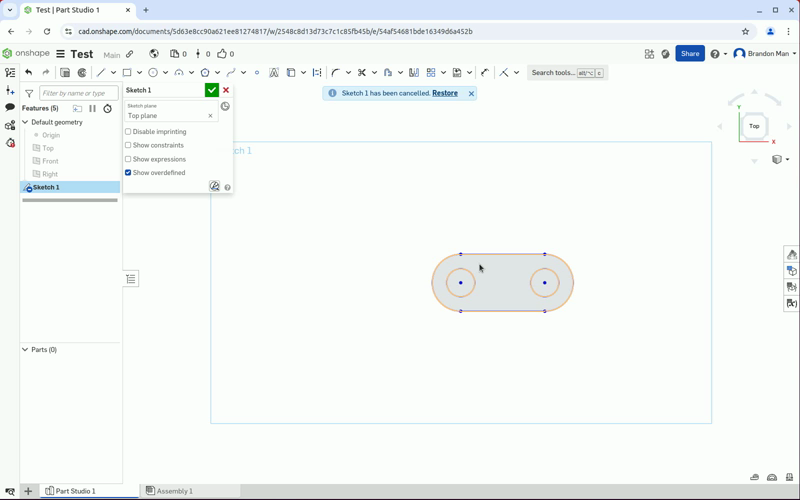
click(479, 263)
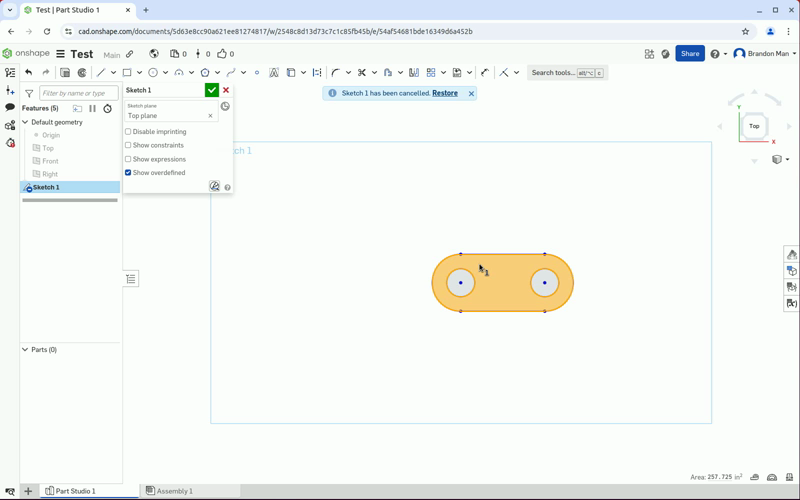
mouse_move(73, 352)
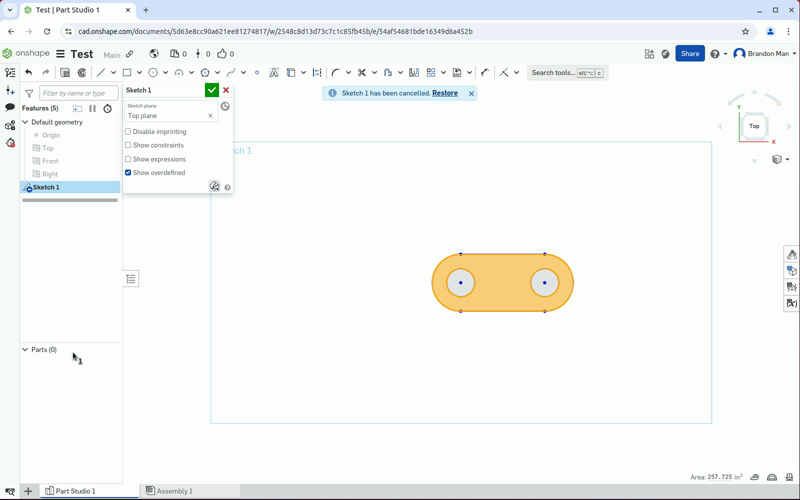
key(shift+y)
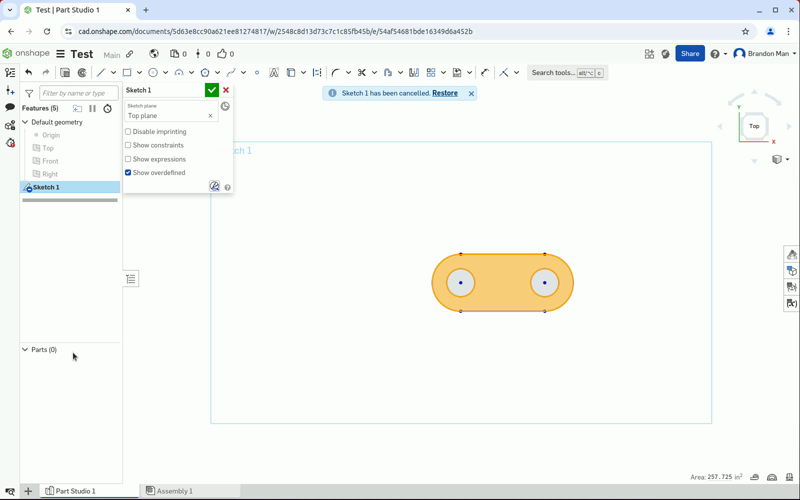
key(shift+e)
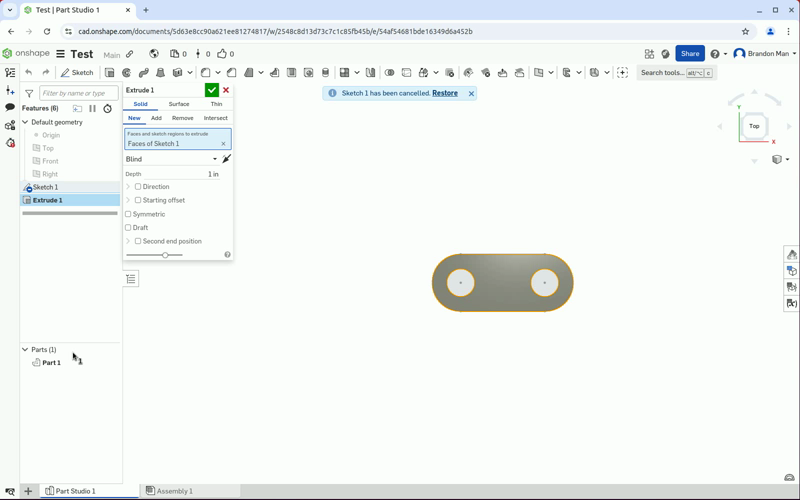
mouse_move(143, 106)
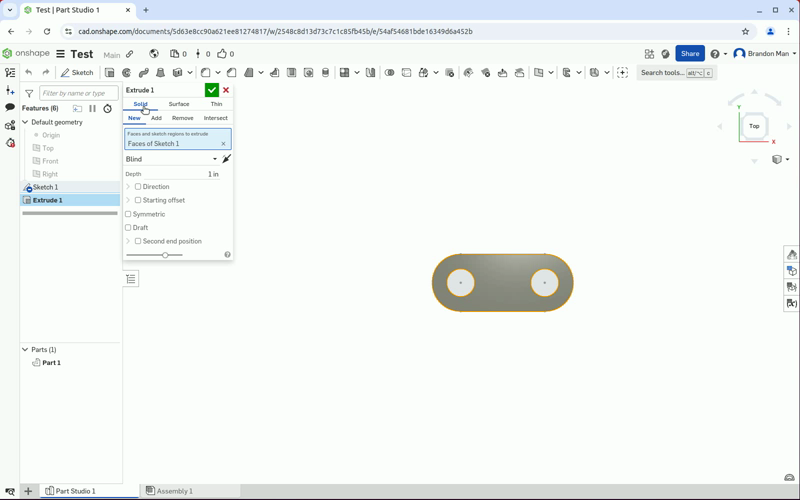
click(143, 106)
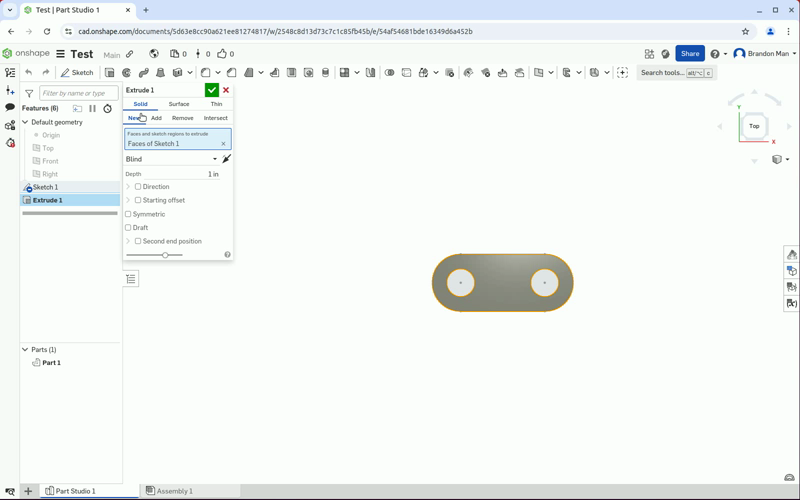
mouse_move(137, 120)
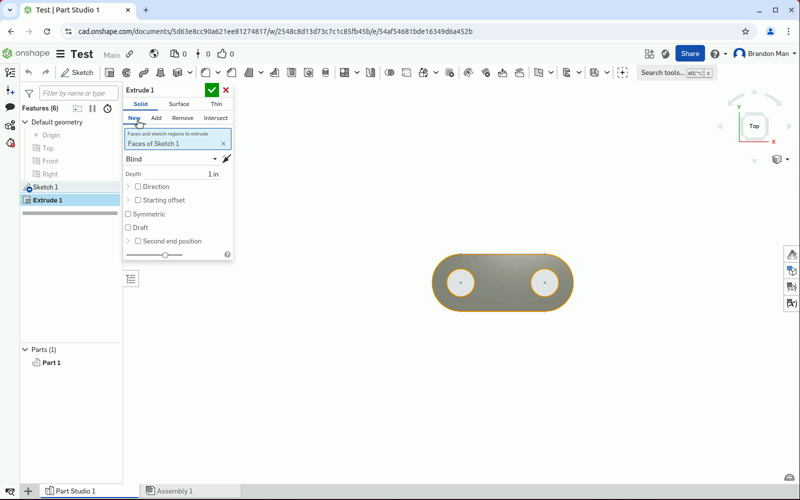
click(137, 120)
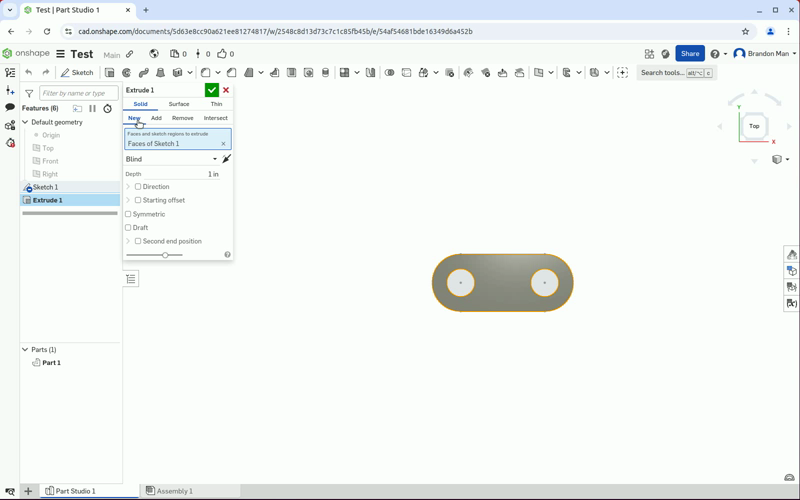
key(tab, 4)
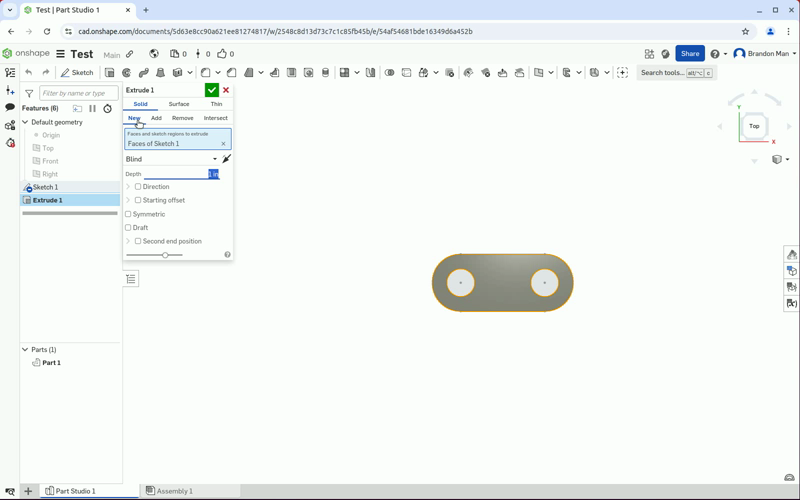
text(2.889)
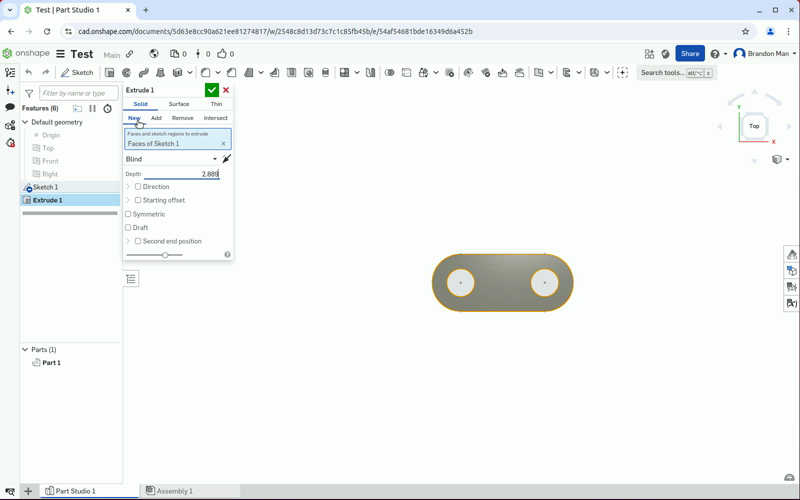
key(enter)
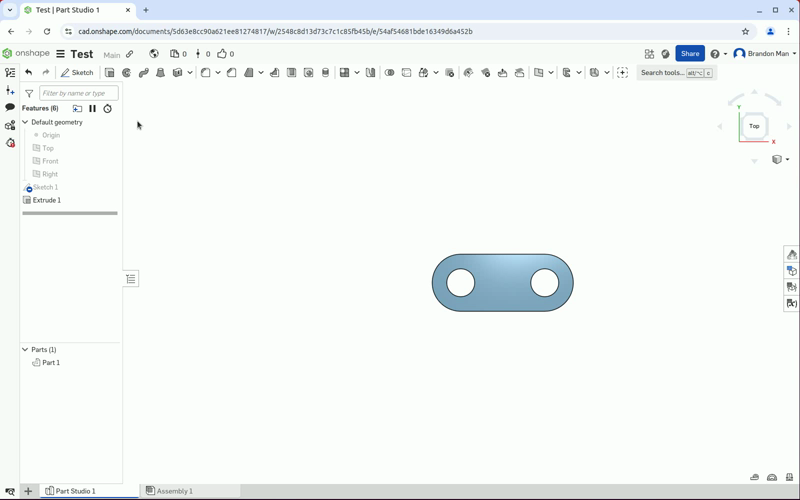
key(shift+h)
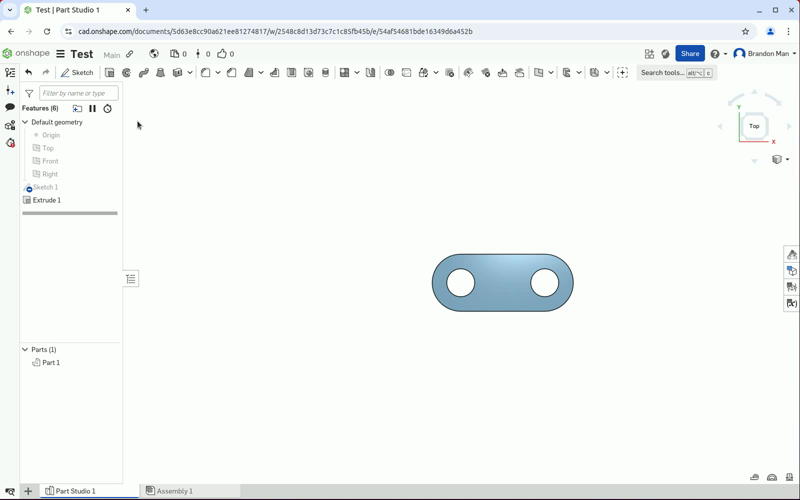
key(shift+h)
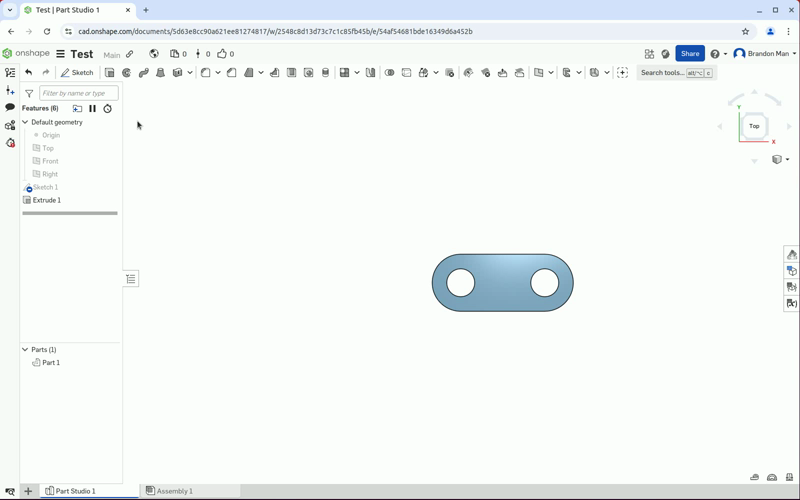
mouse_move(73, 189)
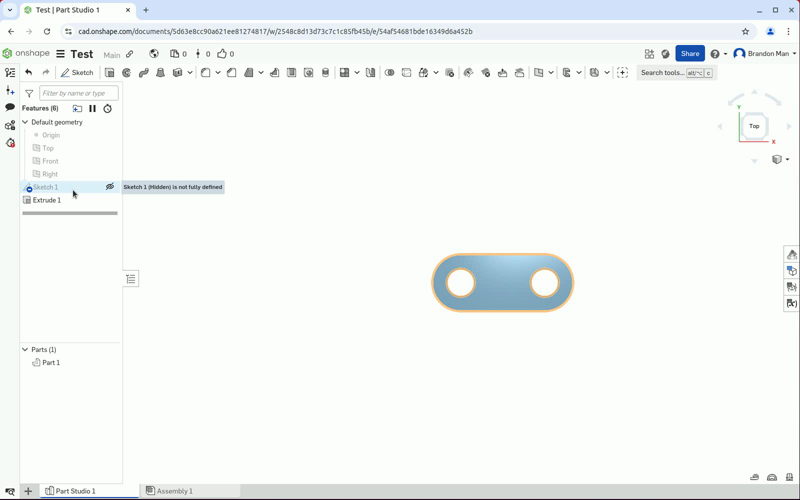
click(73, 189)
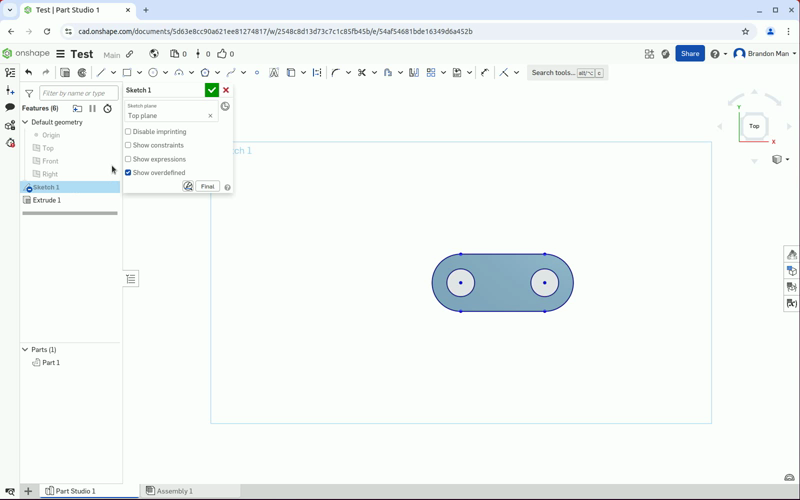
mouse_move(229, 92)
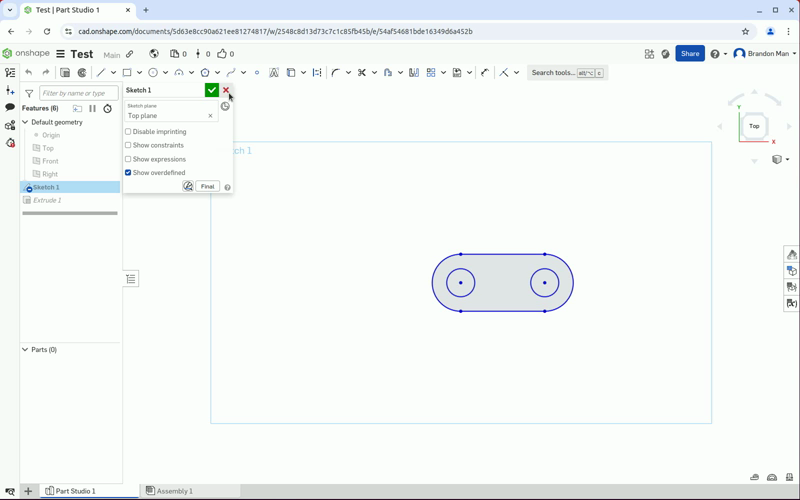
click(229, 92)
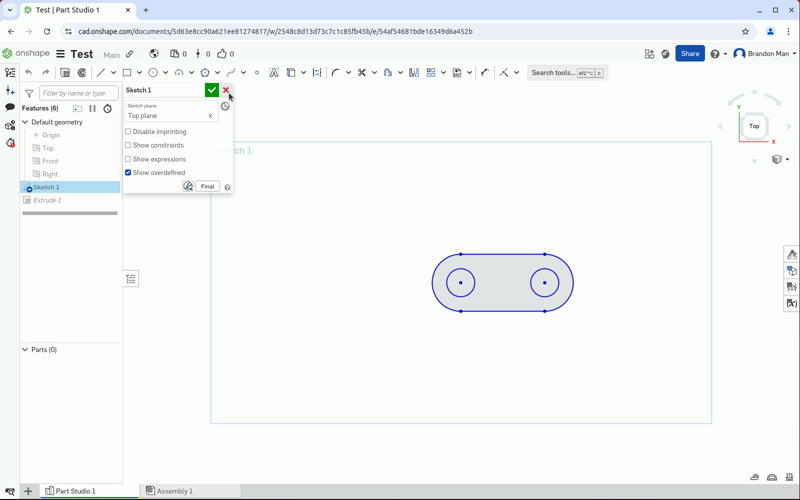
key(shift+s)
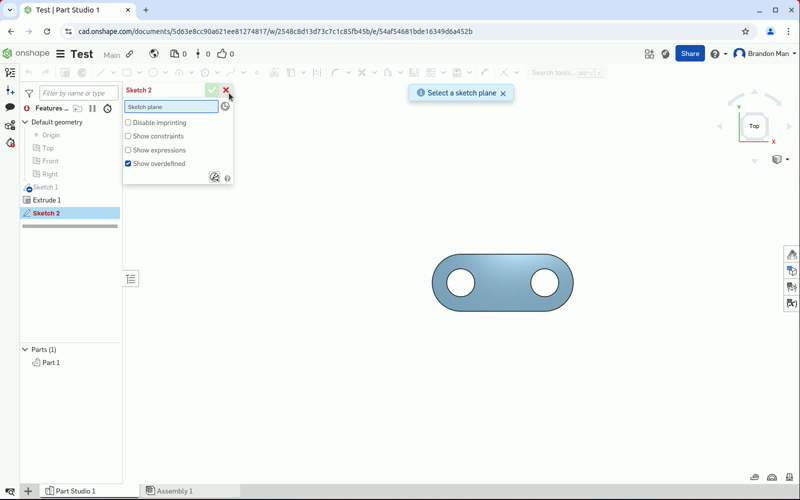
mouse_move(73, 150)
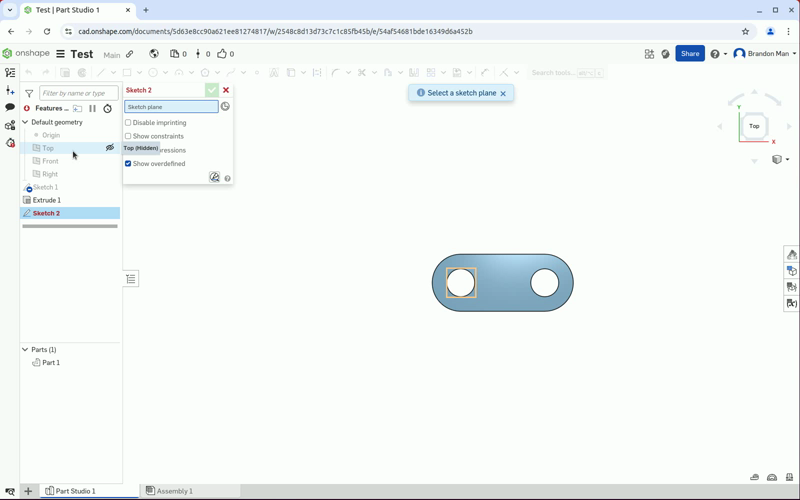
click(73, 150)
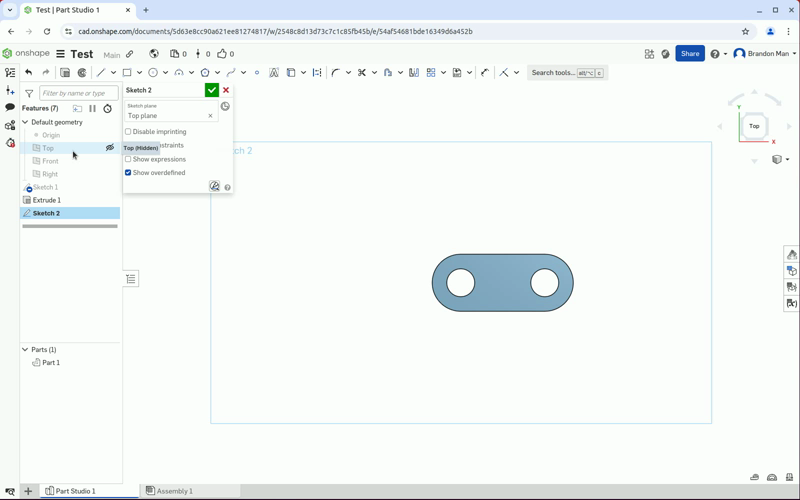
mouse_move(73, 352)
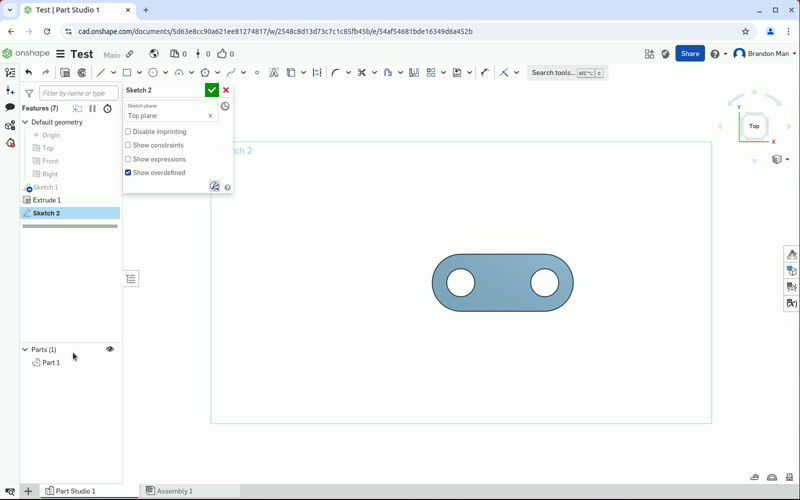
key(y)
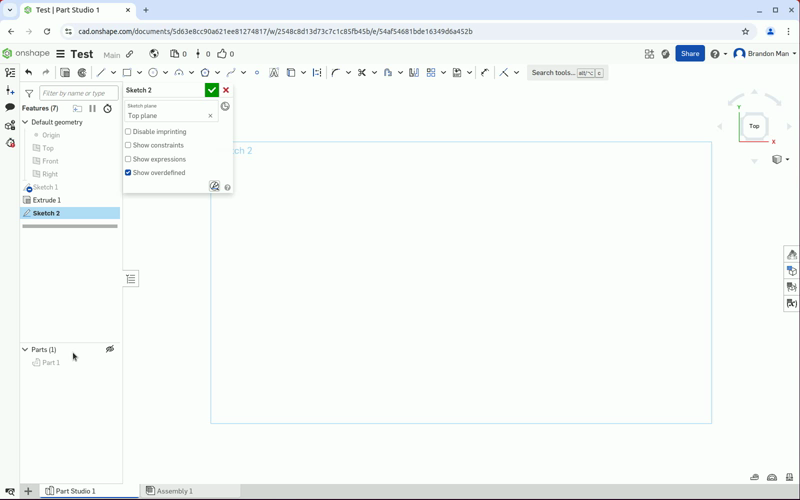
key(c)
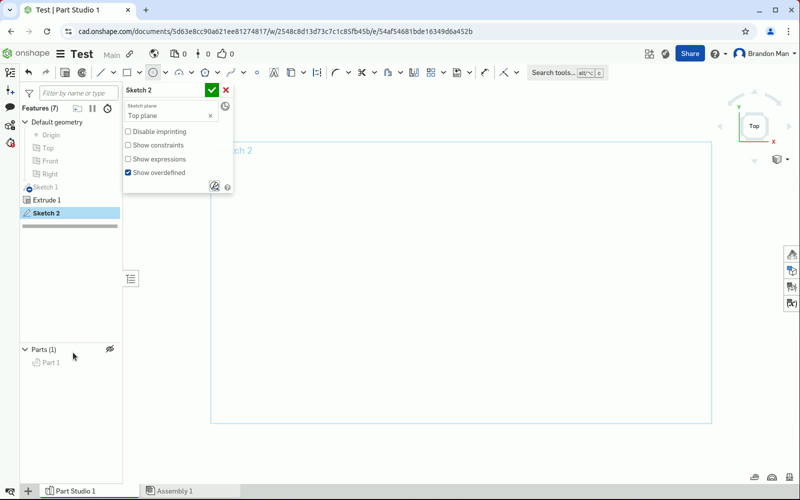
key_down(shift)
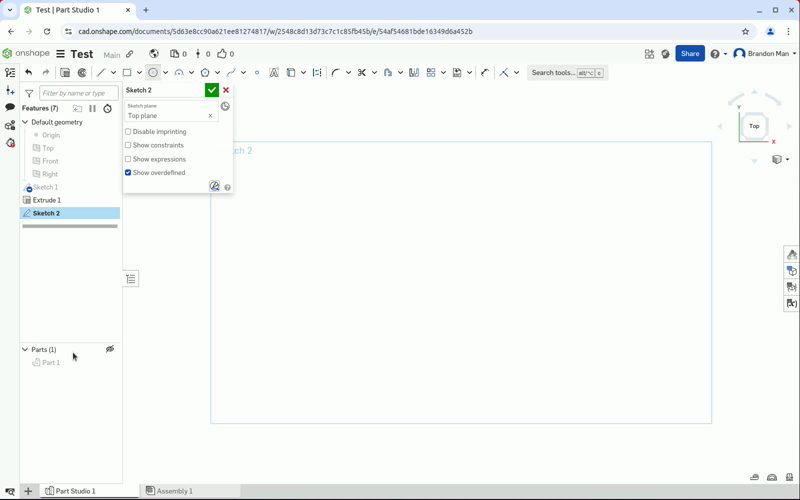
mouse_move(461, 282)
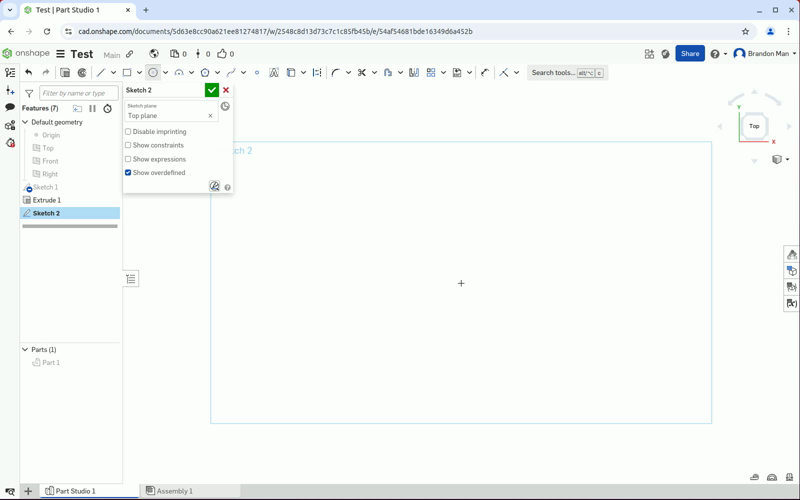
click(461, 282)
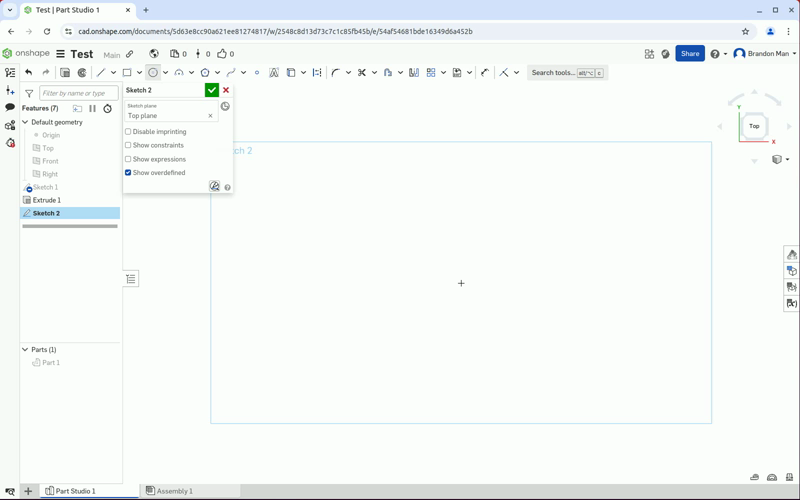
key_up(shift)
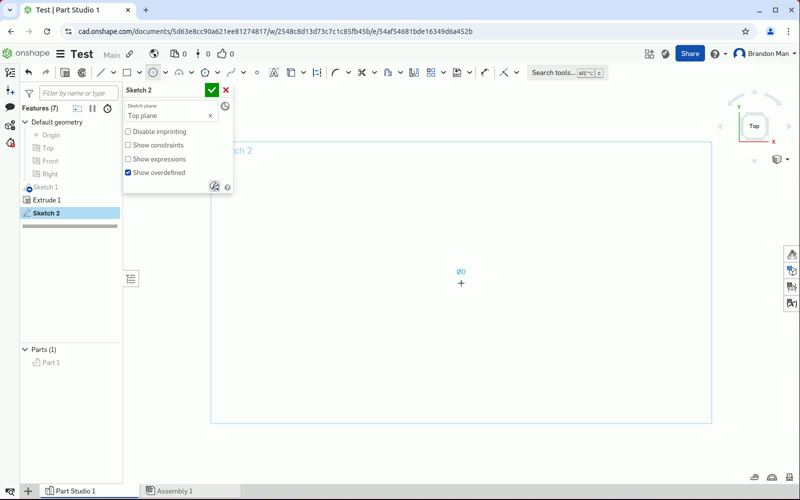
mouse_move(476, 282)
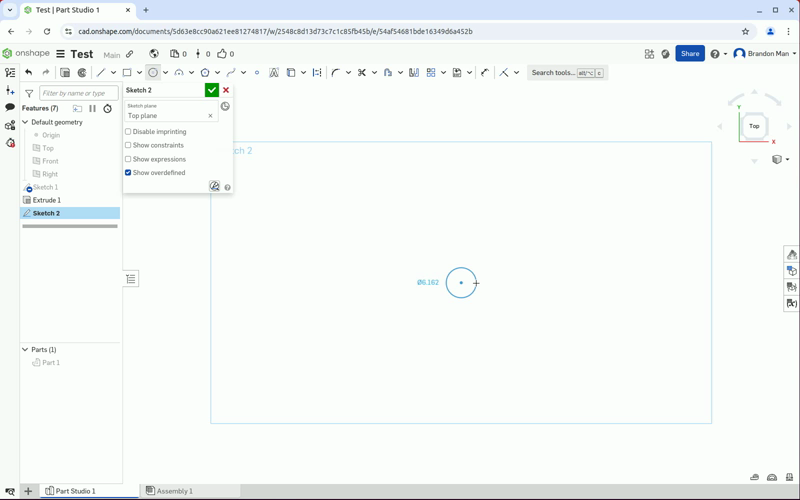
click(476, 282)
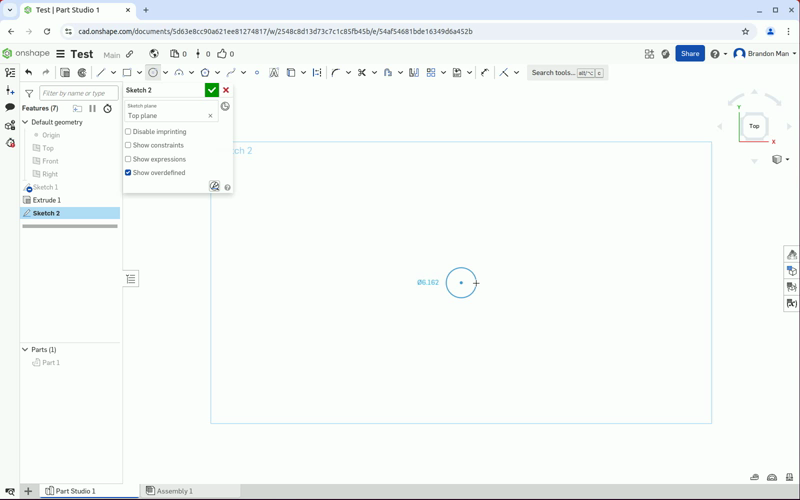
key(esc)
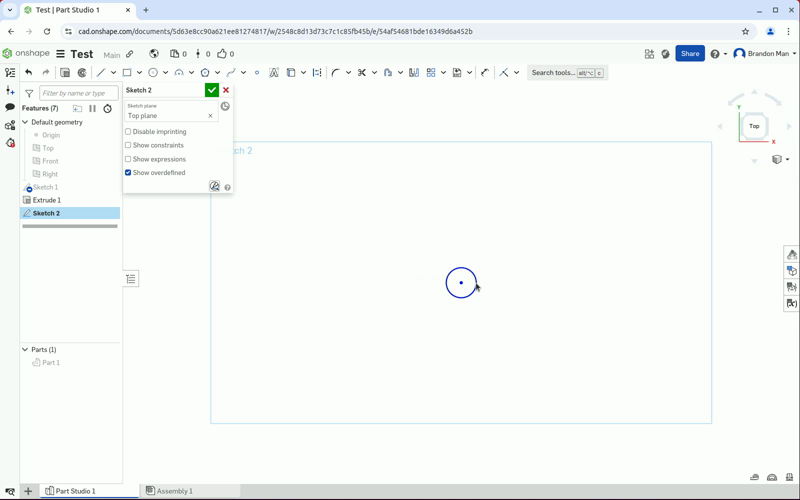
mouse_move(466, 290)
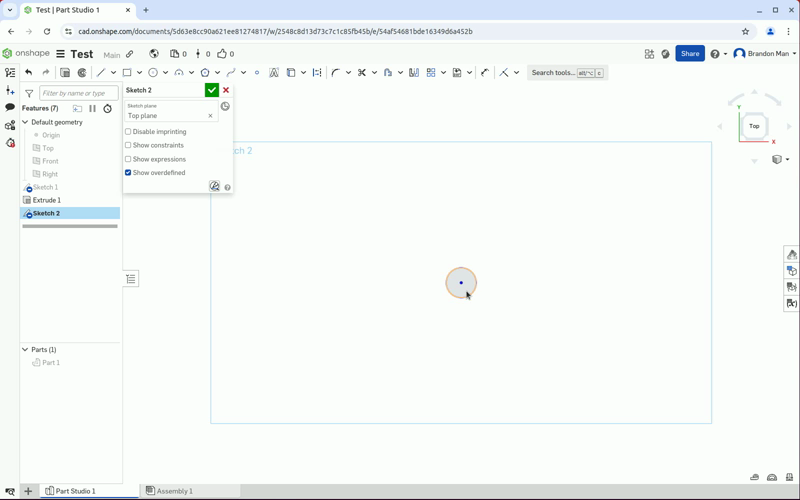
scroll(6)
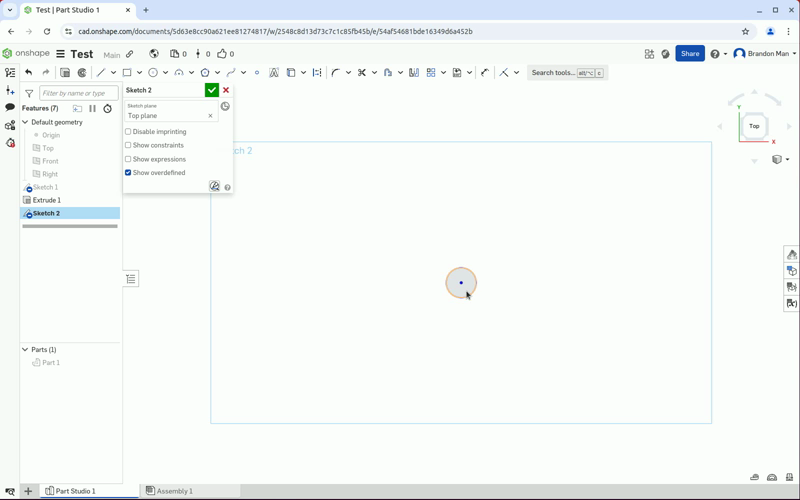
scroll(6)
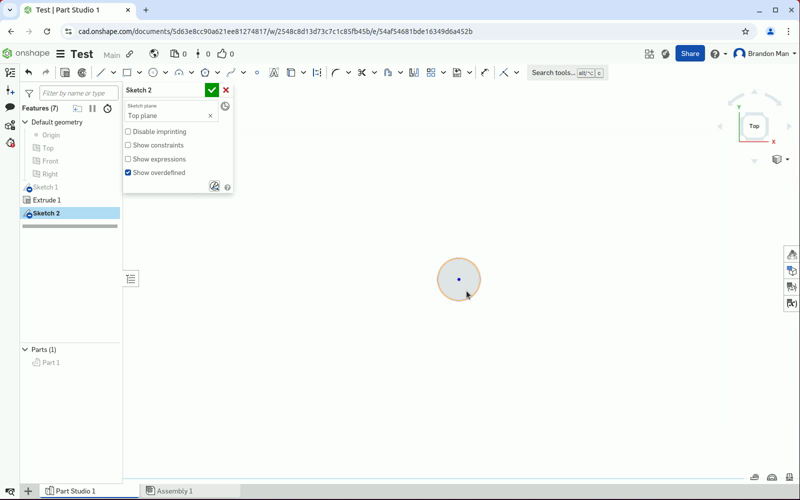
scroll(6)
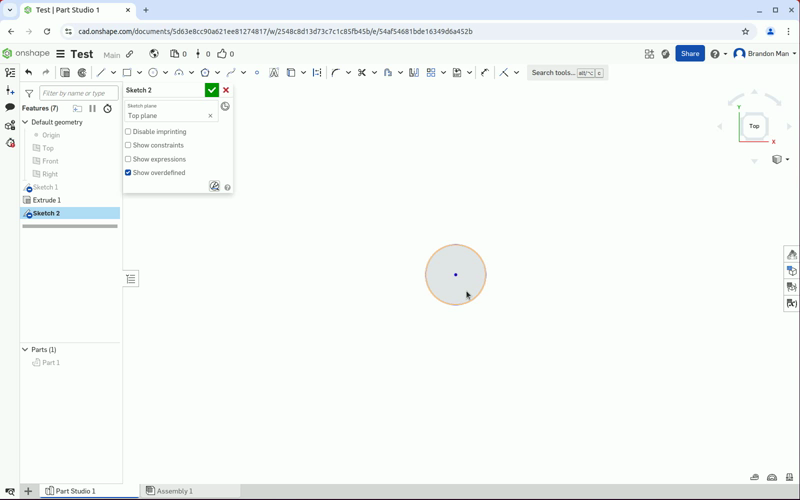
scroll(6)
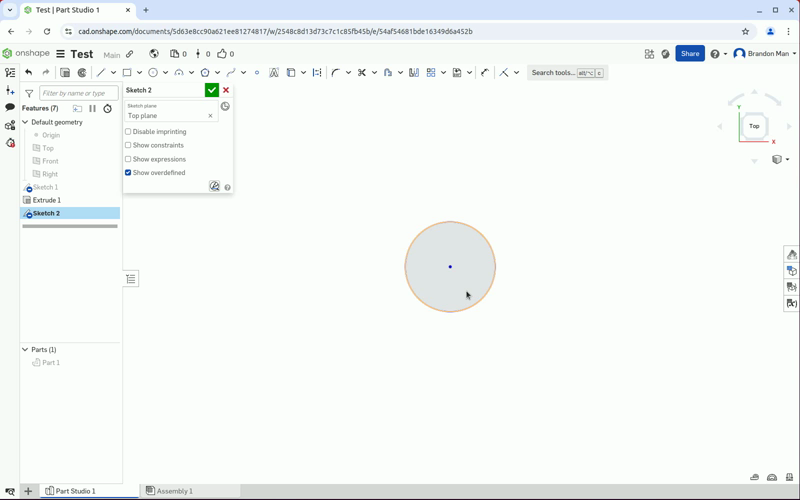
scroll(6)
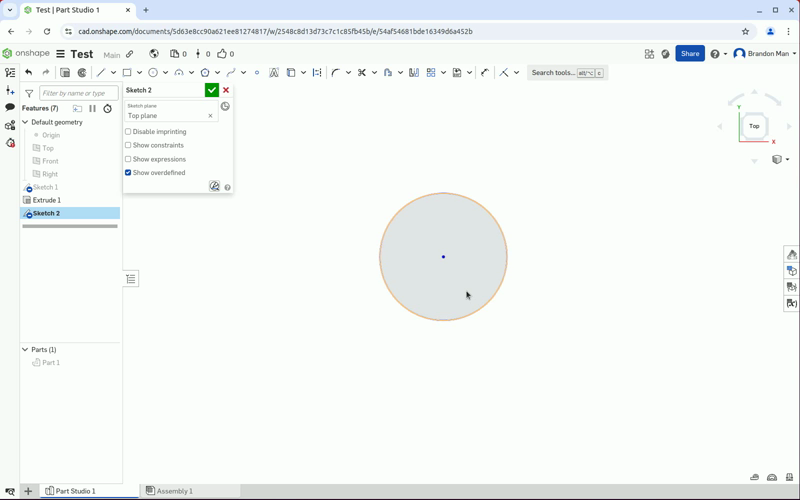
scroll(6)
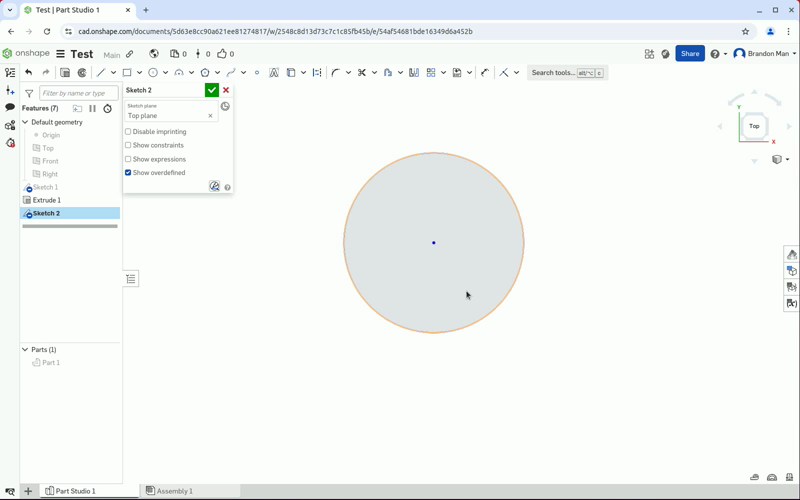
scroll(6)
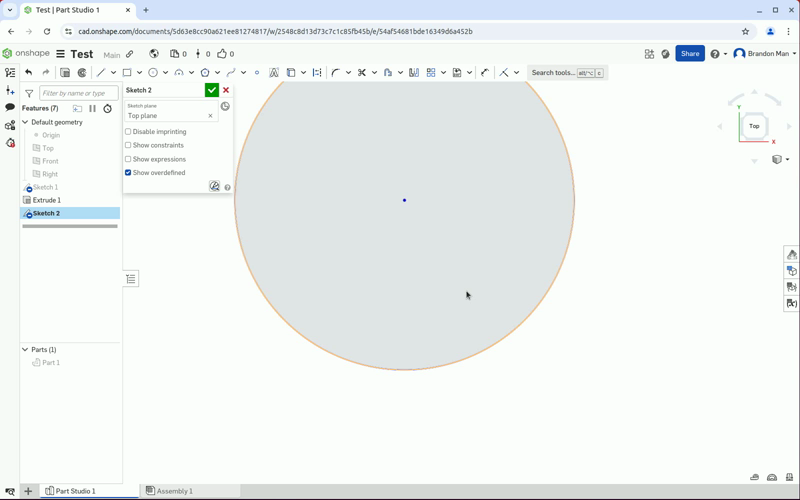
click(466, 290)
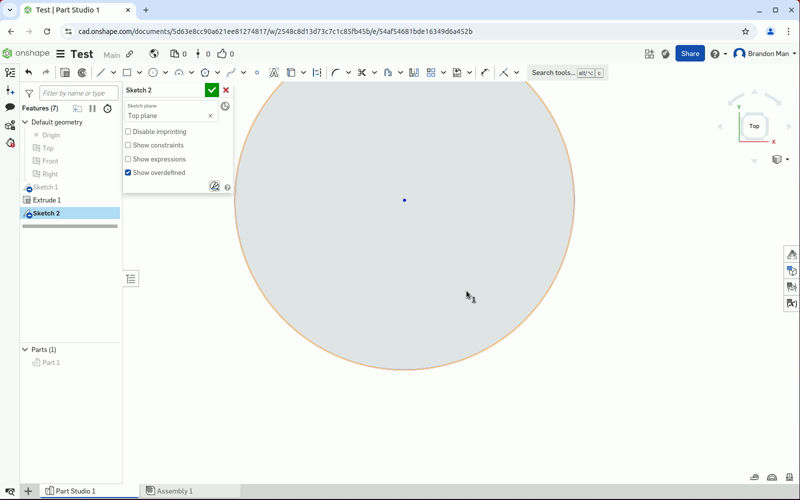
scroll(-6)
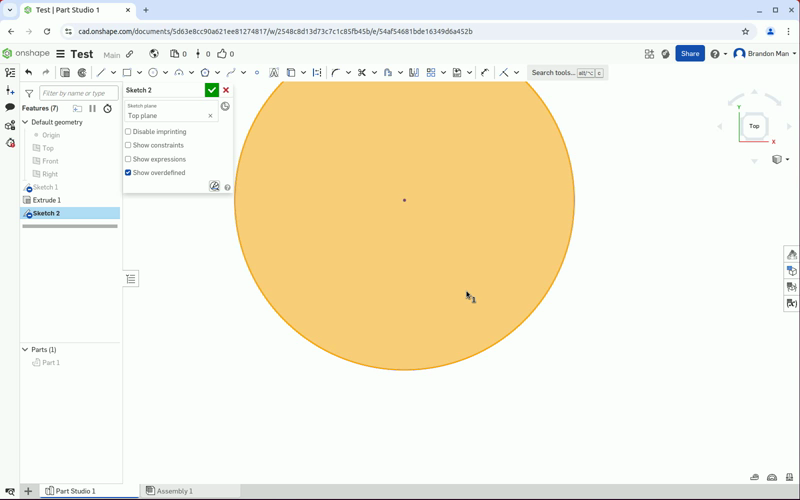
scroll(-6)
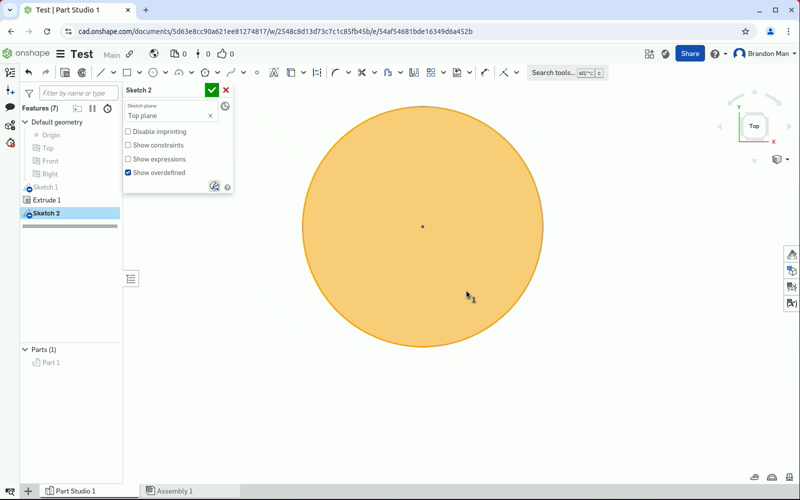
scroll(-6)
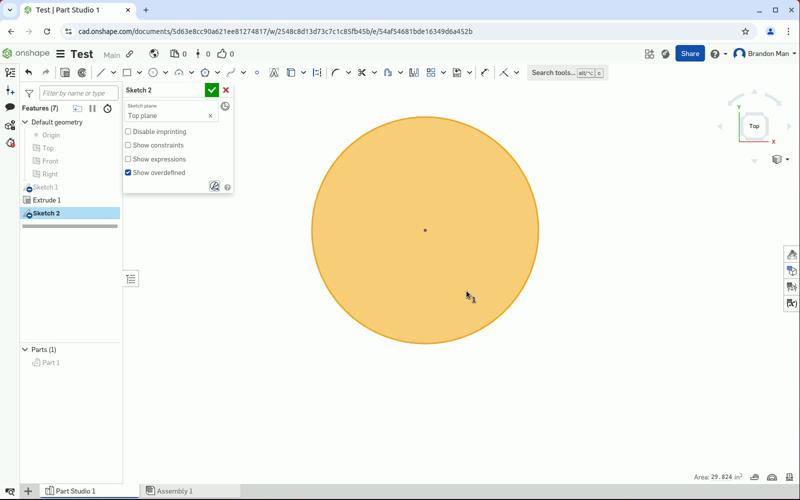
scroll(-6)
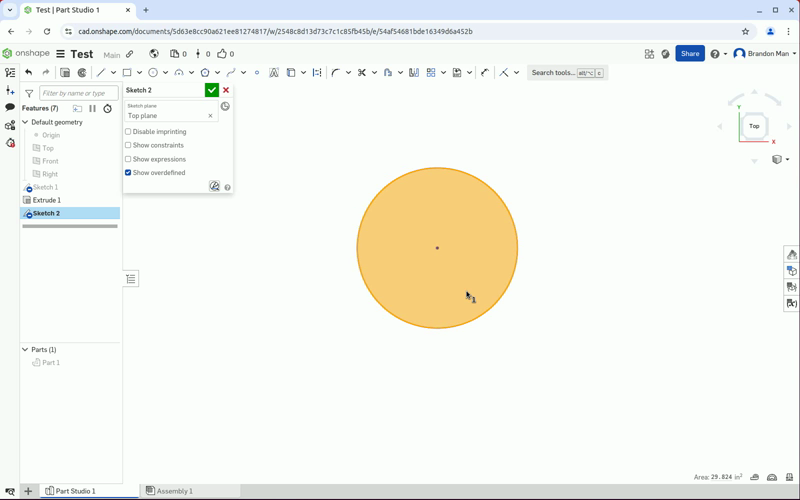
scroll(-6)
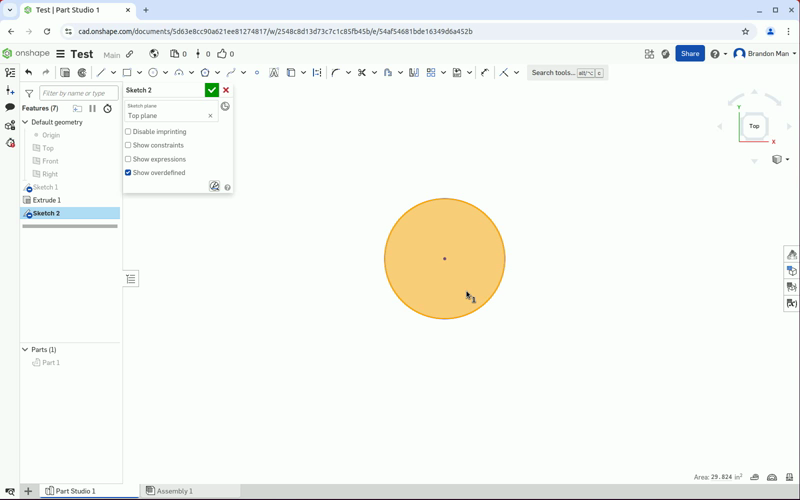
scroll(-6)
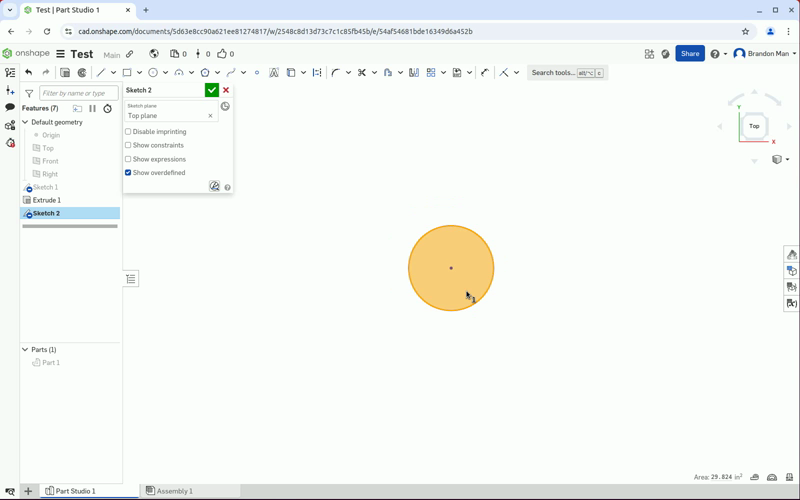
scroll(-6)
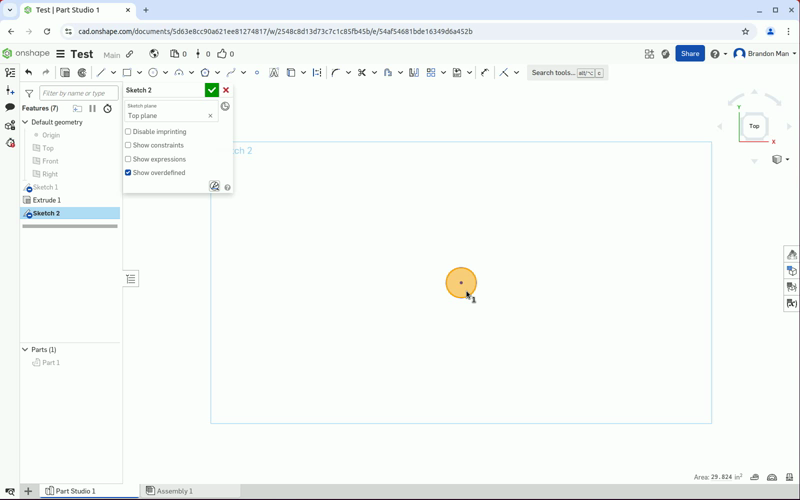
mouse_move(73, 352)
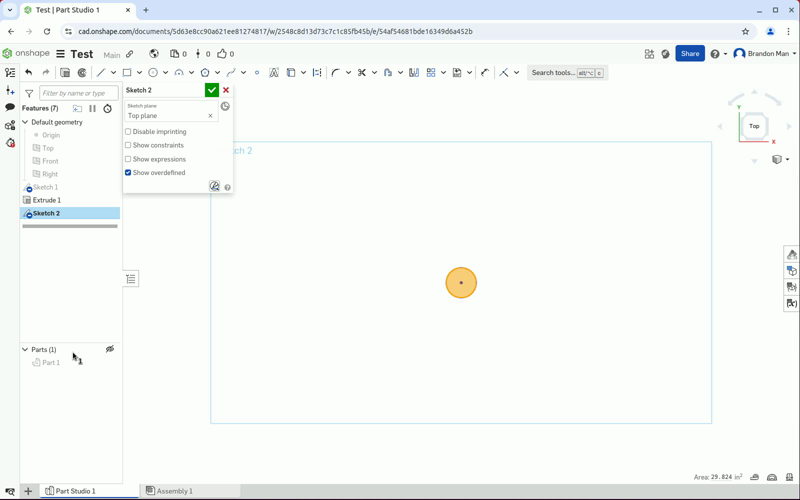
key(shift+y)
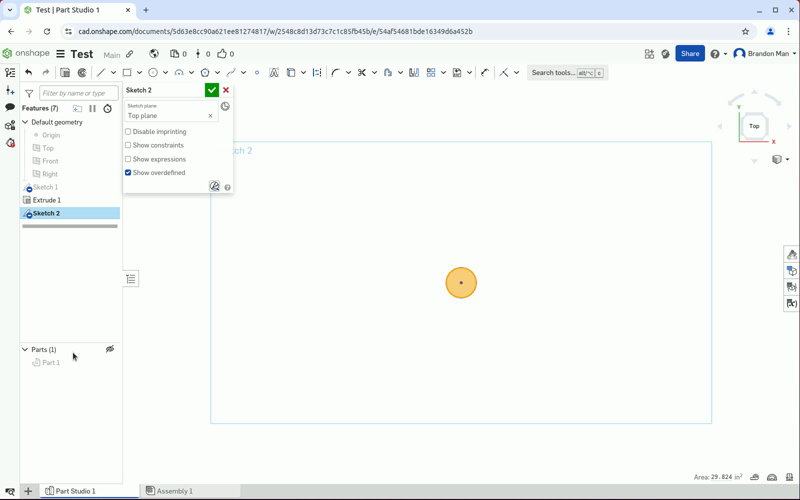
key(shift+e)
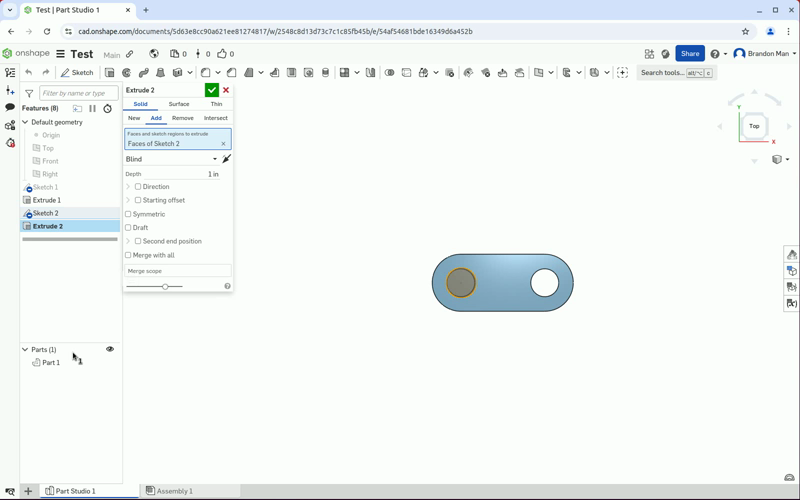
mouse_move(143, 106)
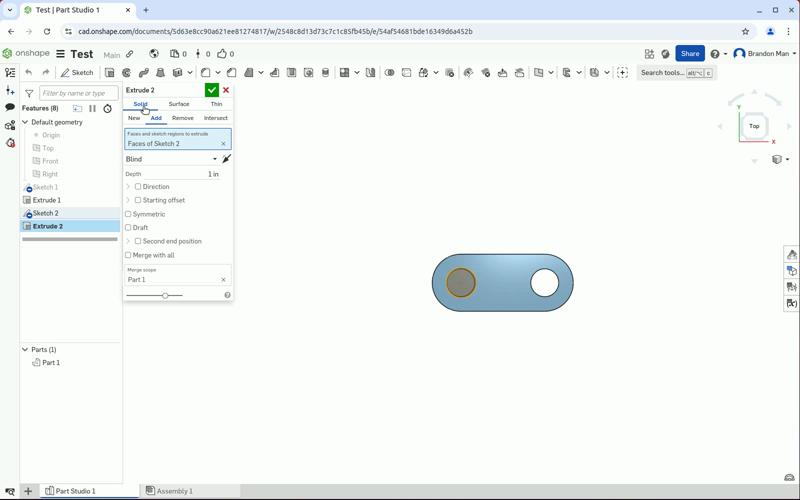
click(143, 106)
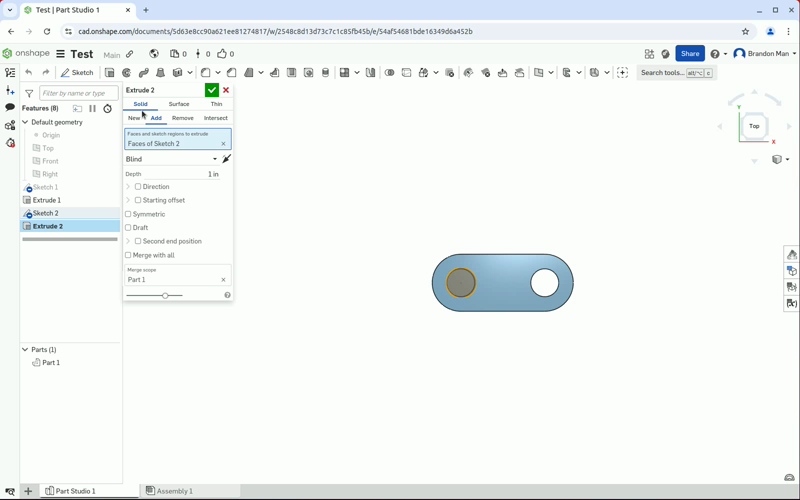
mouse_move(137, 120)
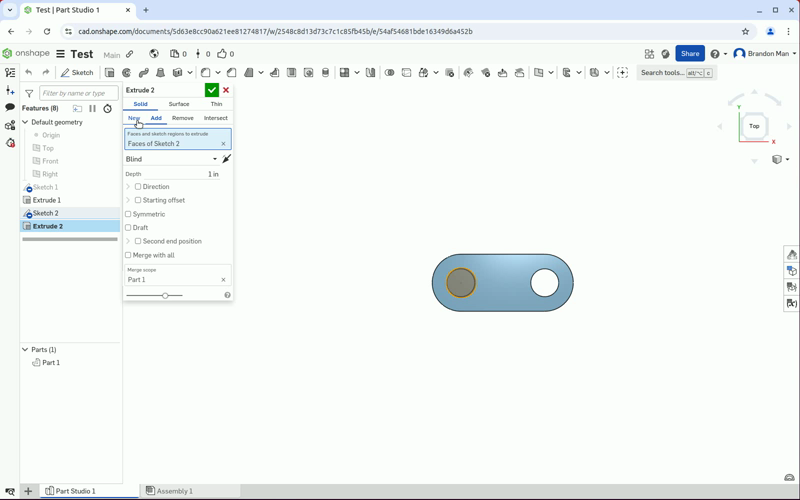
click(137, 120)
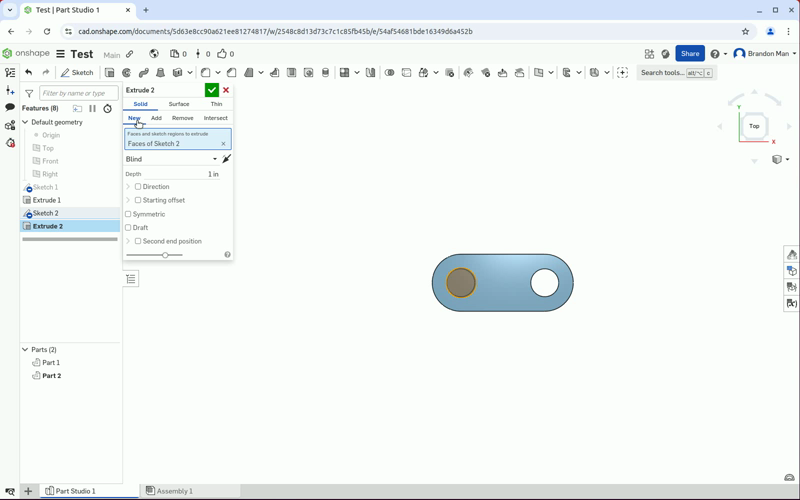
key(tab, 4)
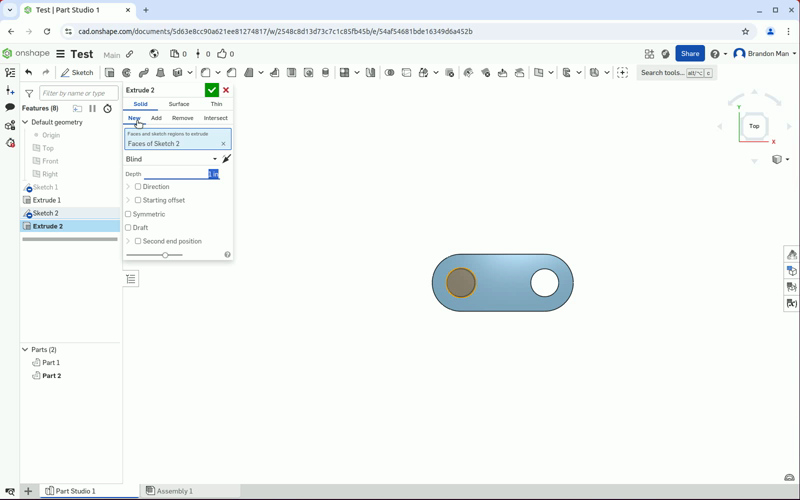
text(2.889)
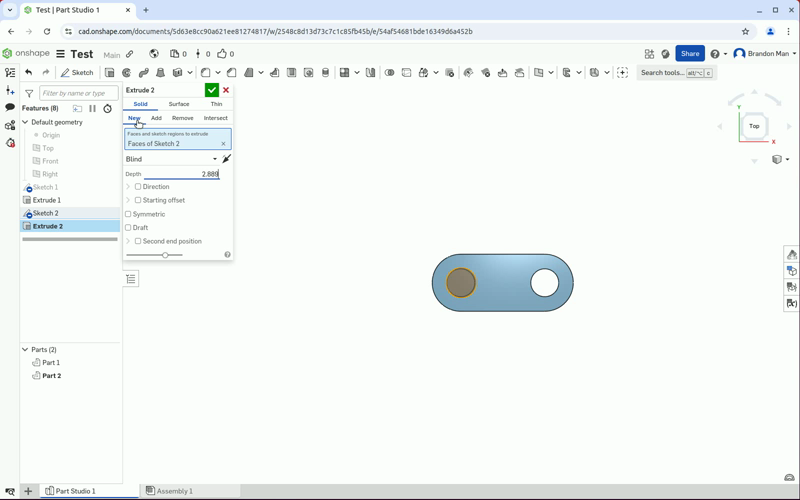
key(enter)
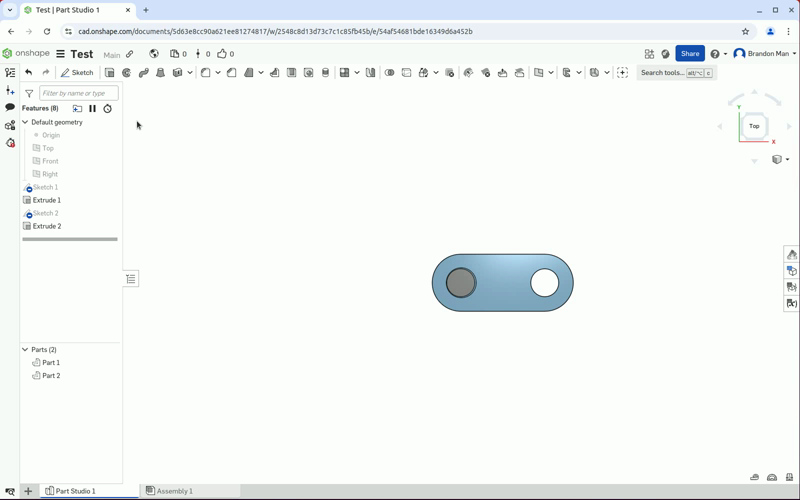
key(shift+h)
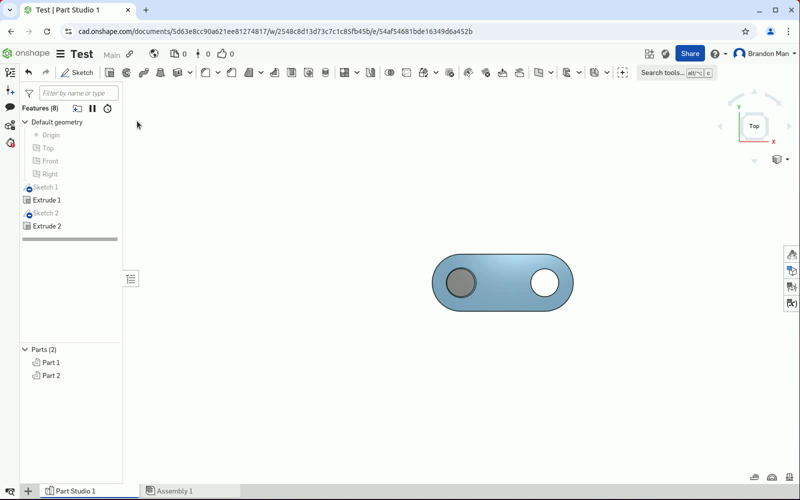
key(shift+h)
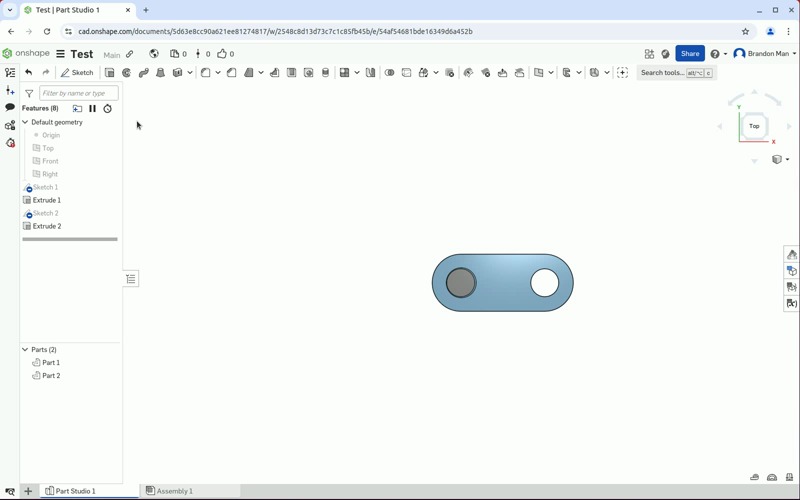
mouse_move(73, 189)
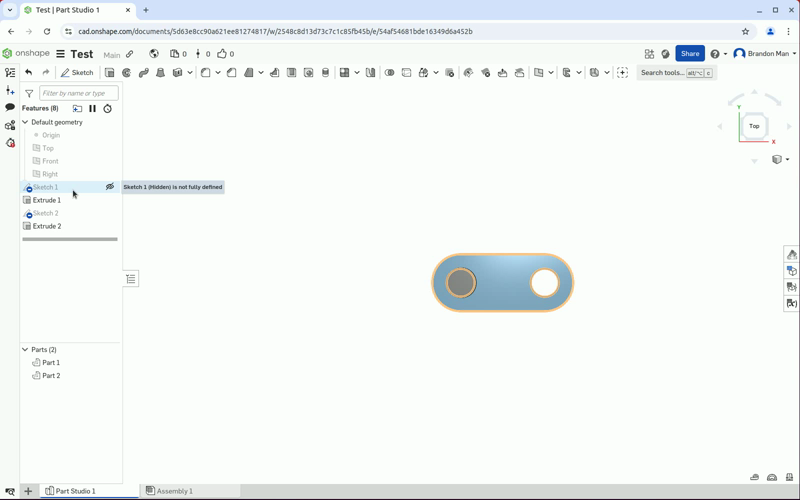
click(73, 189)
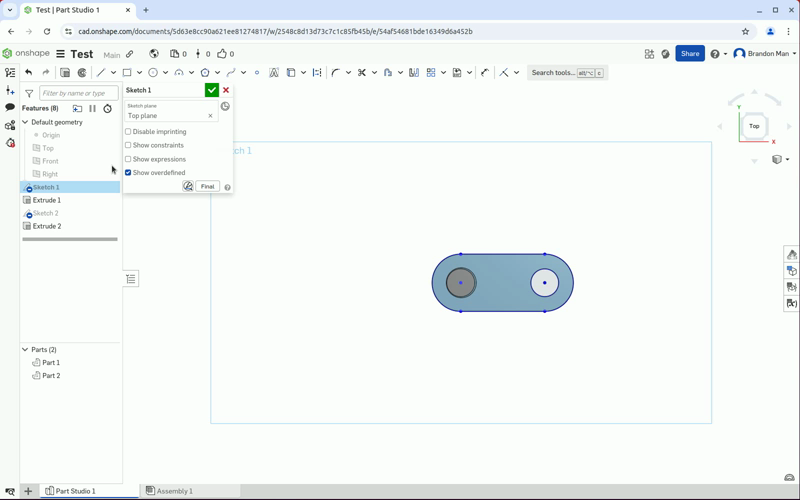
mouse_move(229, 92)
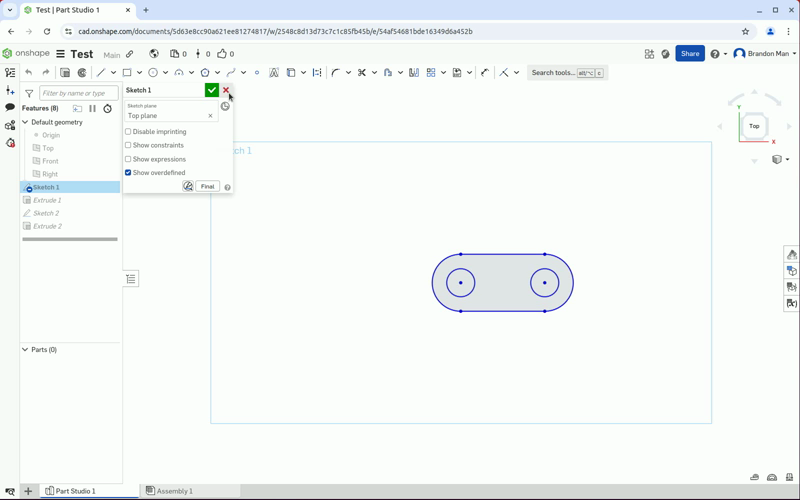
click(229, 92)
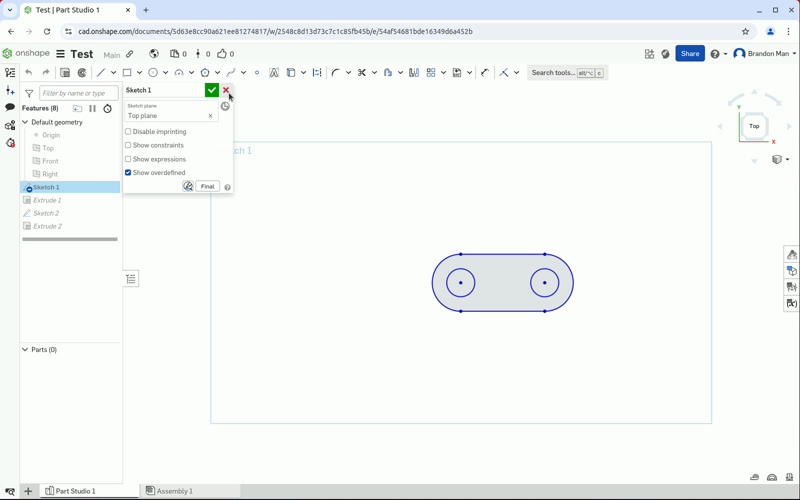
key(shift+s)
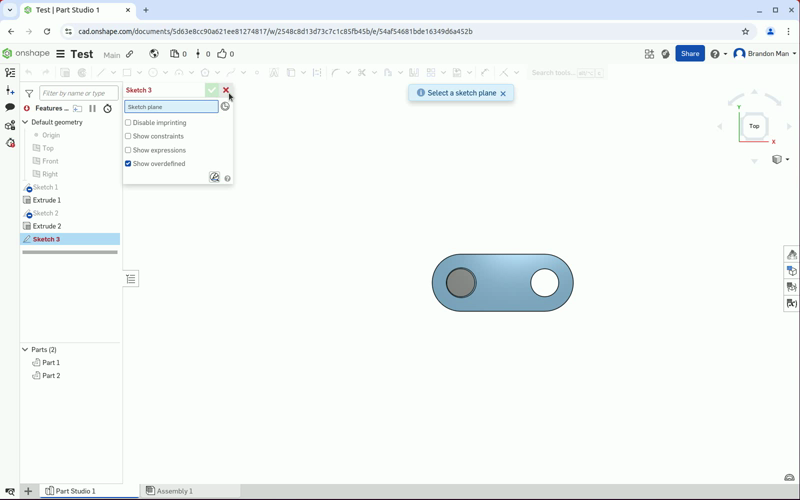
mouse_move(73, 150)
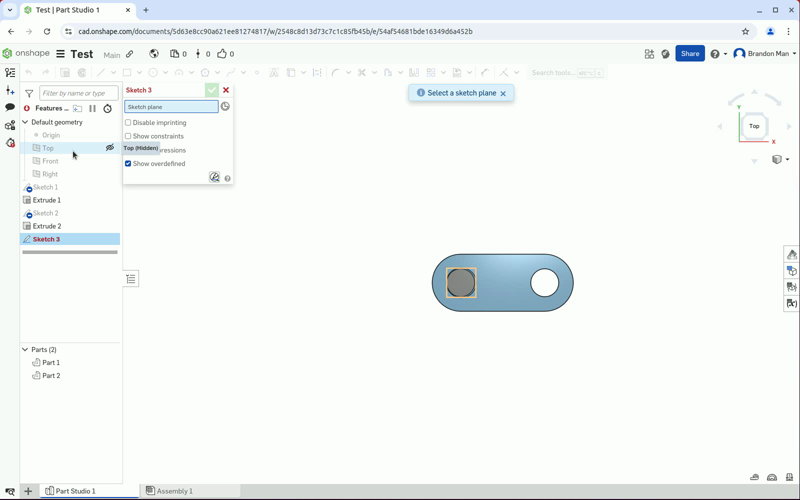
click(73, 150)
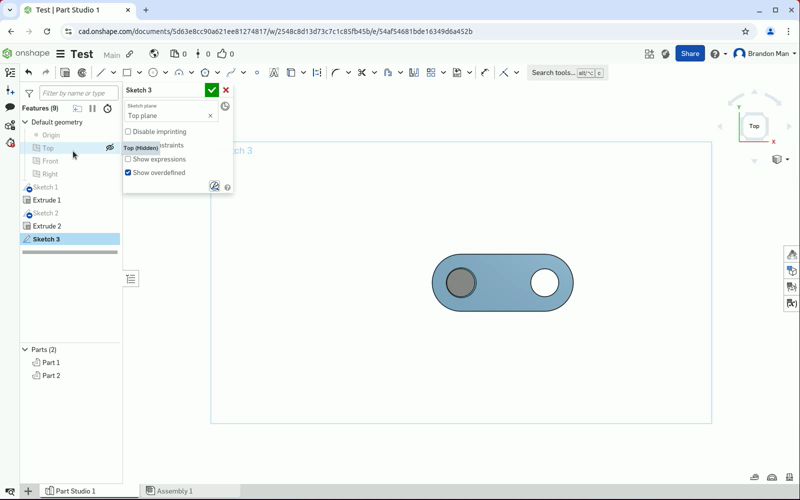
mouse_move(73, 352)
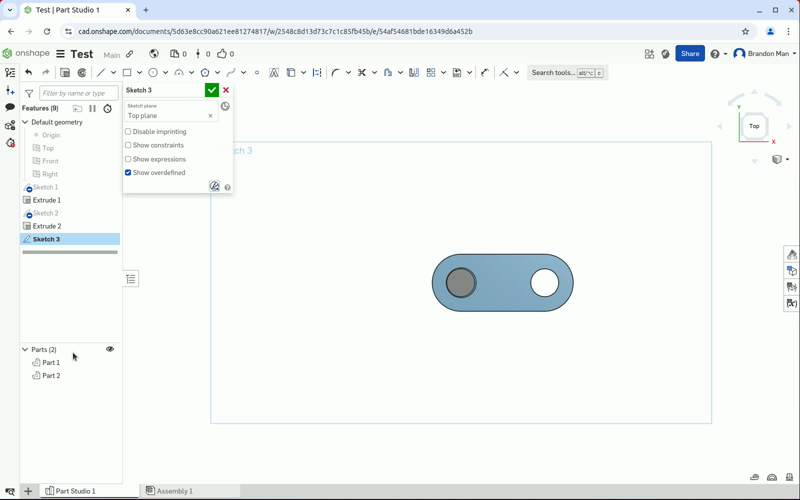
key(y)
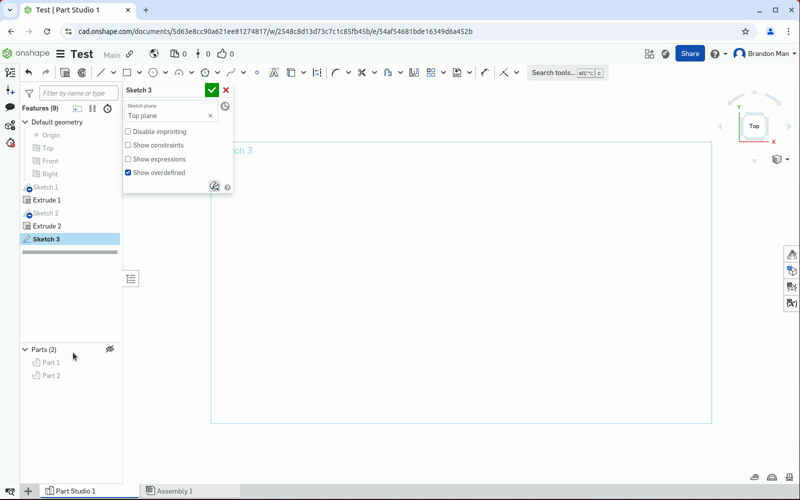
key(c)
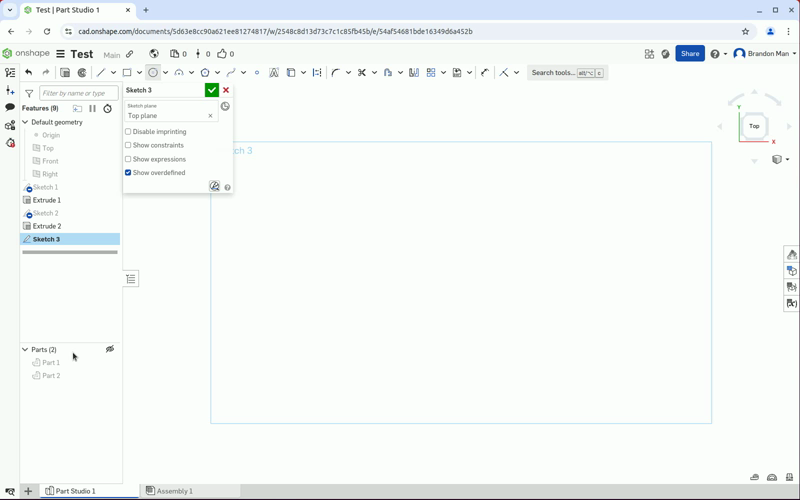
key_down(shift)
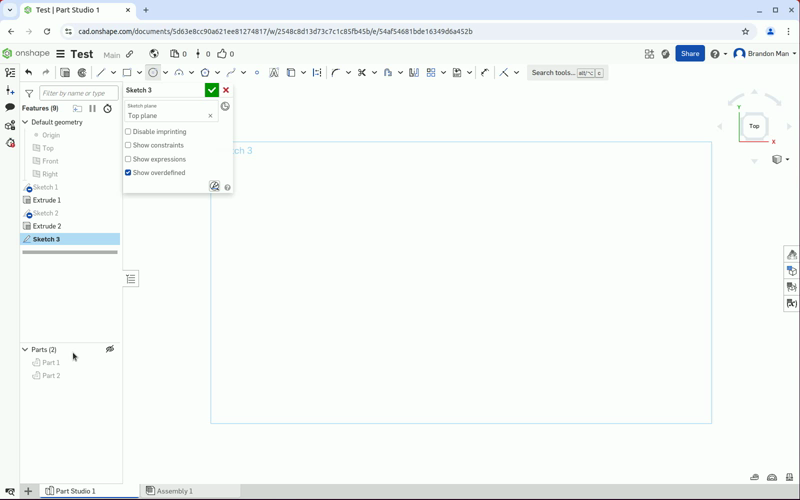
mouse_move(545, 282)
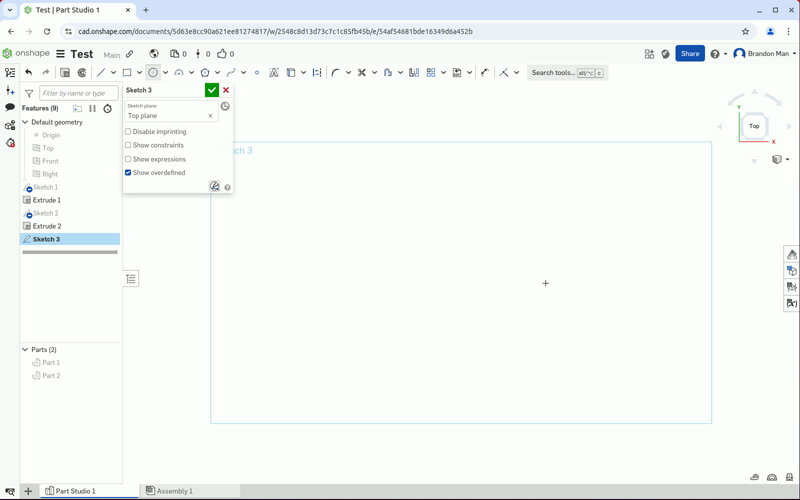
click(545, 282)
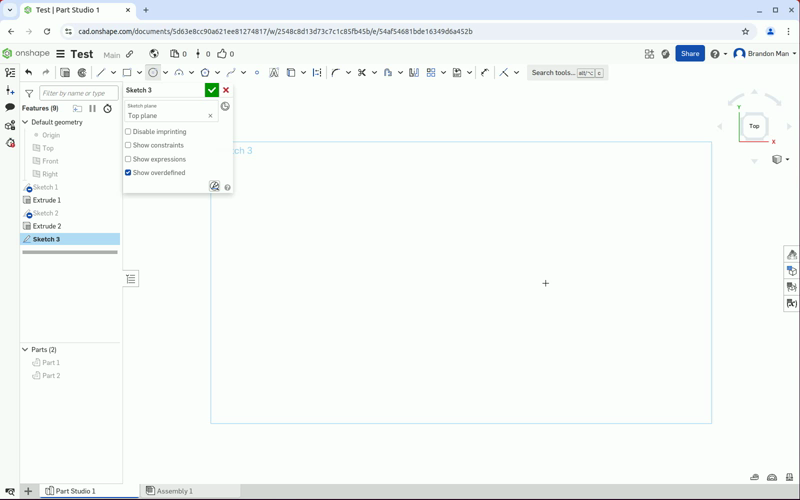
key_up(shift)
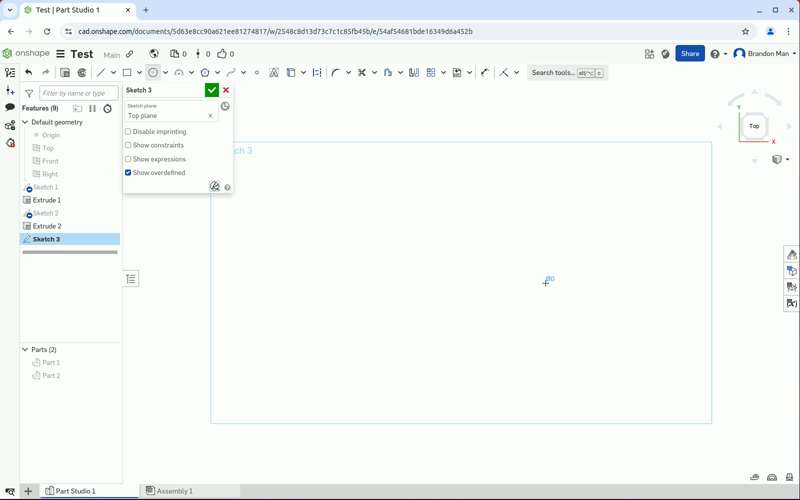
mouse_move(560, 282)
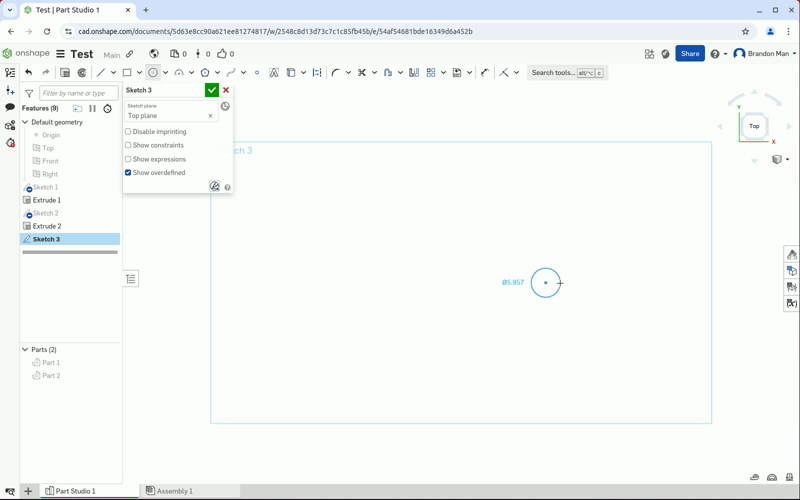
click(560, 282)
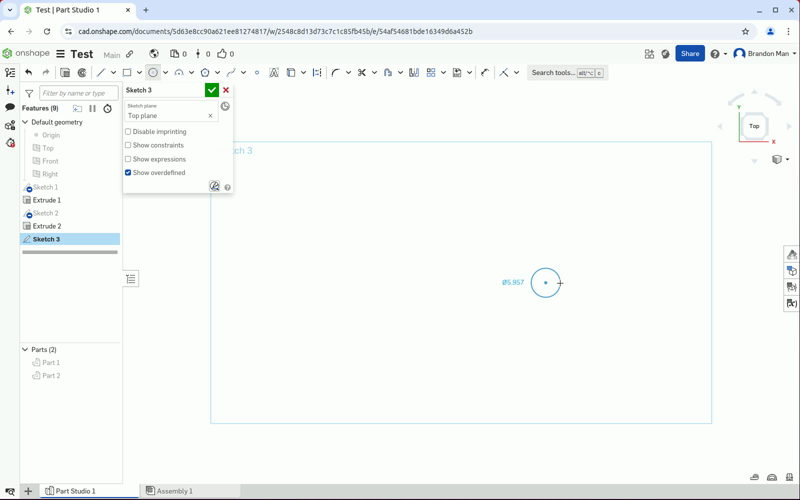
key(esc)
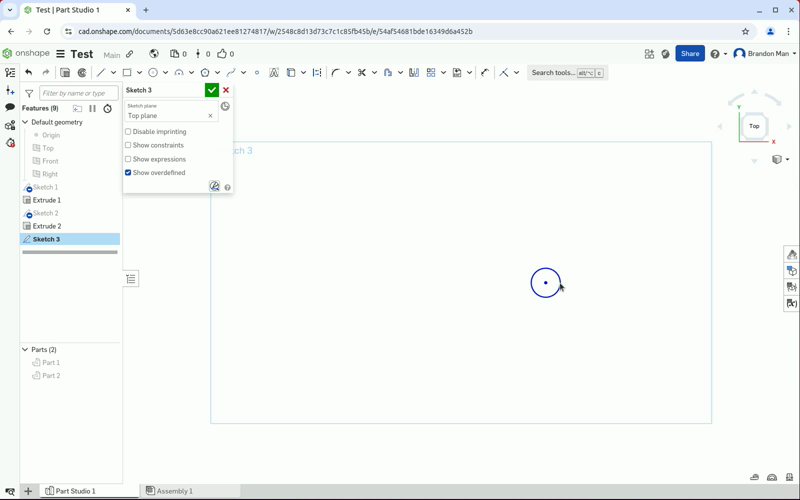
mouse_move(559, 280)
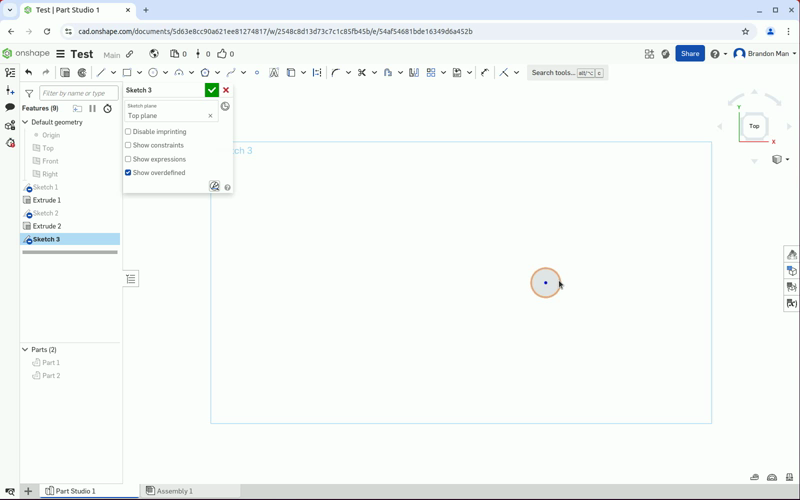
scroll(6)
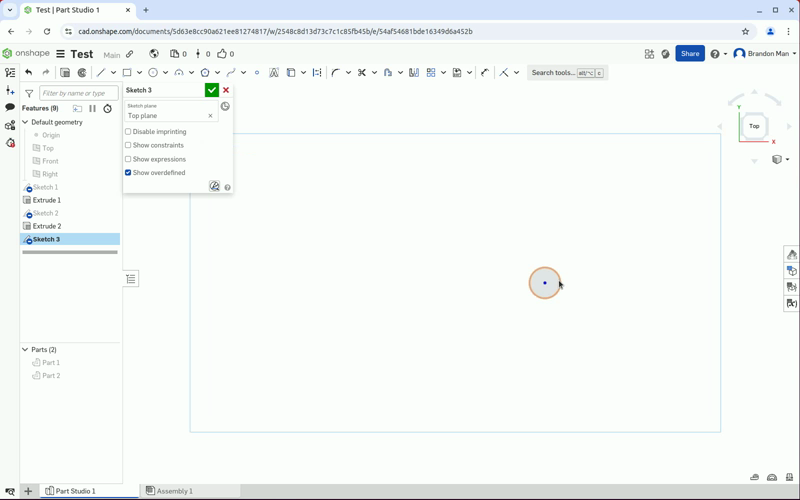
scroll(6)
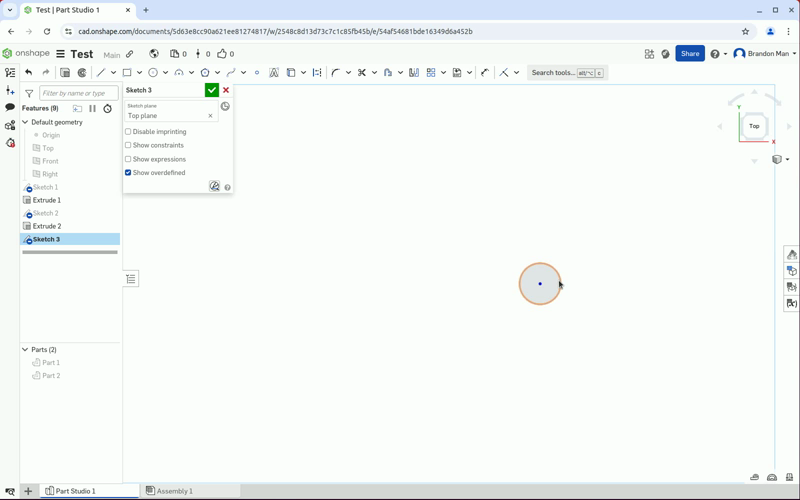
scroll(6)
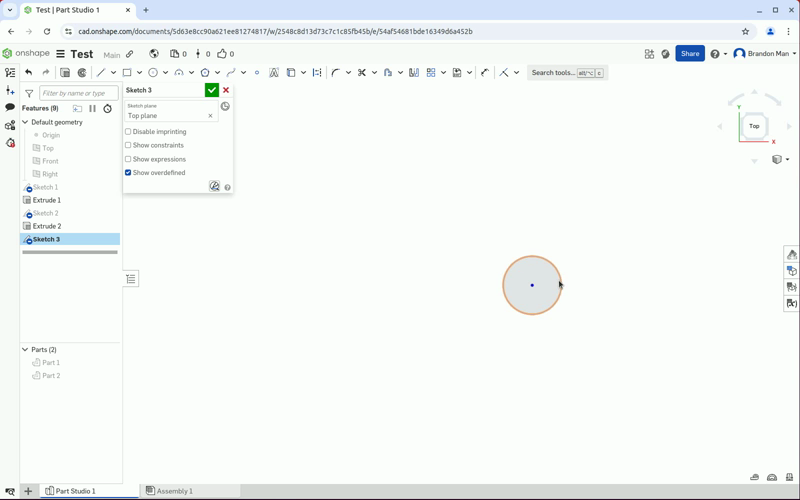
scroll(6)
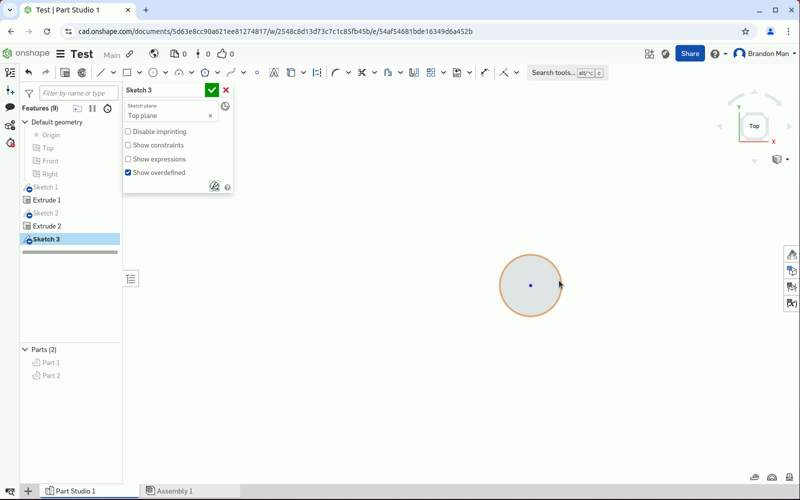
scroll(6)
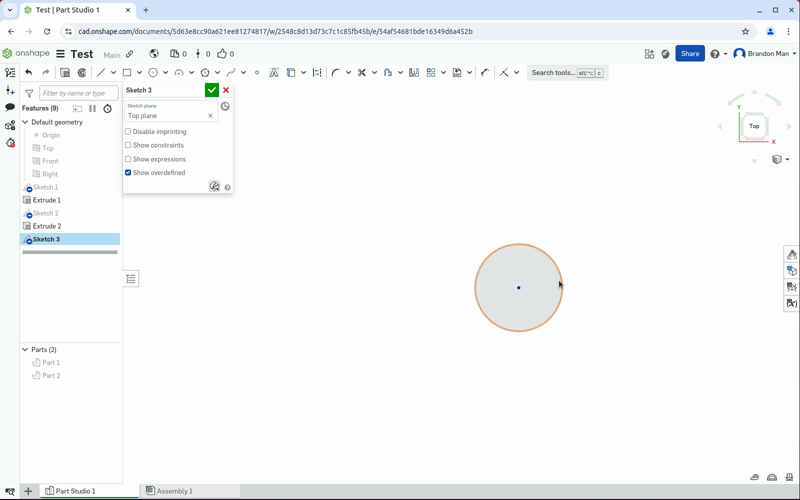
scroll(6)
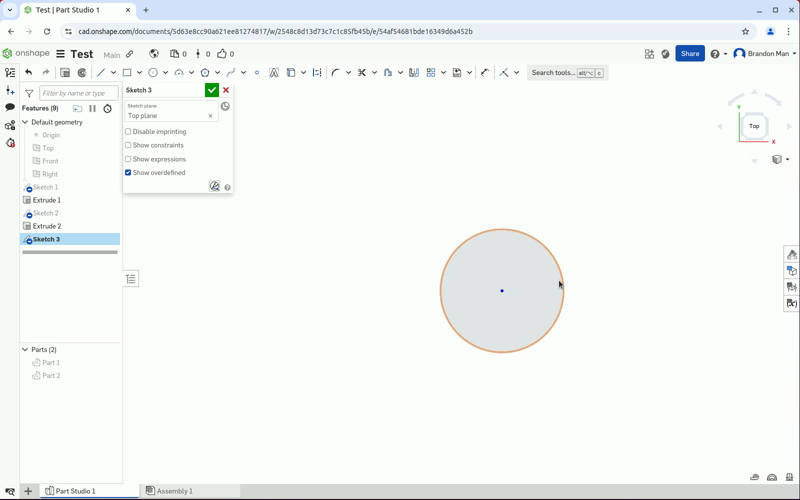
scroll(6)
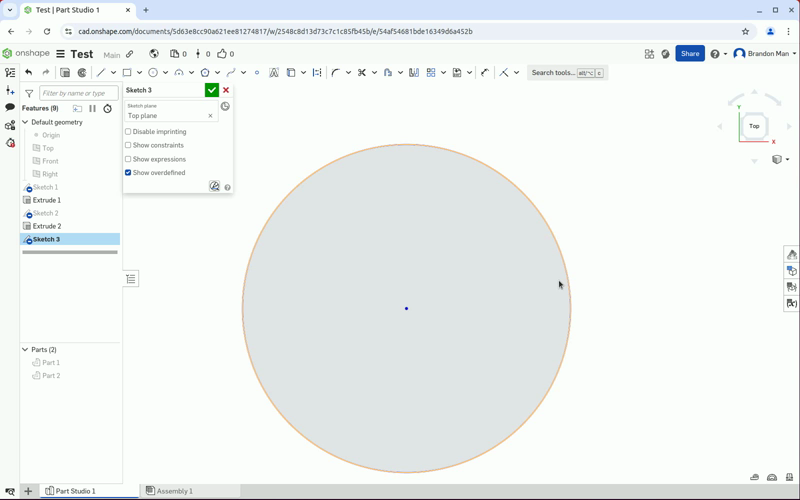
click(559, 280)
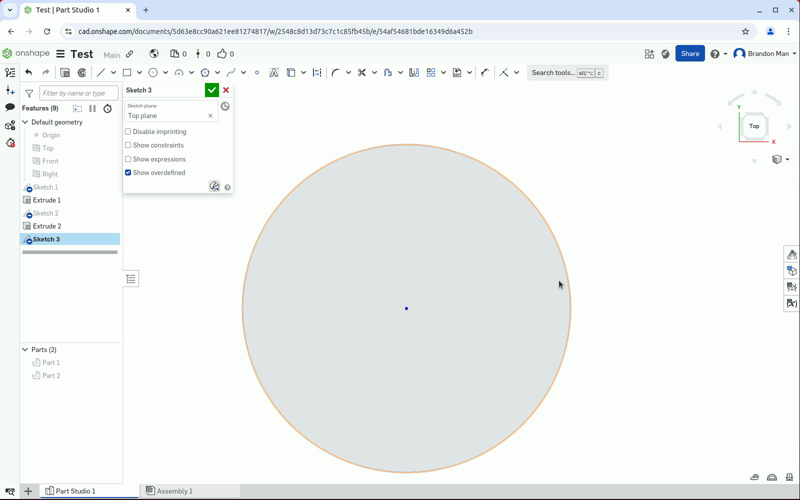
scroll(-6)
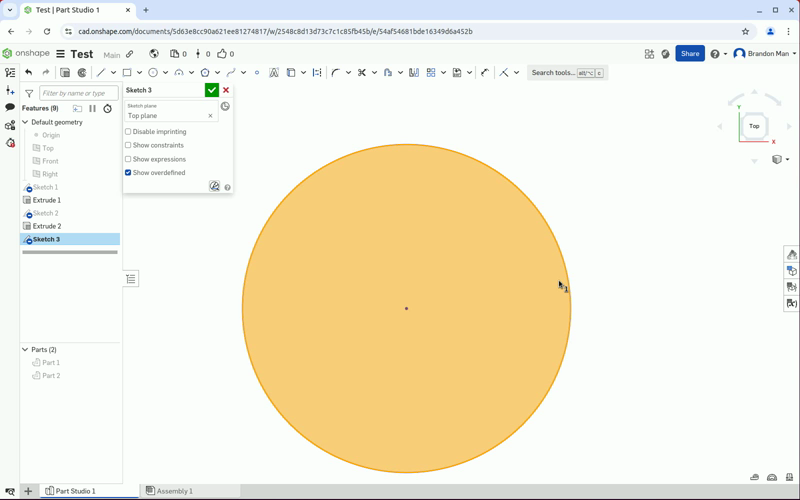
scroll(-6)
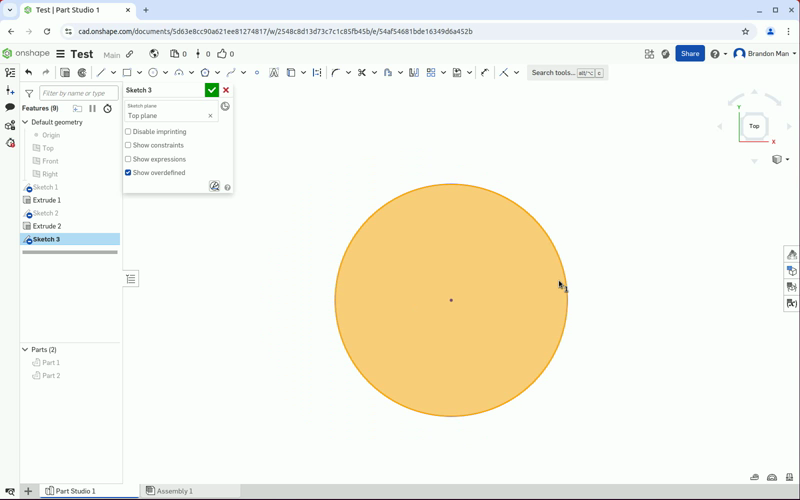
scroll(-6)
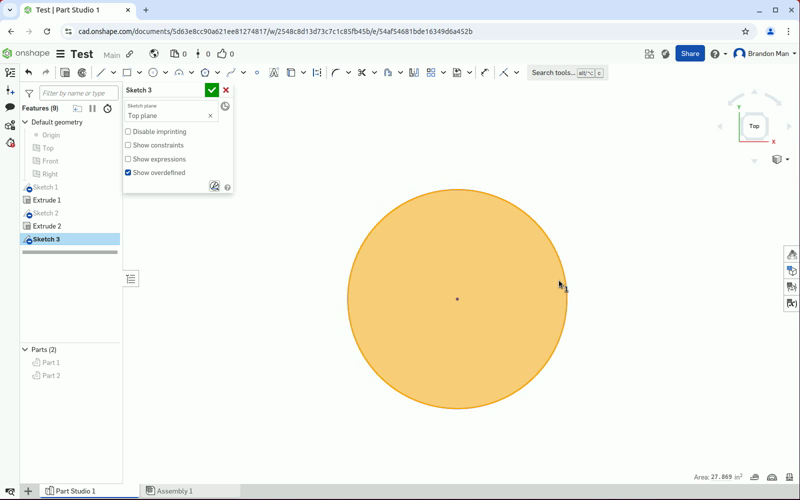
scroll(-6)
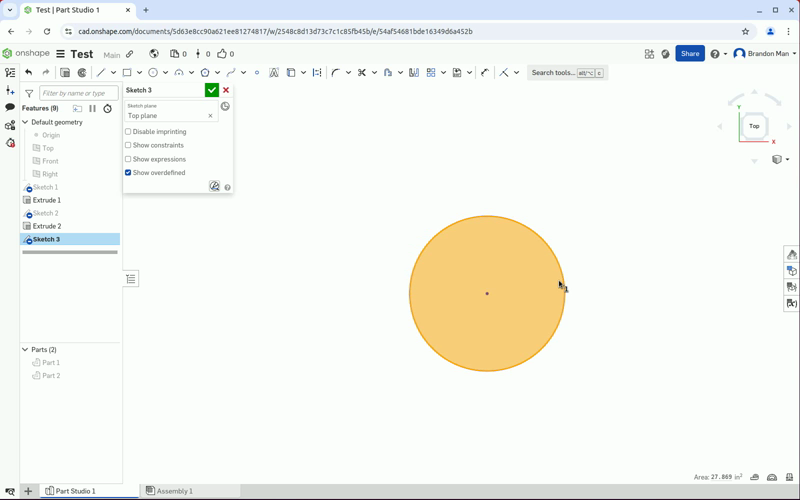
scroll(-6)
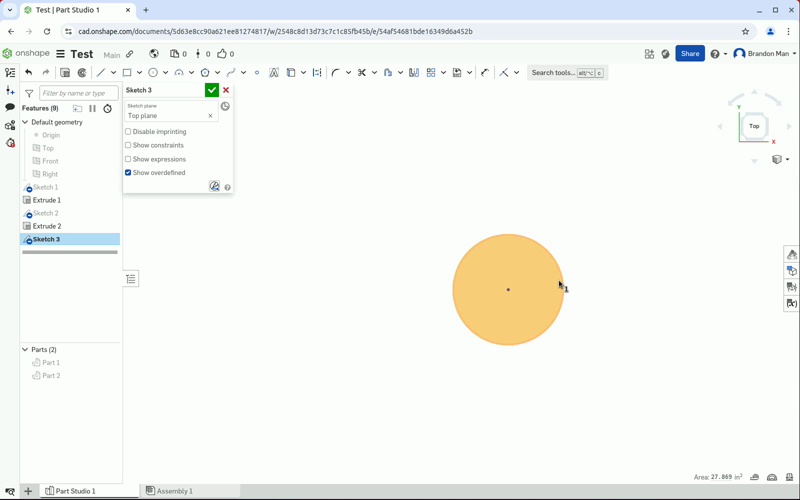
scroll(-6)
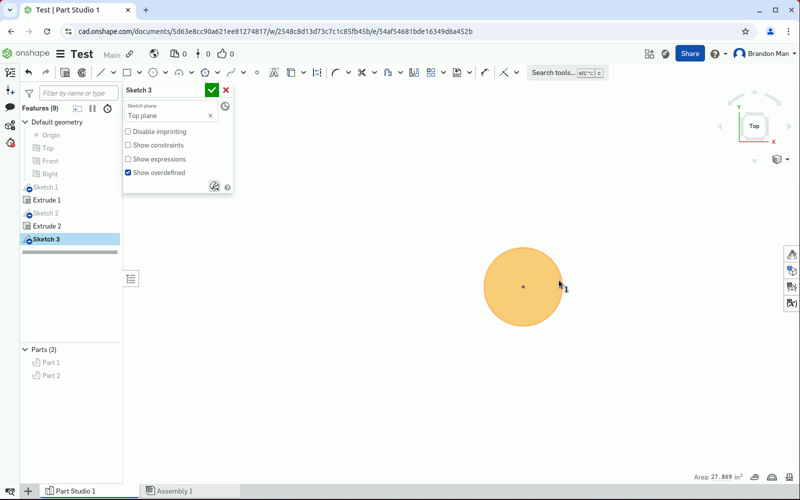
scroll(-6)
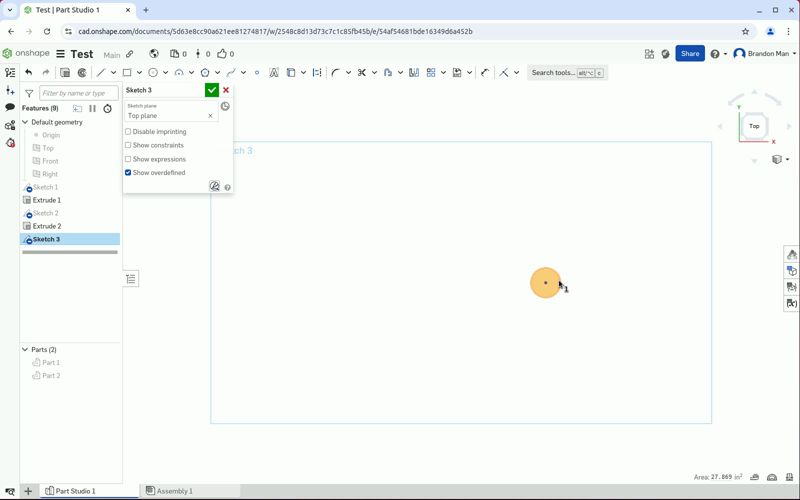
mouse_move(73, 352)
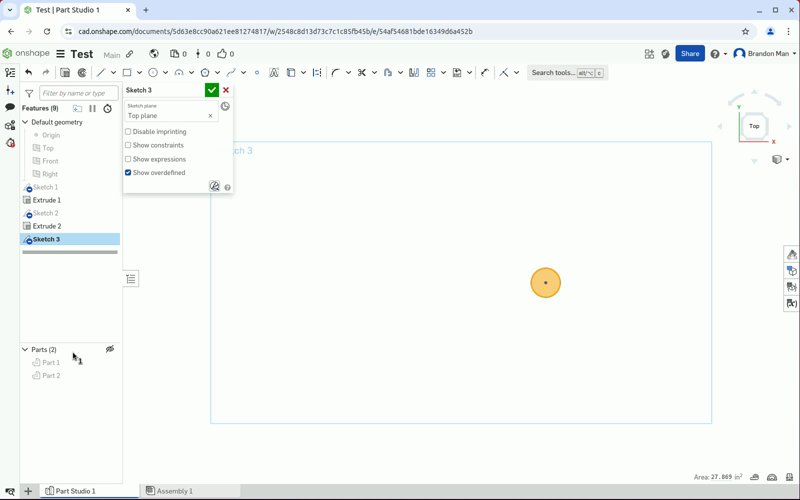
key(shift+y)
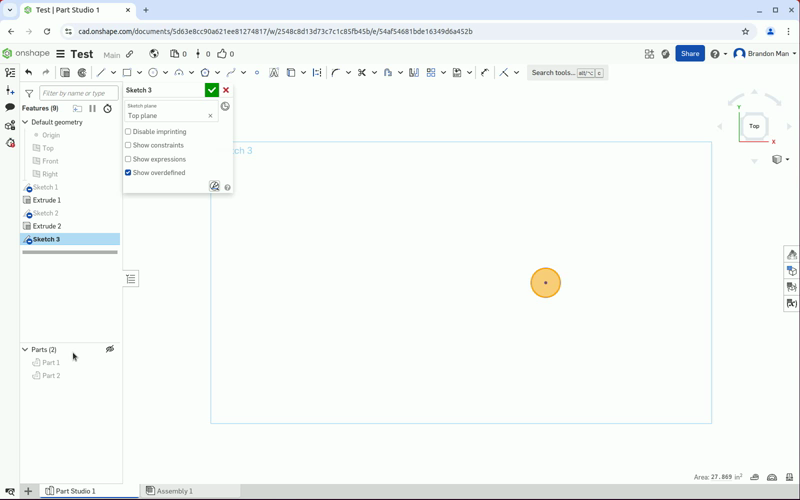
key(shift+e)
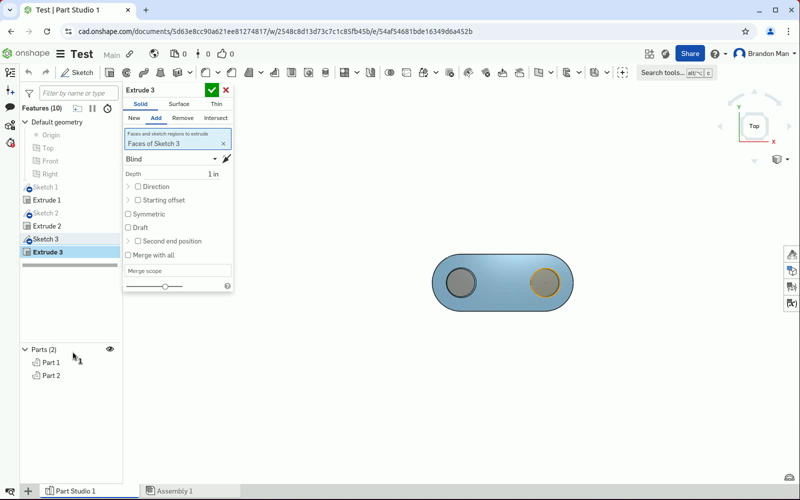
mouse_move(143, 106)
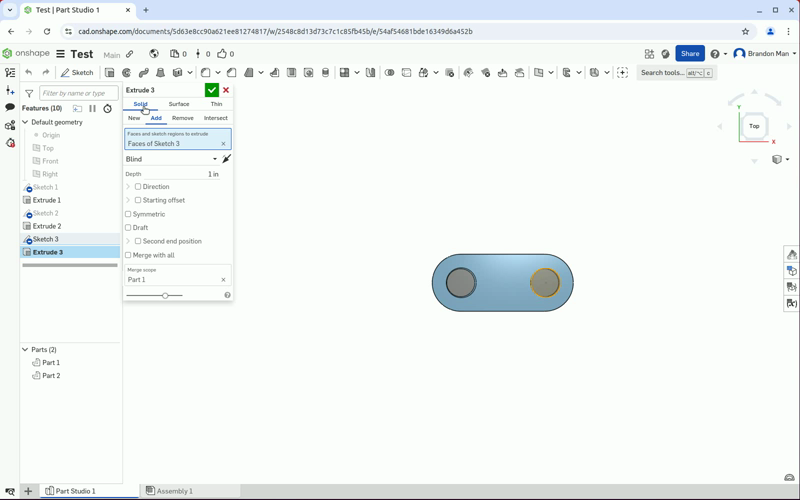
click(143, 106)
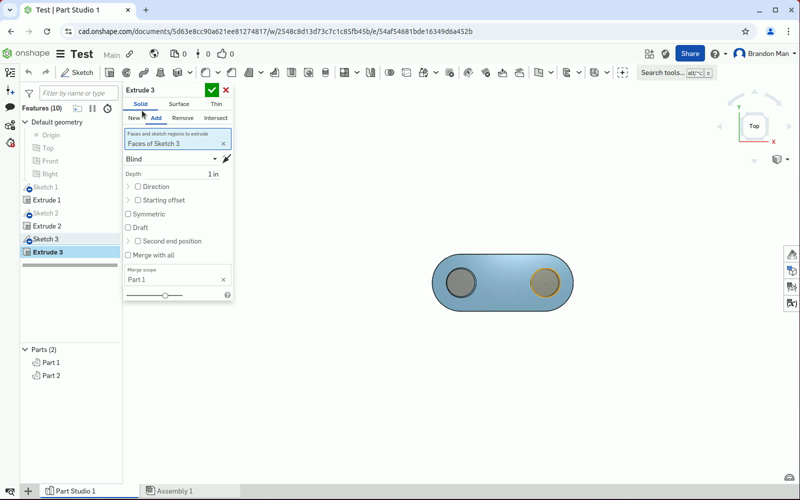
mouse_move(137, 120)
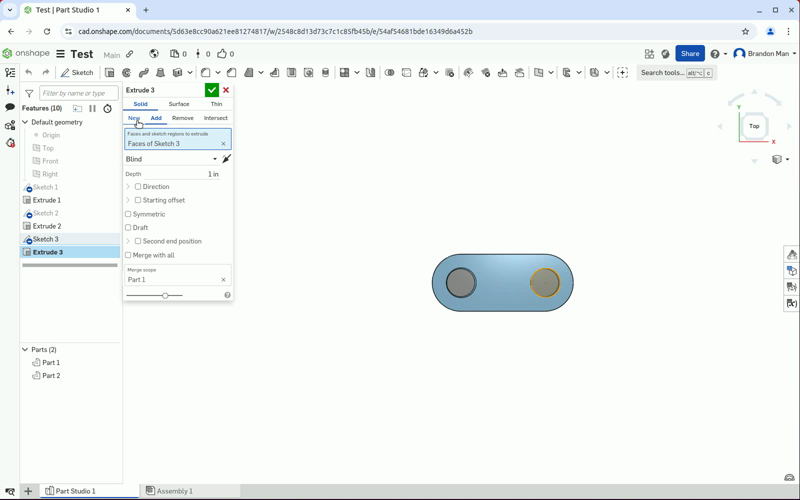
click(137, 120)
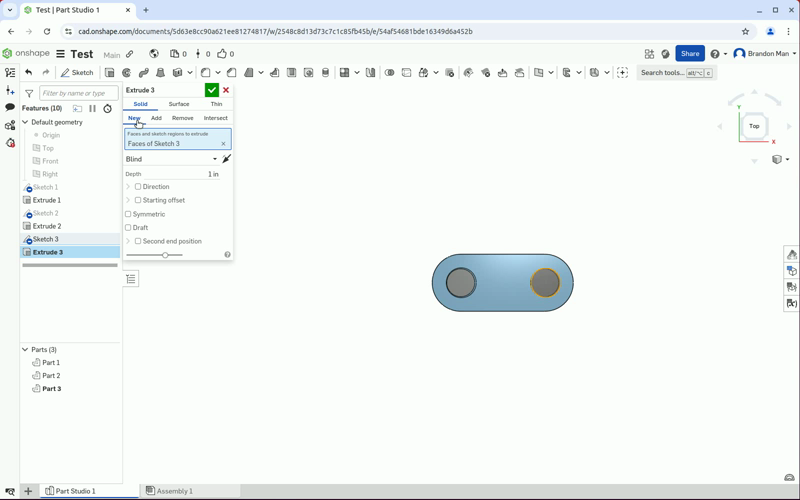
key(tab, 4)
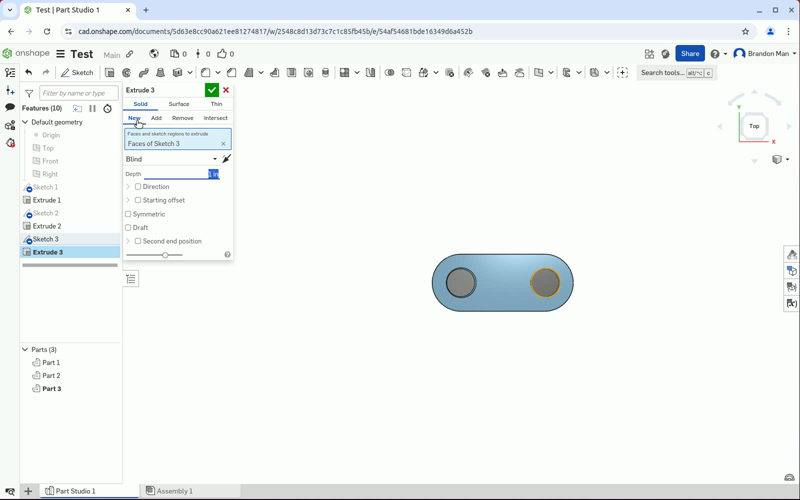
text(2.889)
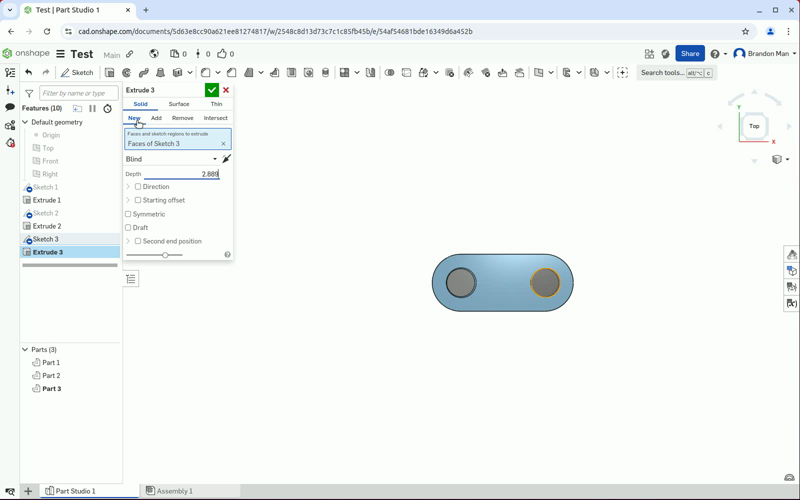
key(enter)
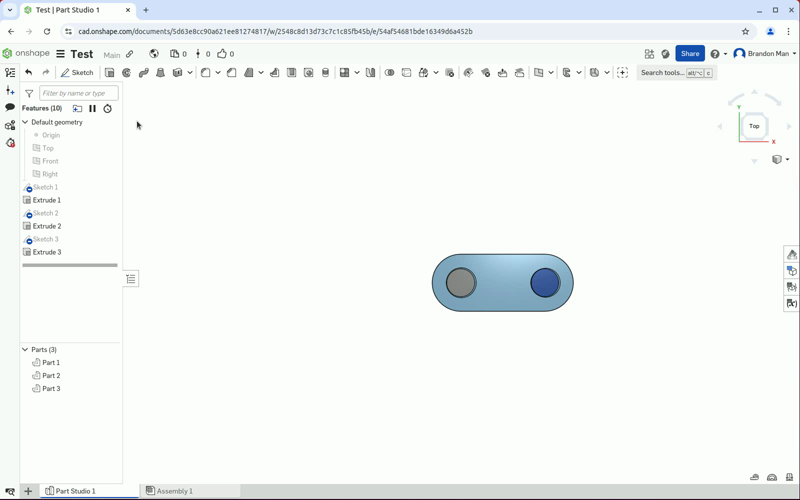
key(shift+h)
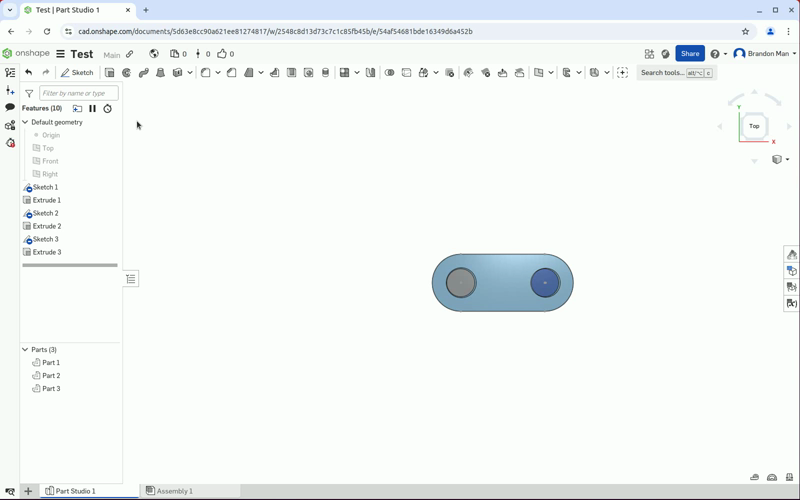
key(shift+h)
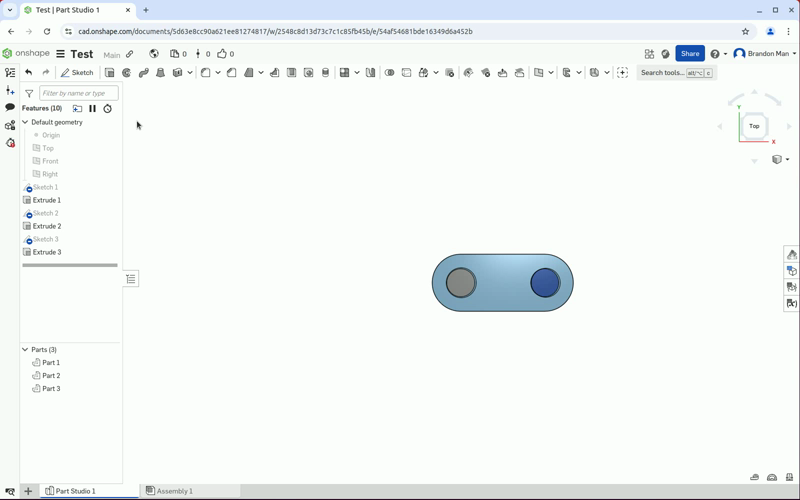
mouse_move(73, 189)
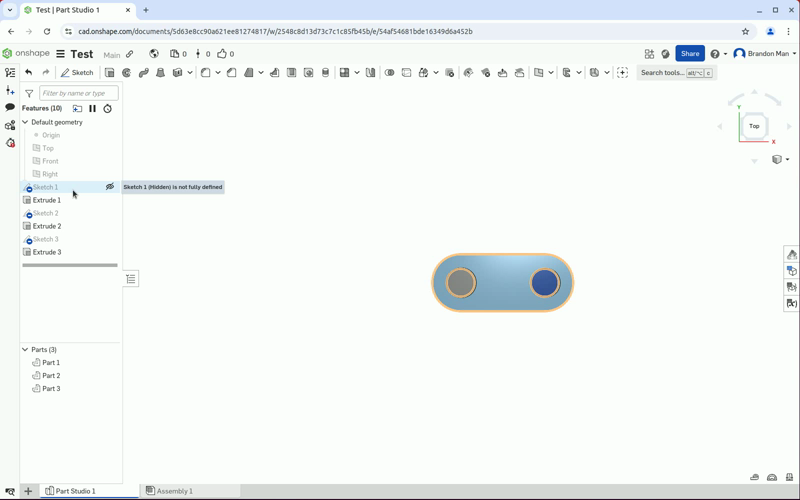
click(73, 189)
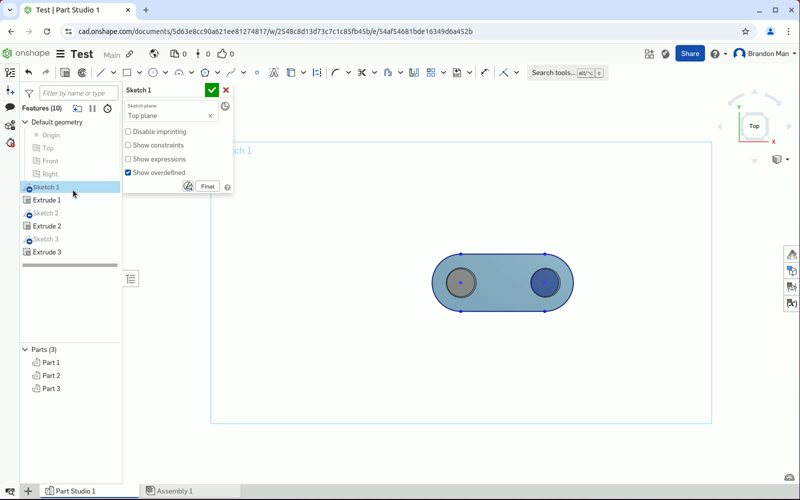
mouse_move(229, 92)
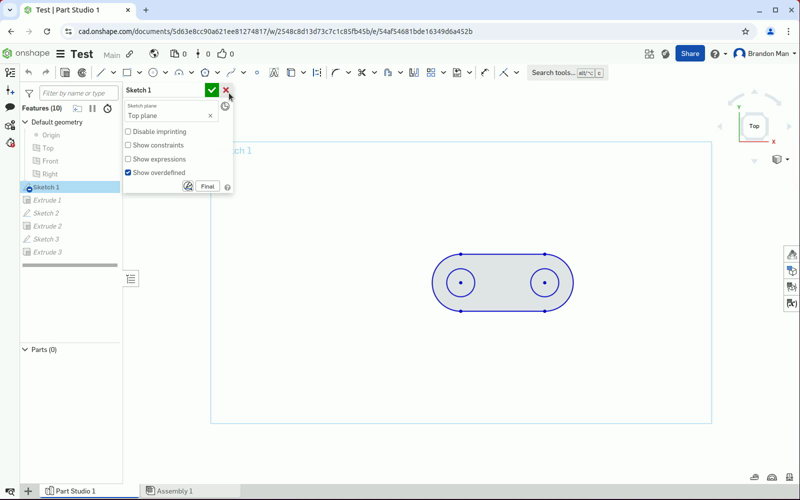
click(229, 92)
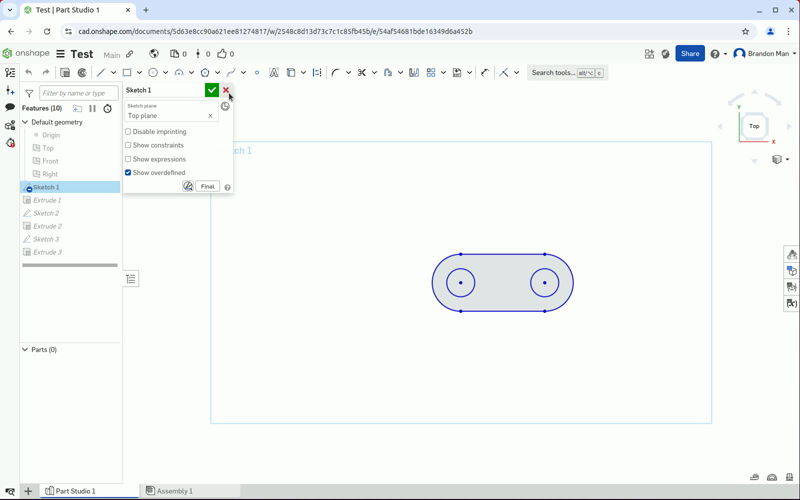
key(shift+s)
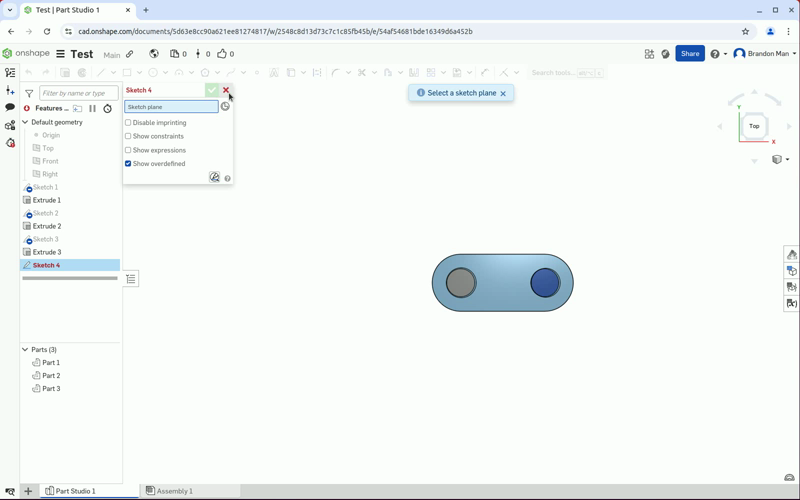
mouse_move(73, 150)
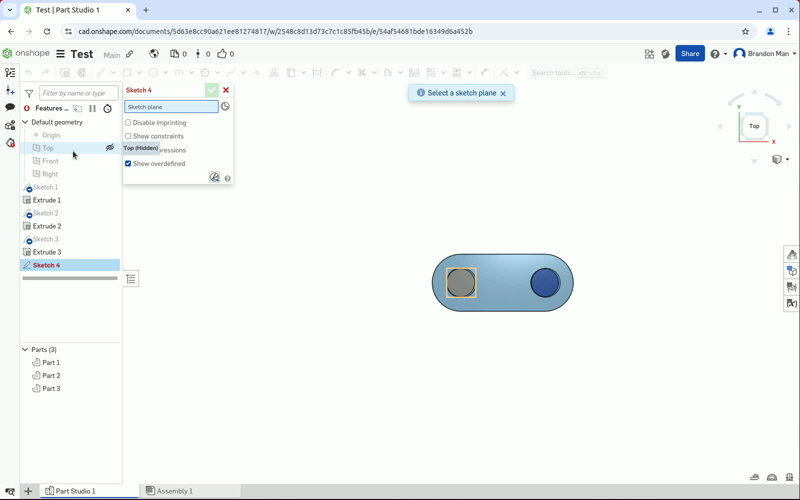
click(73, 150)
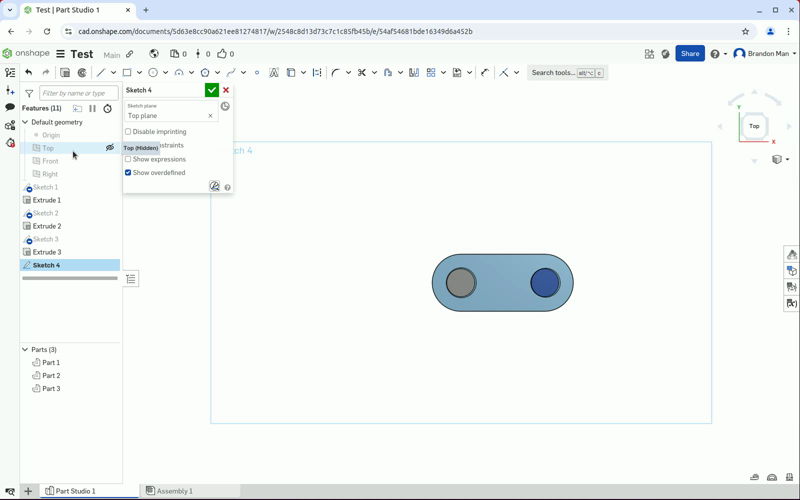
mouse_move(73, 352)
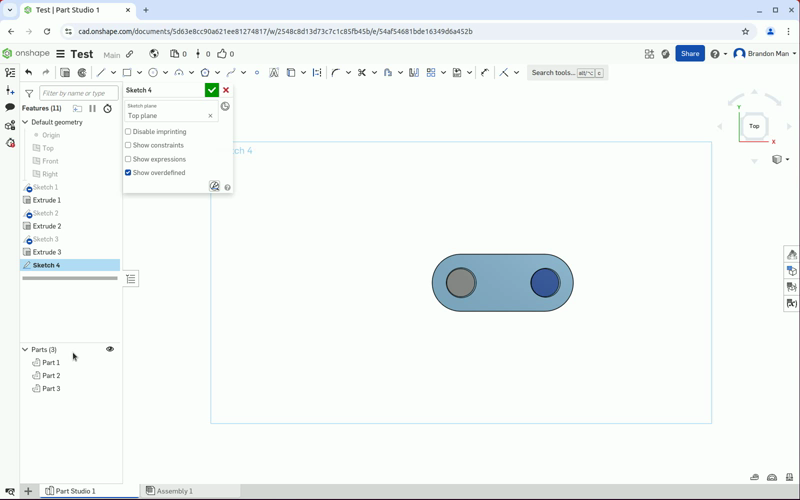
key(y)
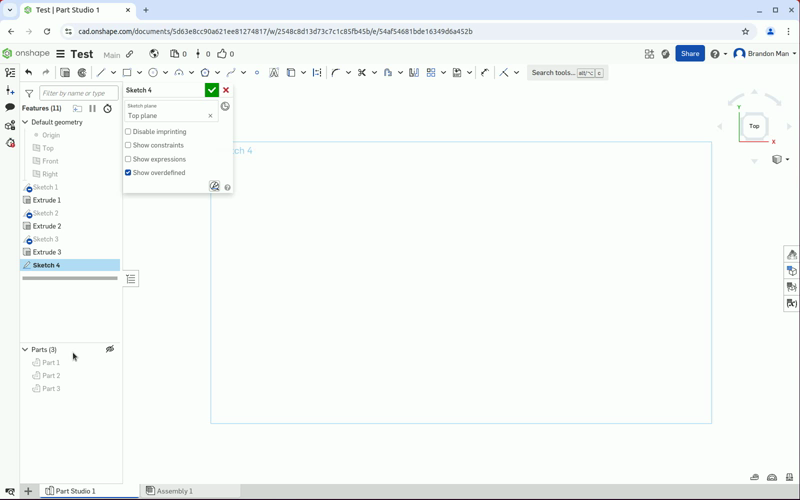
key(c)
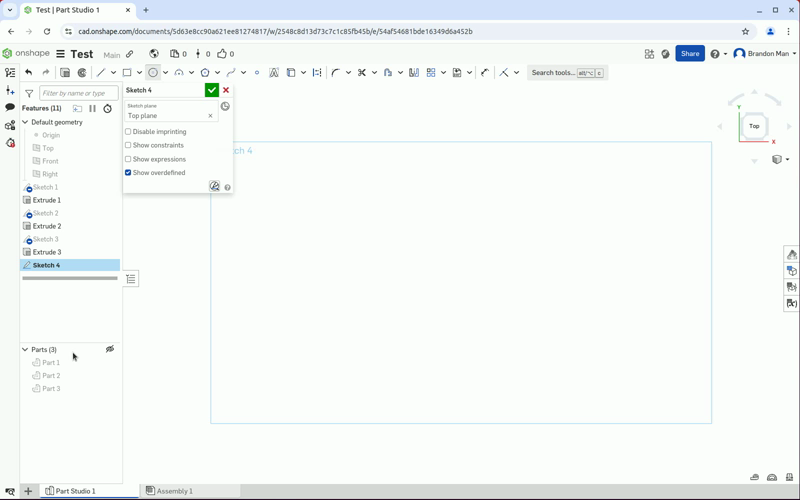
key_down(shift)
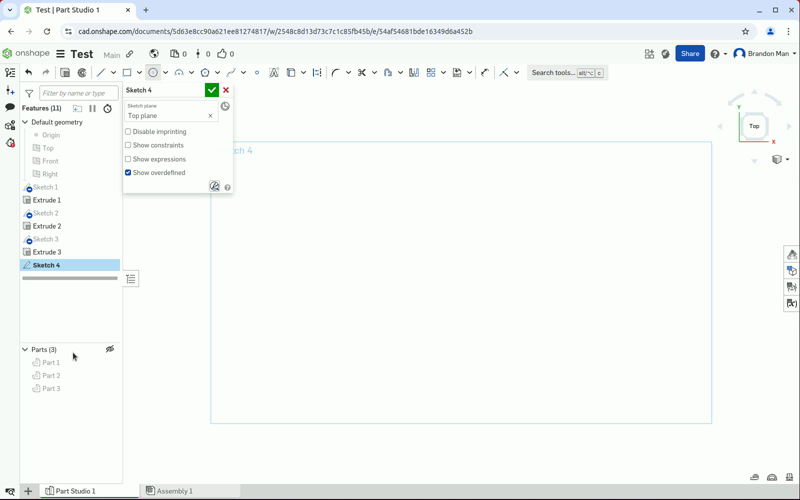
mouse_move(545, 282)
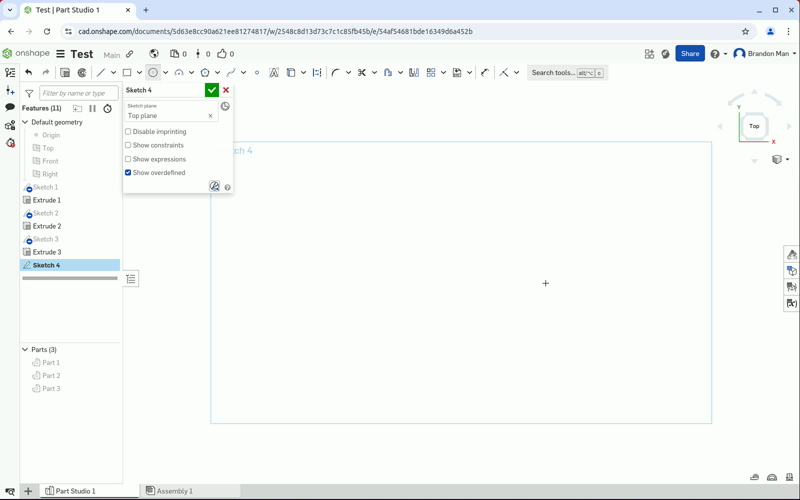
click(545, 282)
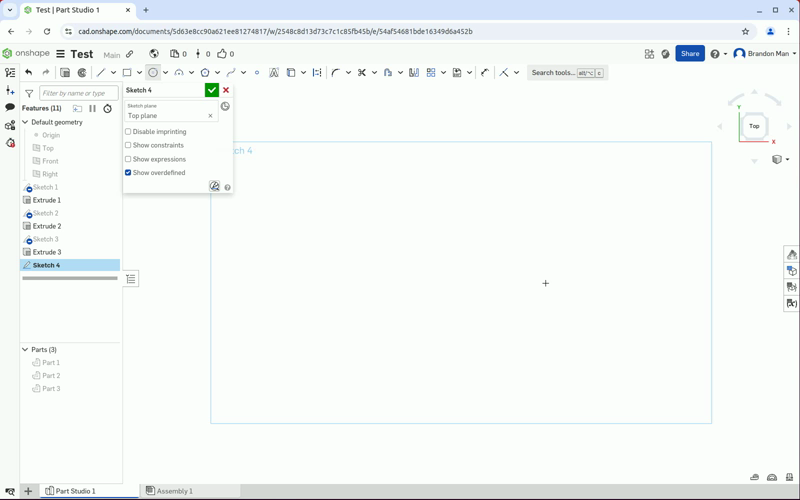
key_up(shift)
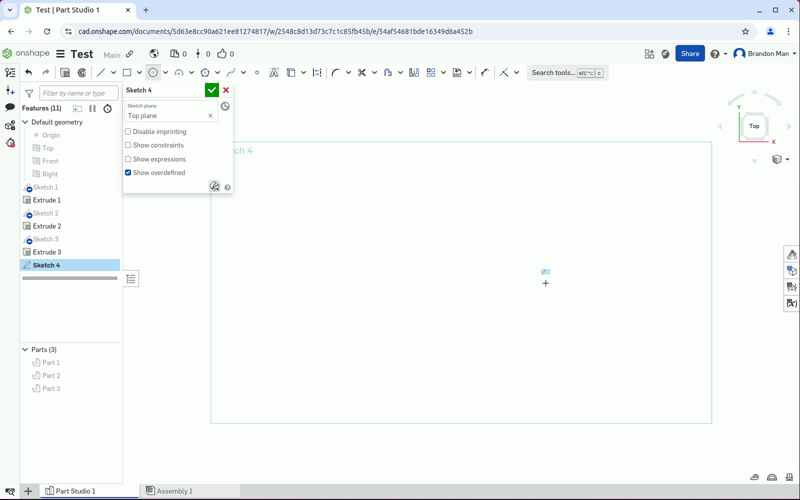
mouse_move(560, 282)
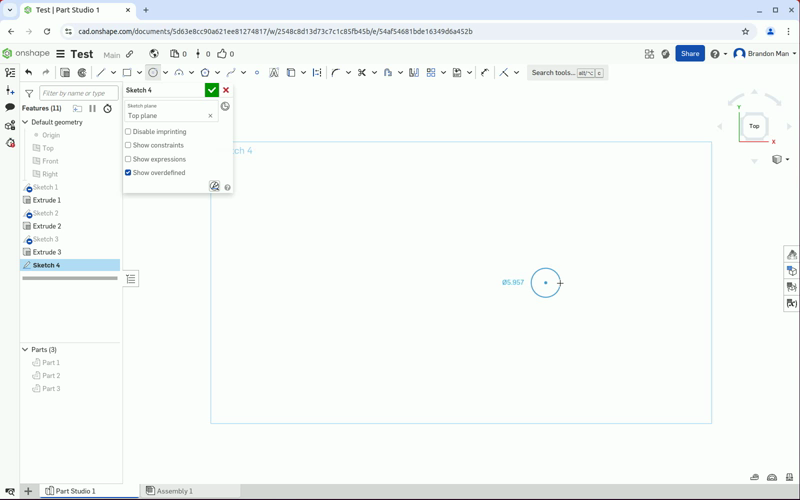
click(560, 282)
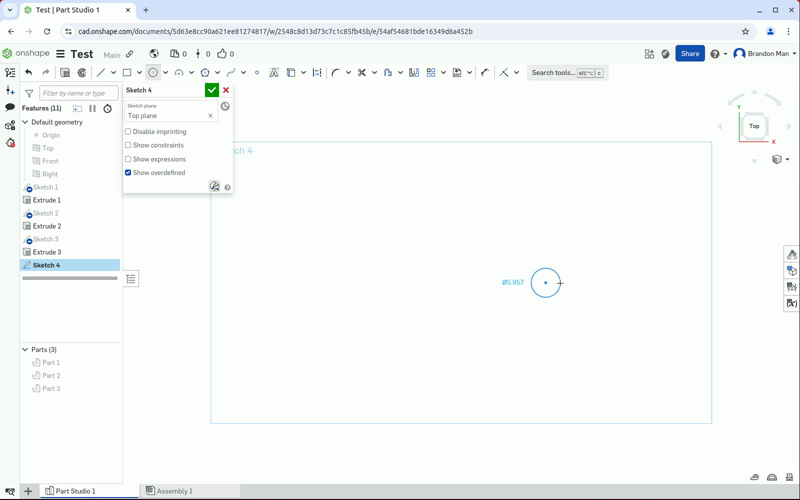
key(esc)
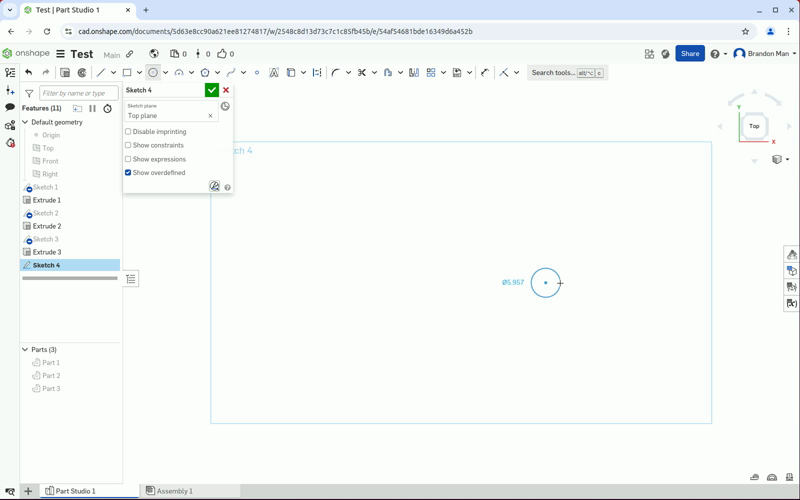
mouse_move(558, 281)
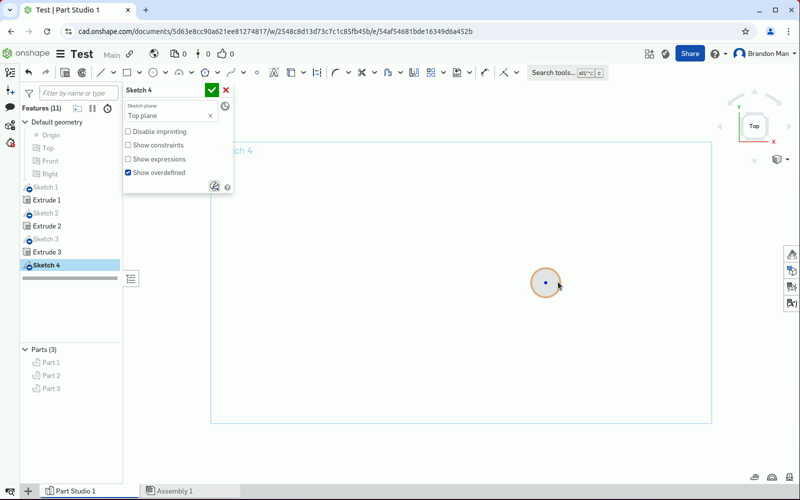
scroll(6)
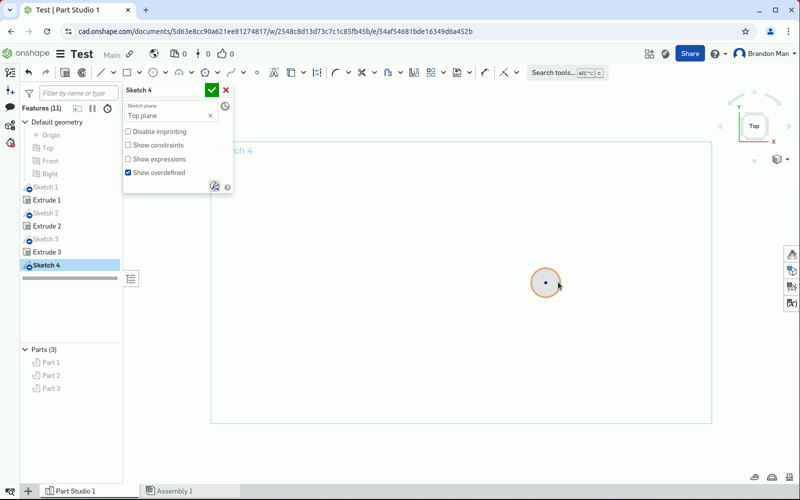
scroll(6)
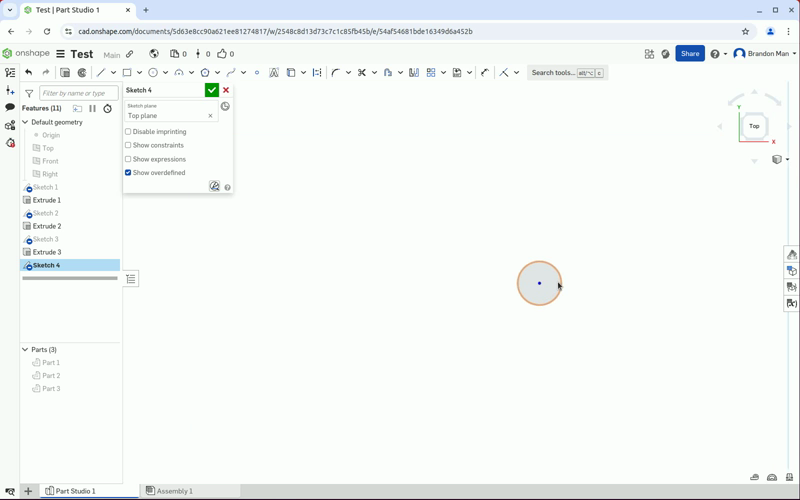
scroll(6)
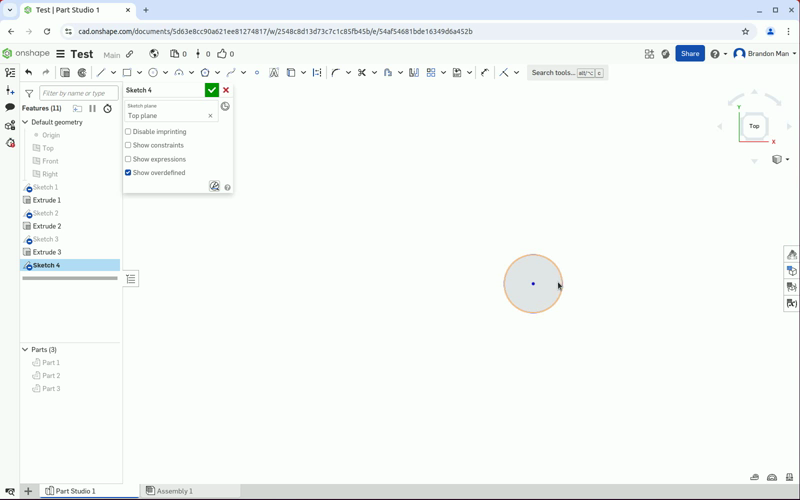
scroll(6)
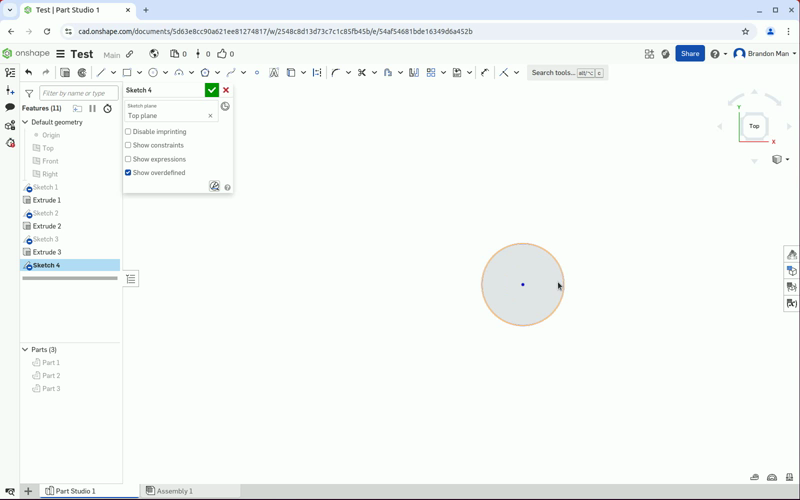
scroll(6)
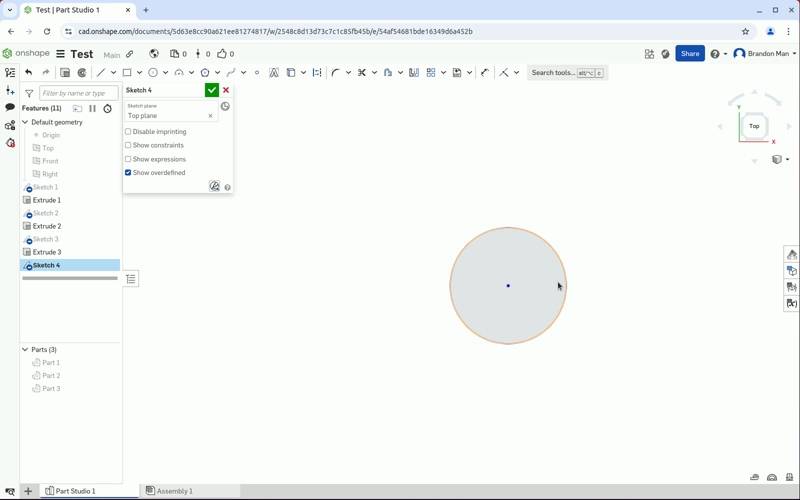
scroll(6)
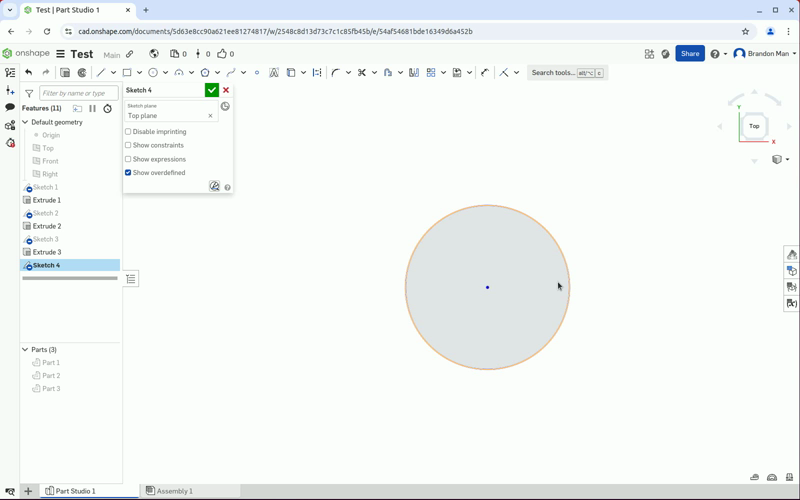
scroll(6)
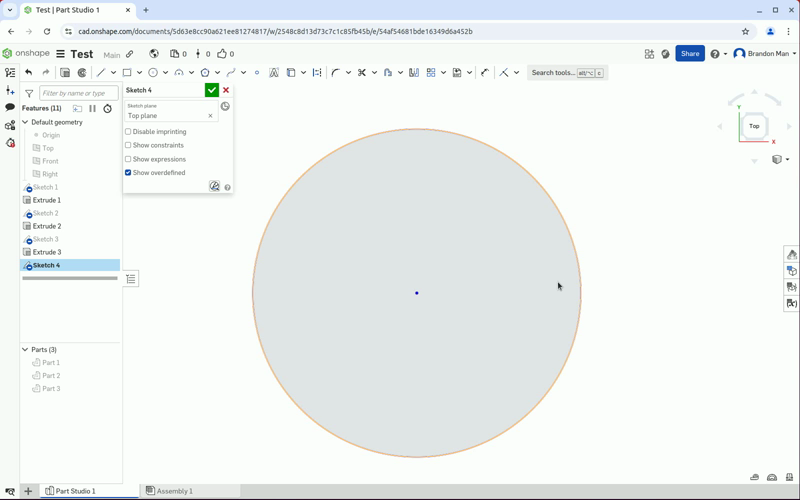
click(558, 281)
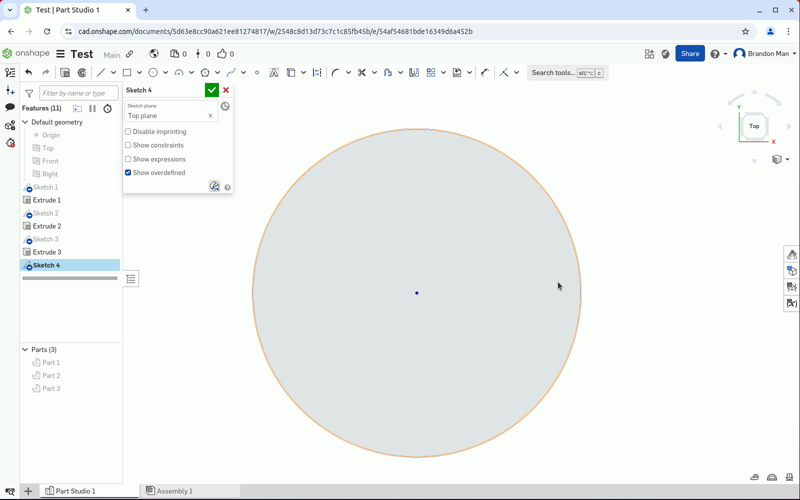
scroll(-6)
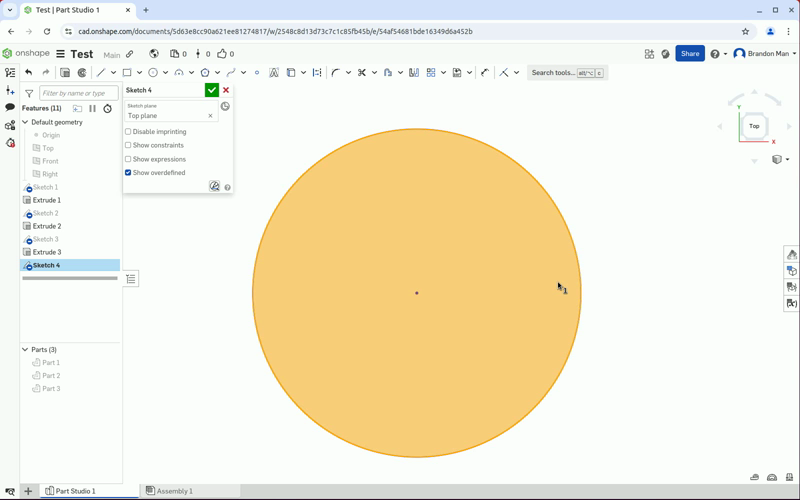
scroll(-6)
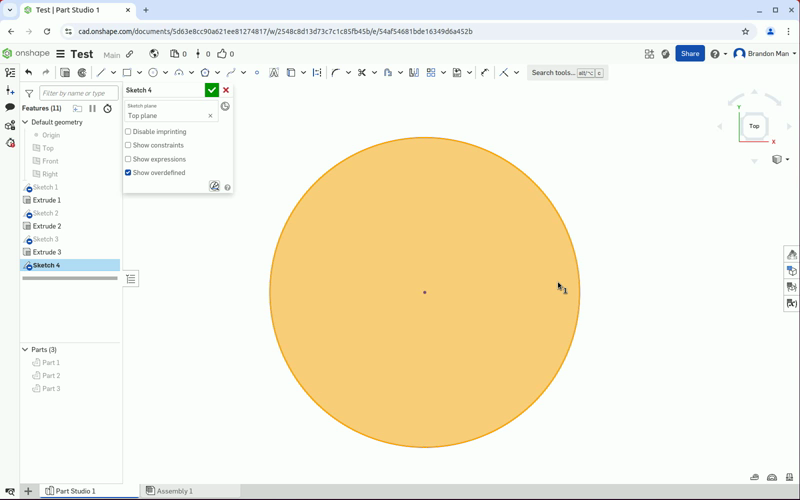
scroll(-6)
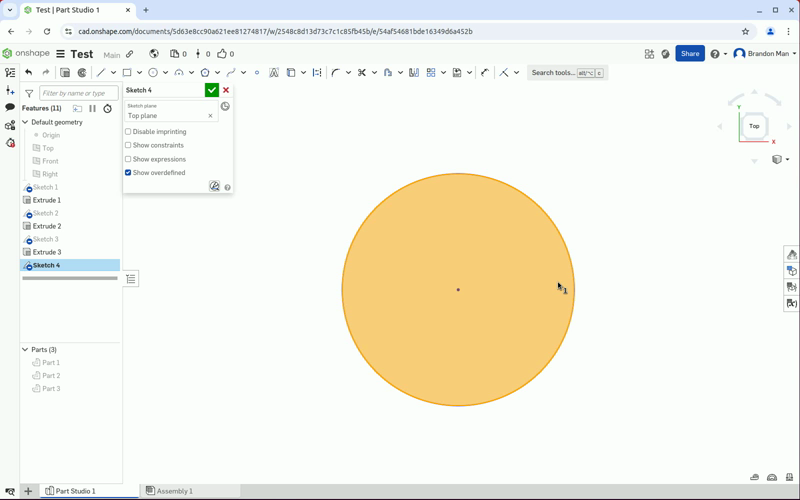
scroll(-6)
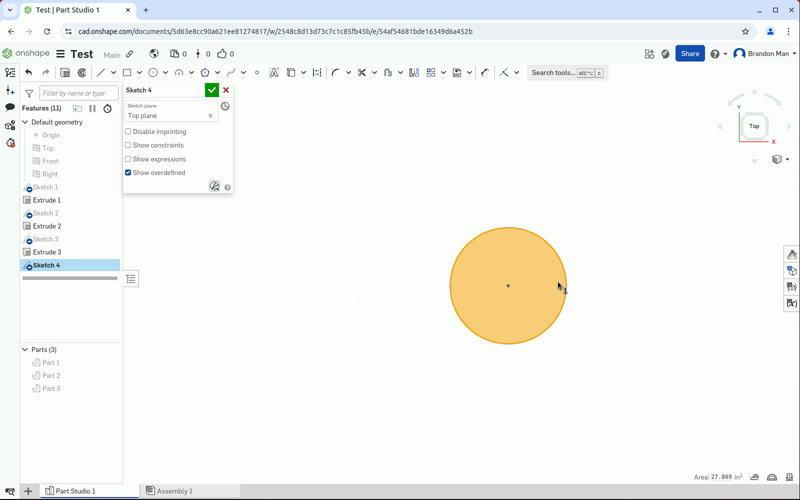
scroll(-6)
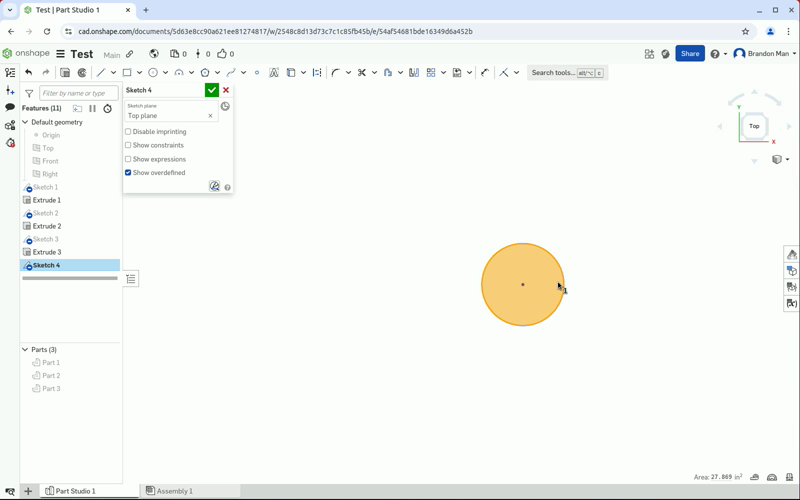
scroll(-6)
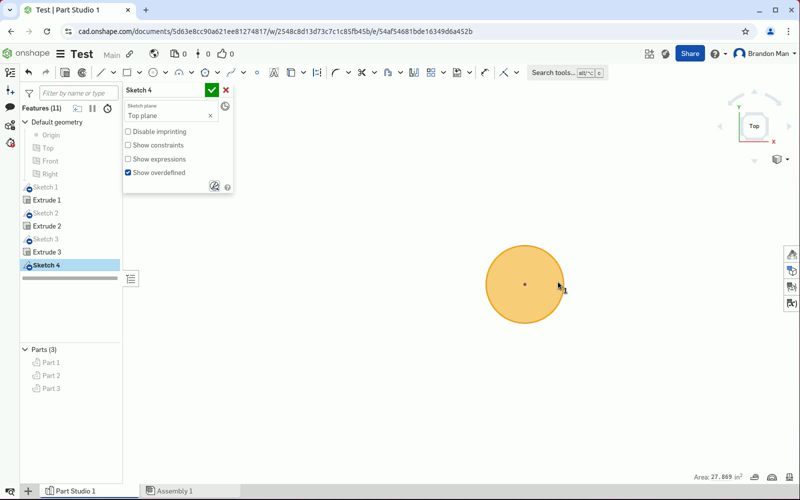
scroll(-6)
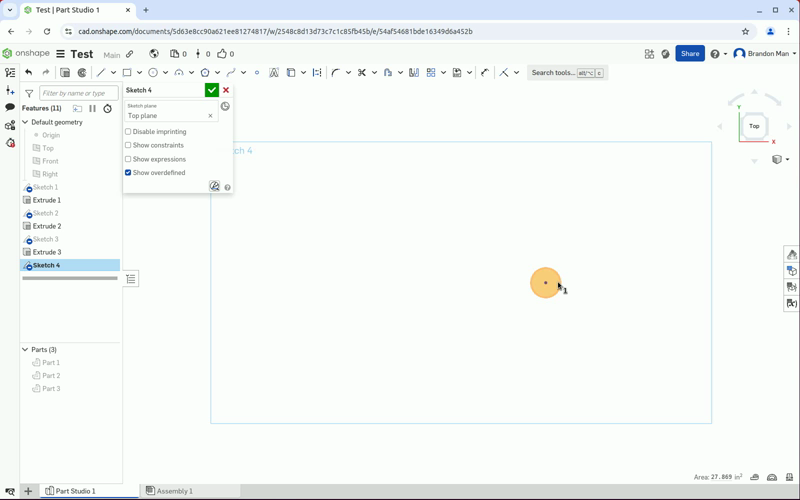
mouse_move(73, 352)
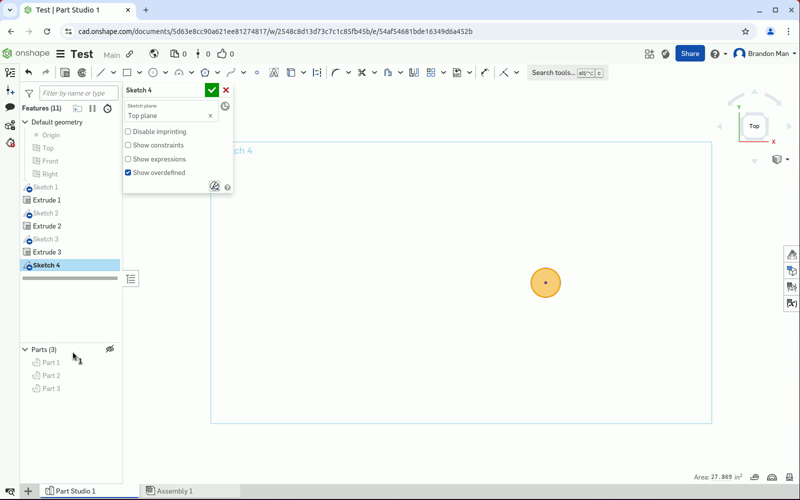
key(shift+y)
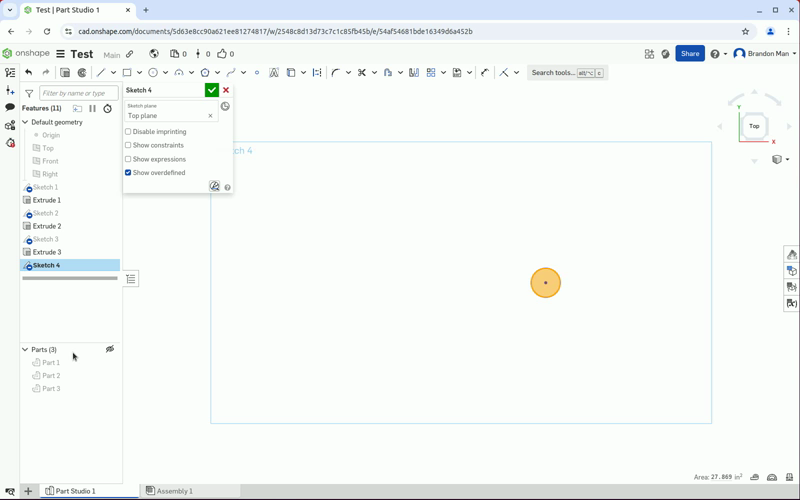
key(shift+e)
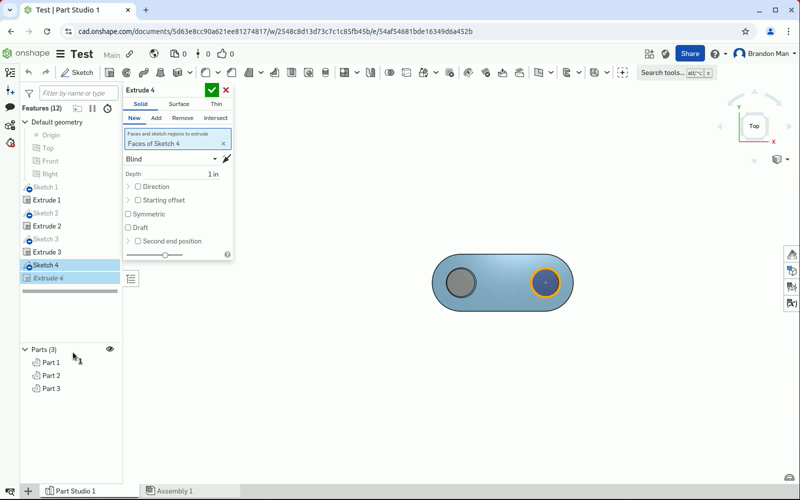
mouse_move(143, 106)
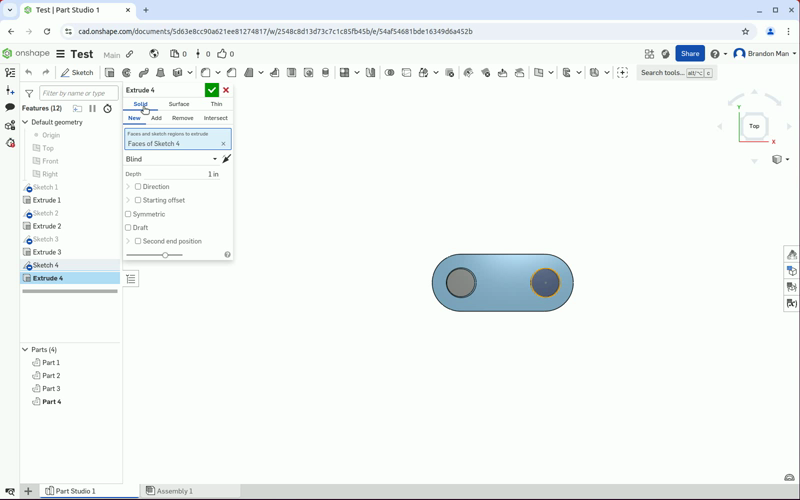
click(143, 106)
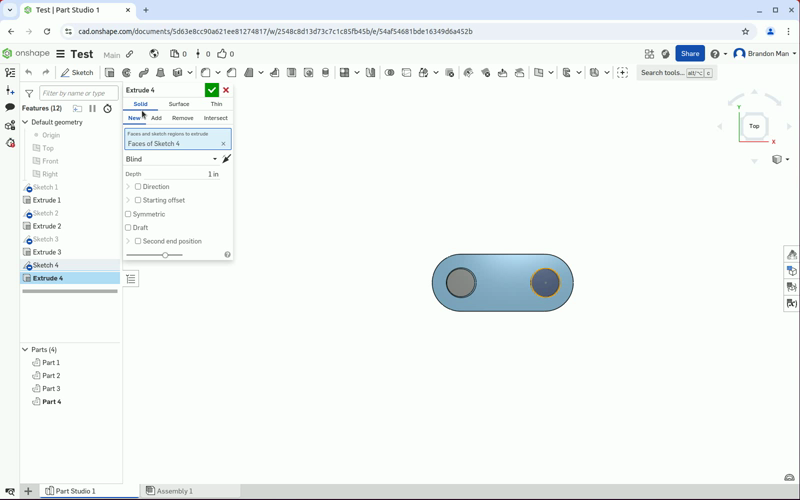
mouse_move(137, 120)
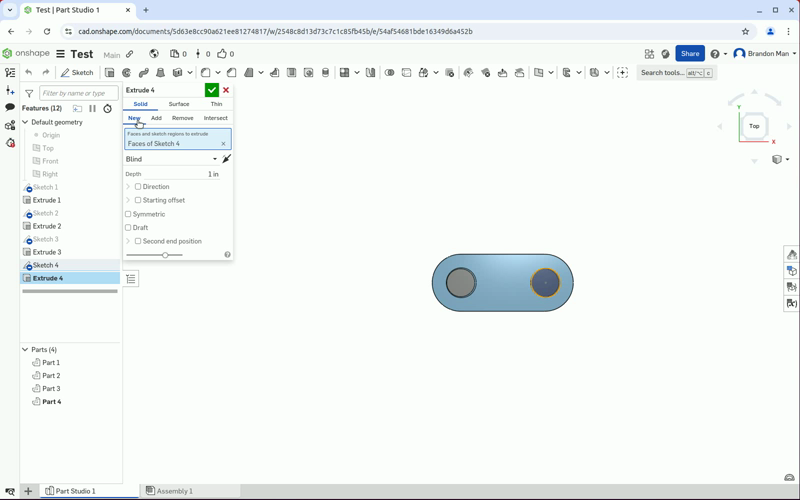
click(137, 120)
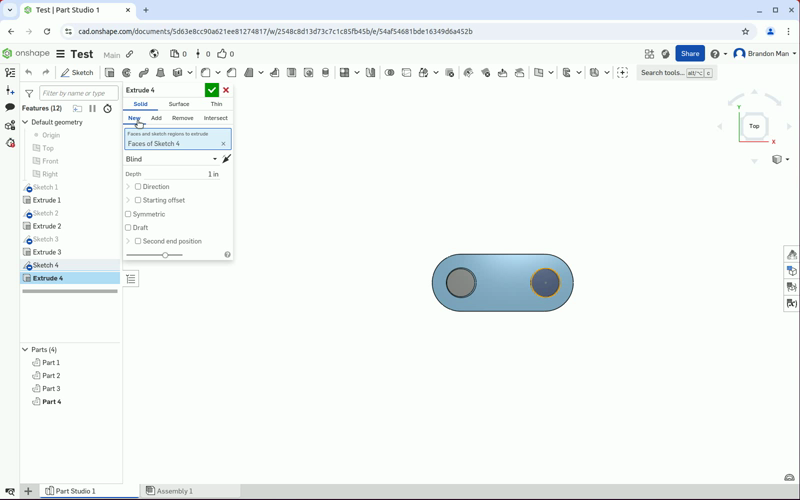
key(tab, 4)
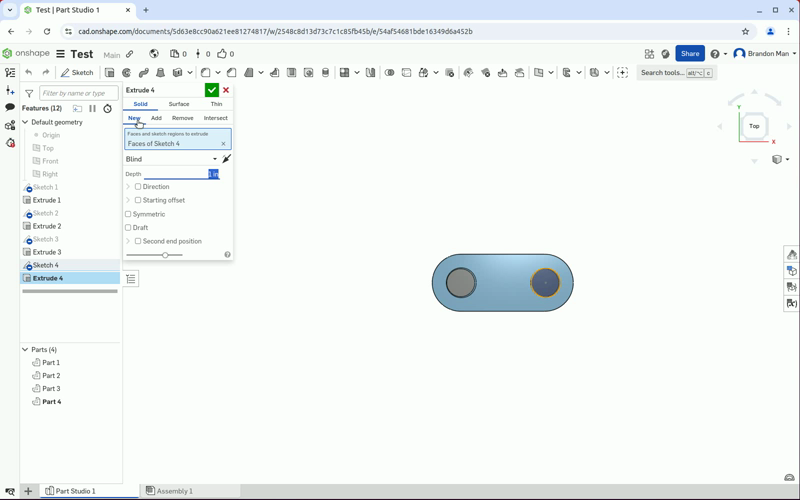
text(-5.777)
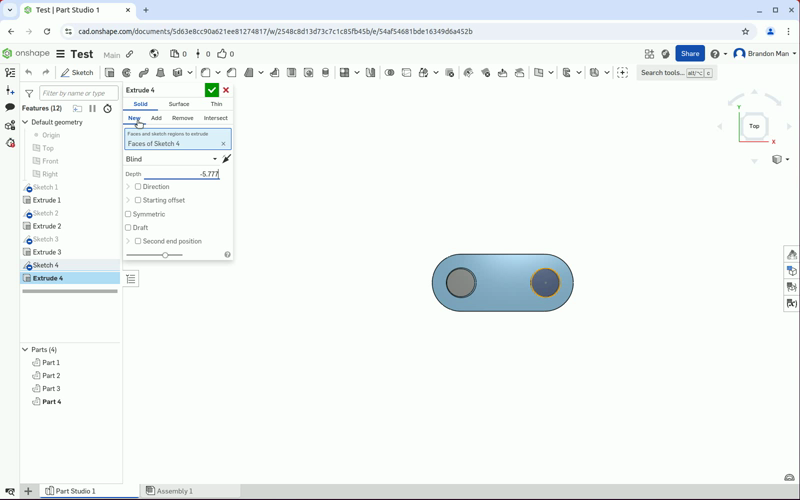
key(enter)
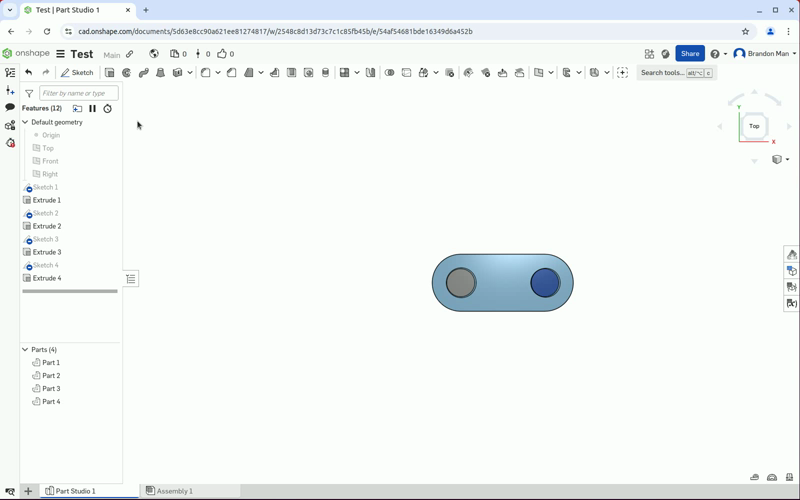
key(shift+h)
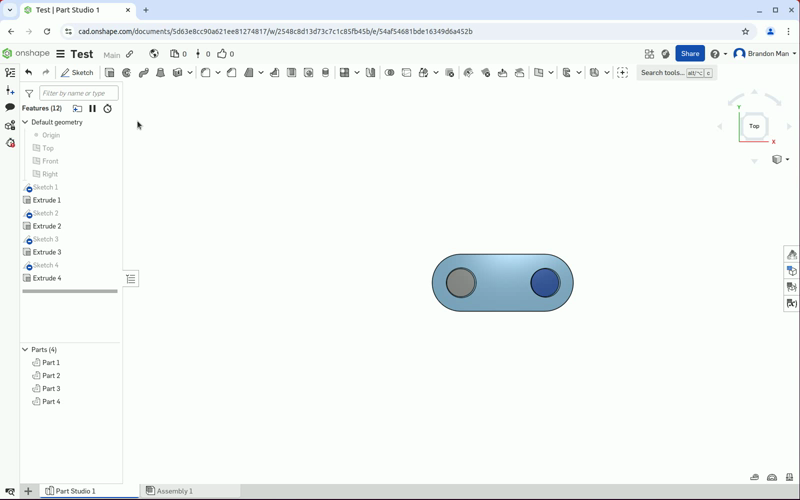
key(shift+h)
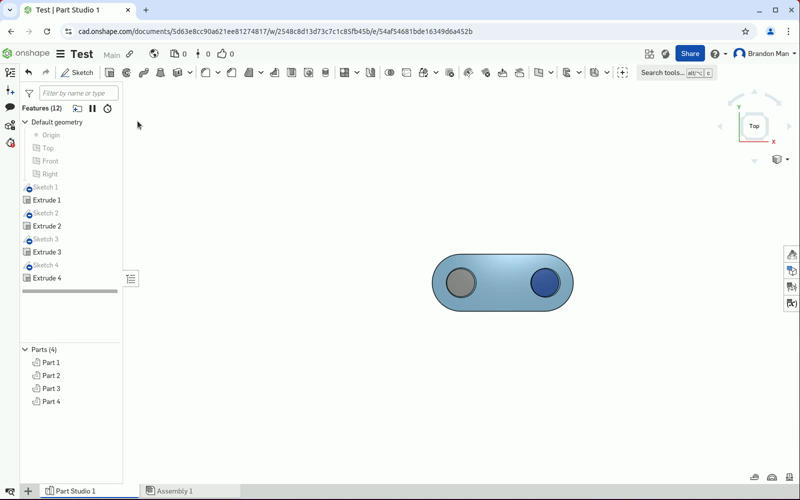
mouse_move(73, 189)
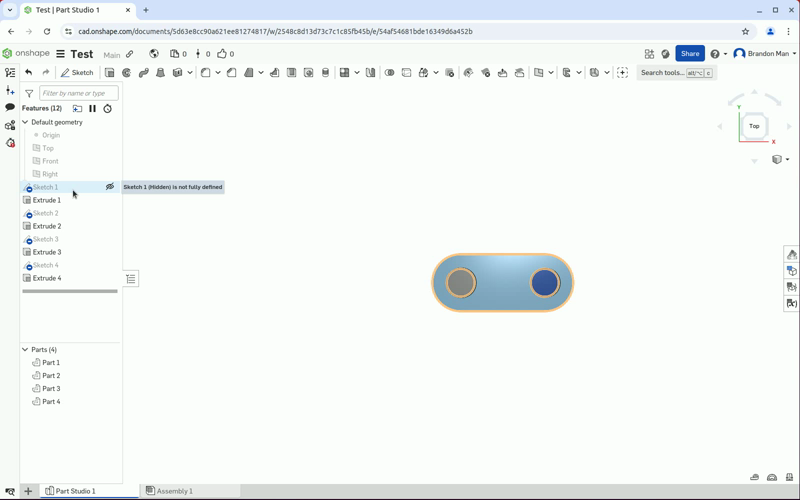
click(73, 189)
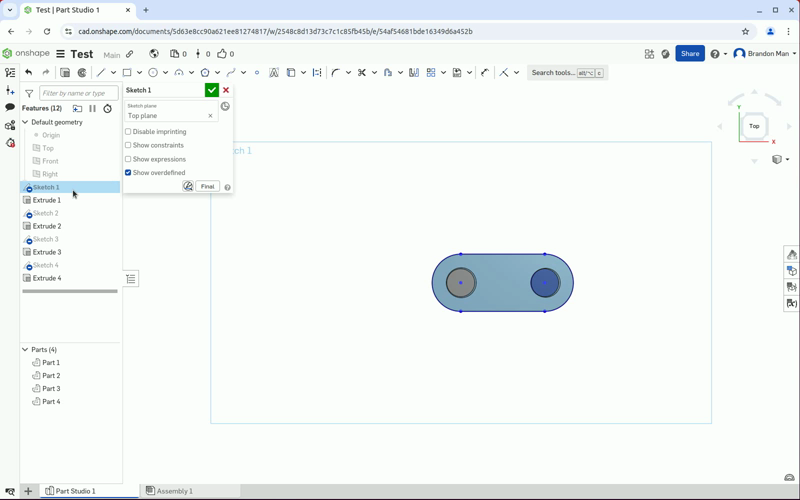
mouse_move(229, 92)
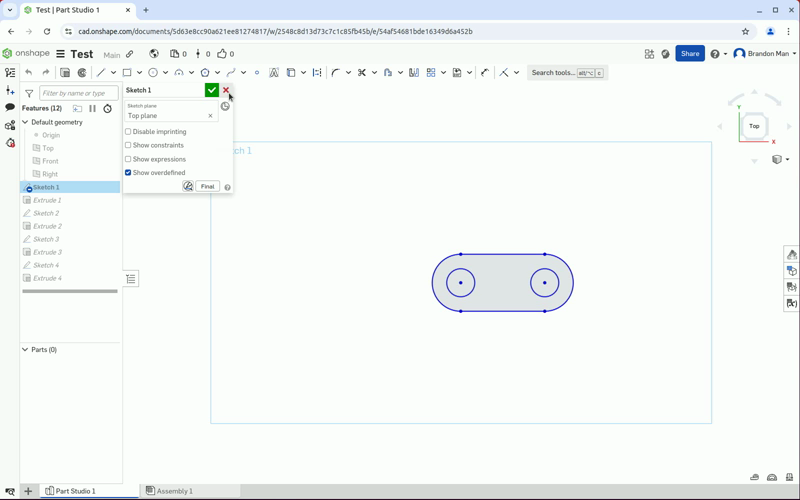
click(229, 92)
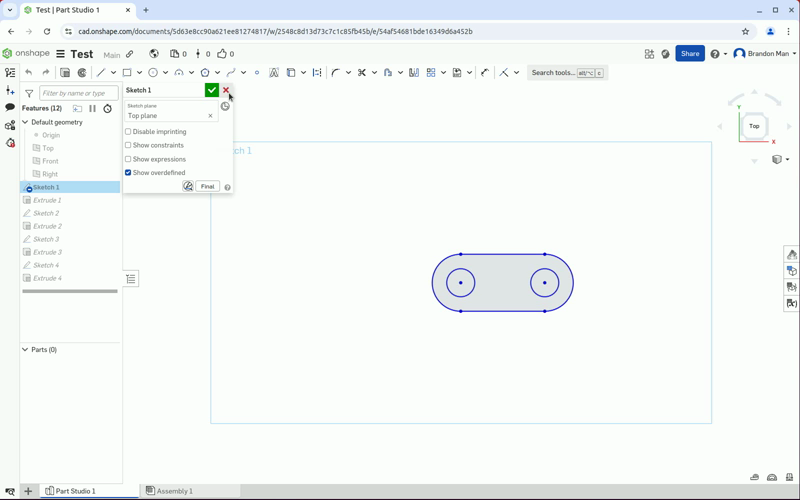
key(shift+s)
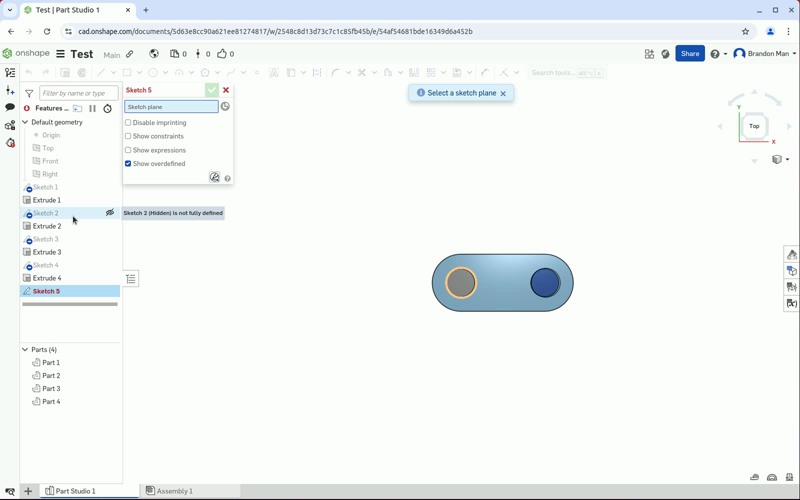
scroll(3)
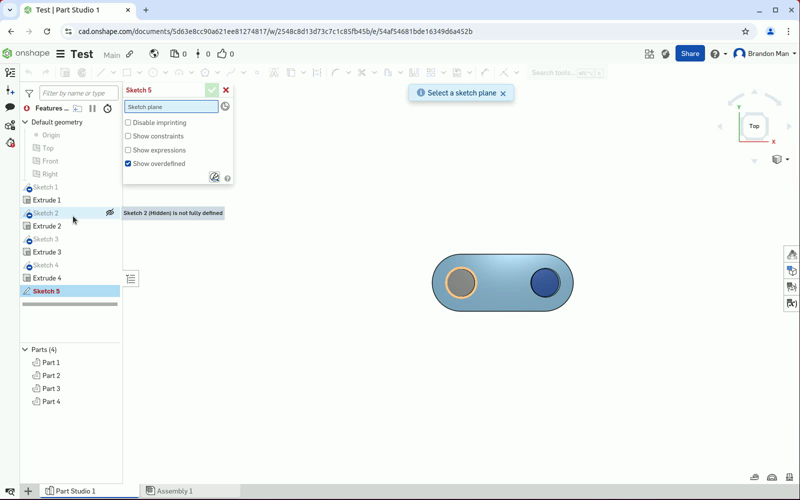
mouse_move(73, 150)
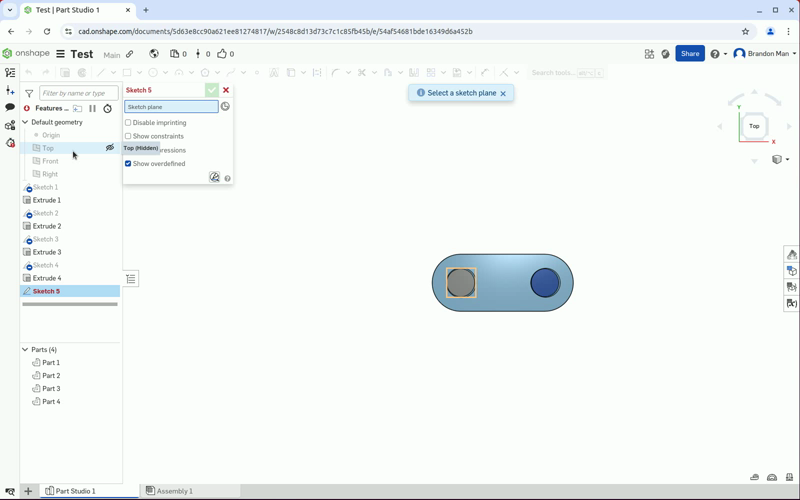
click(73, 150)
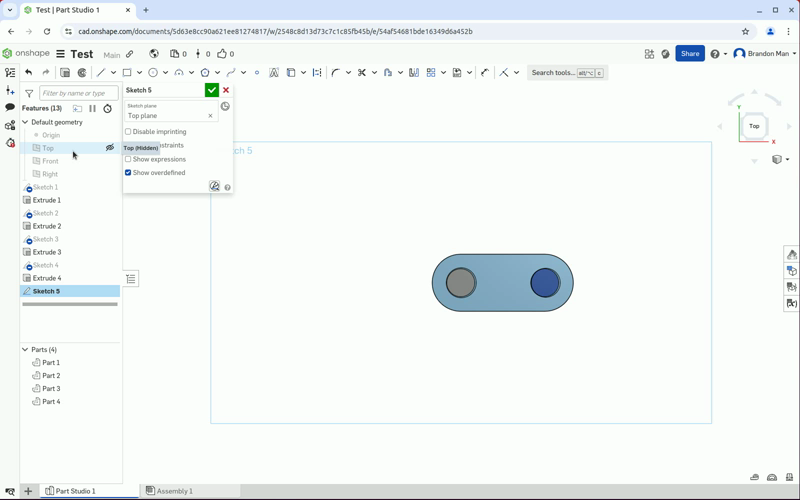
mouse_move(73, 352)
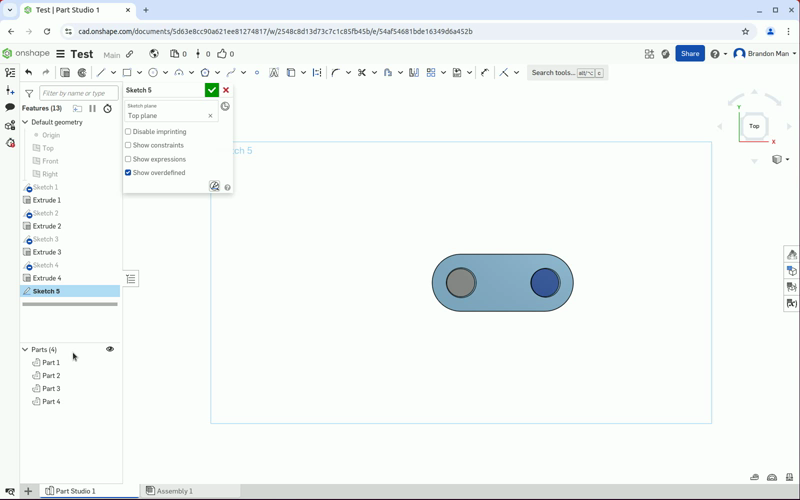
key(y)
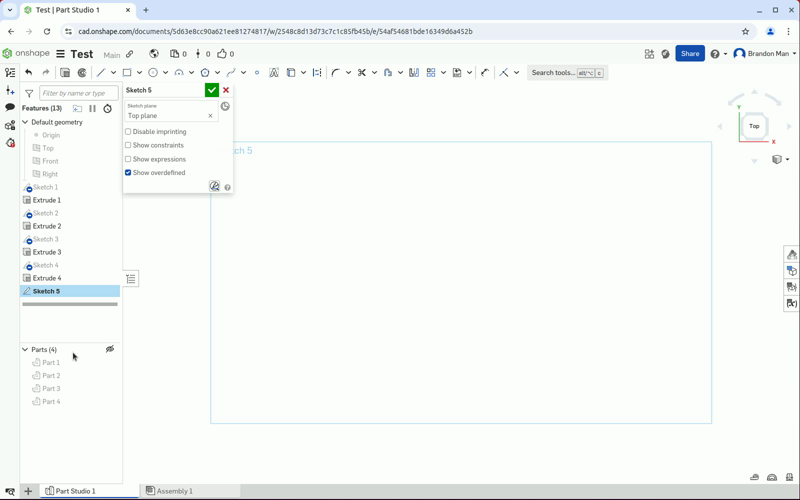
key(c)
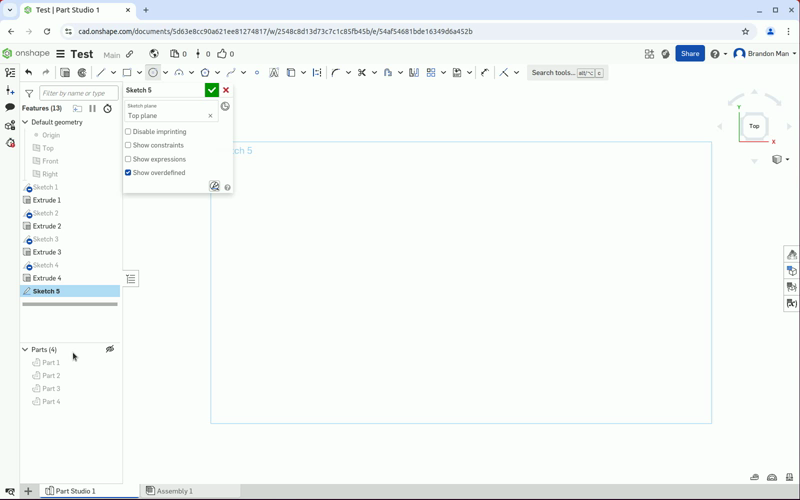
key_down(shift)
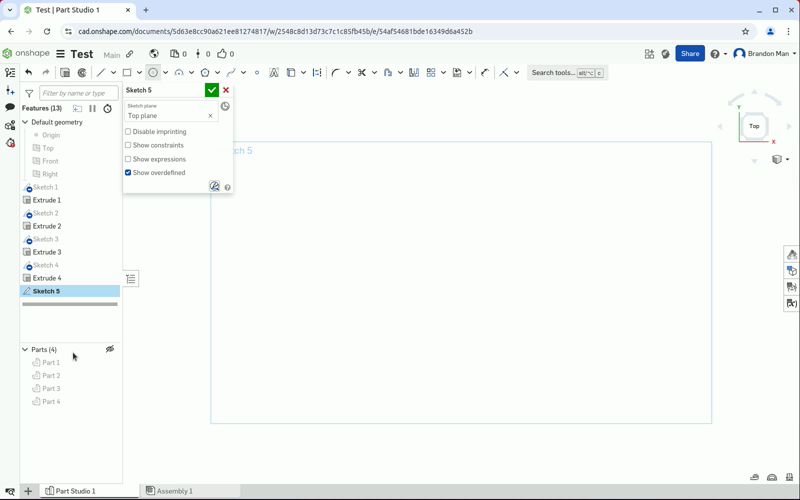
mouse_move(461, 282)
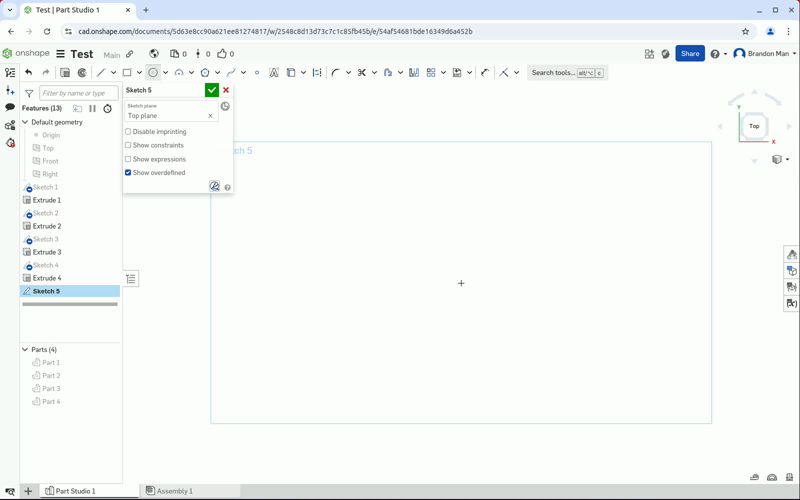
click(461, 282)
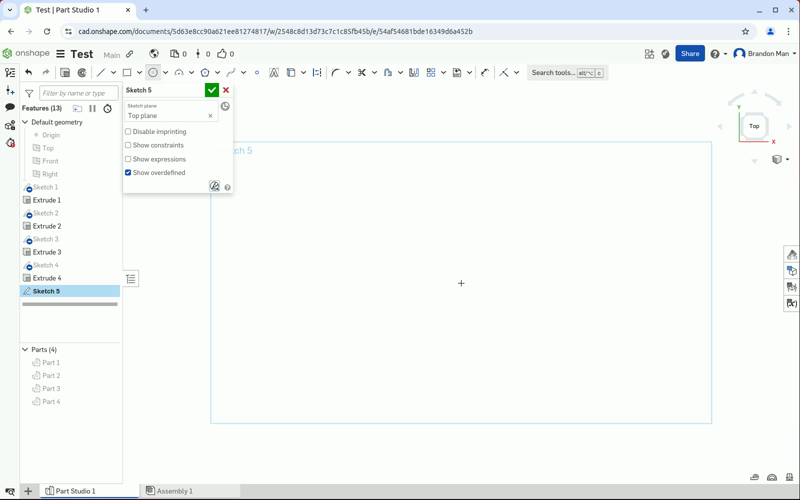
key_up(shift)
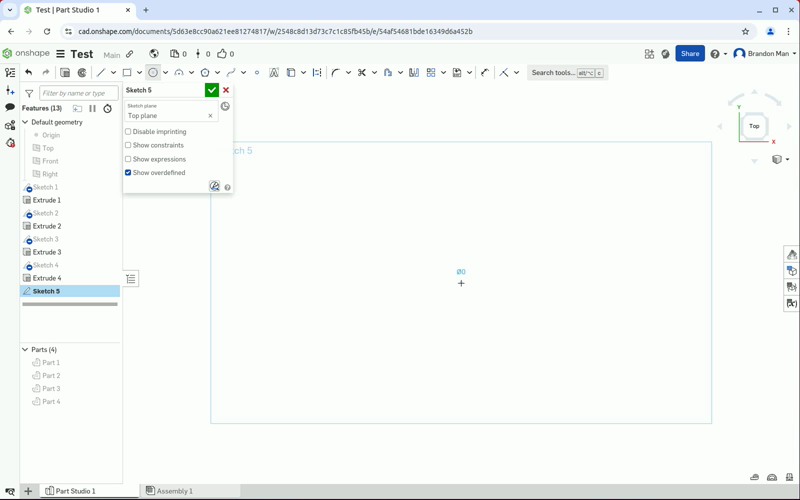
mouse_move(476, 282)
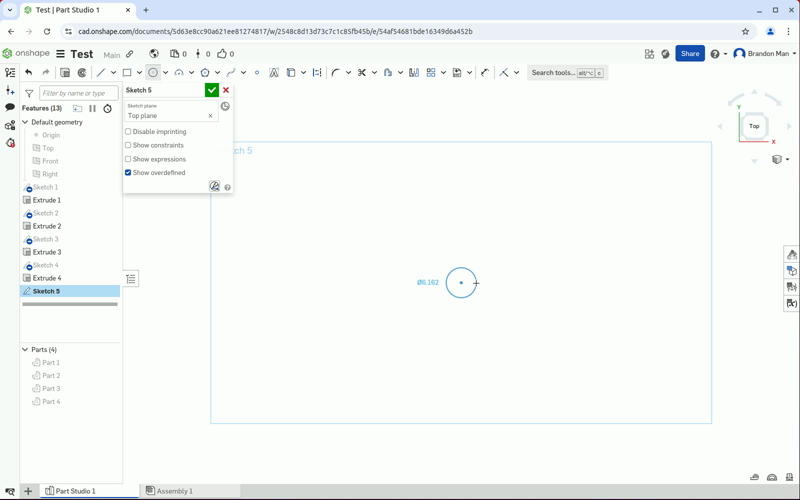
click(476, 282)
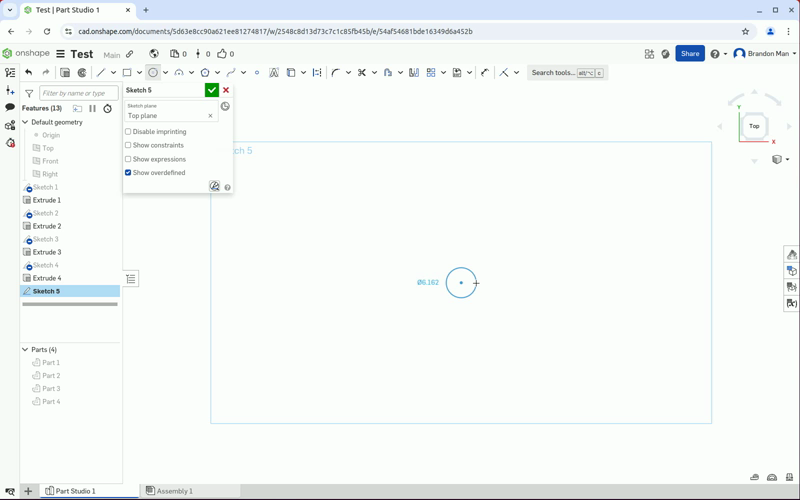
key(esc)
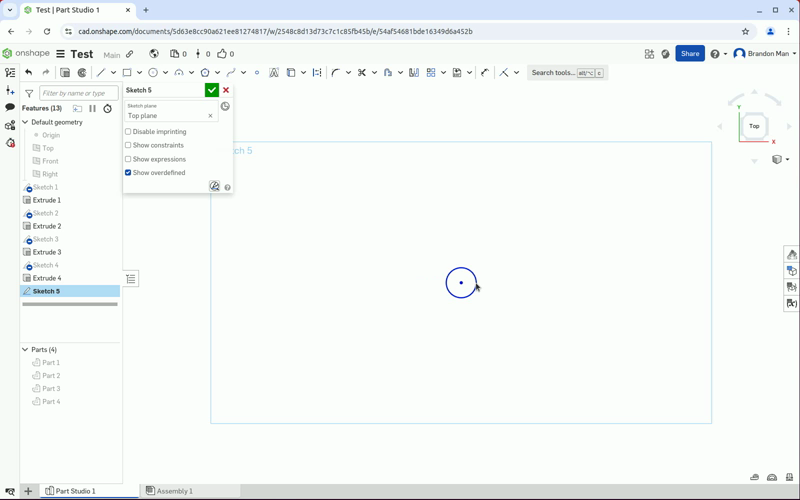
mouse_move(471, 274)
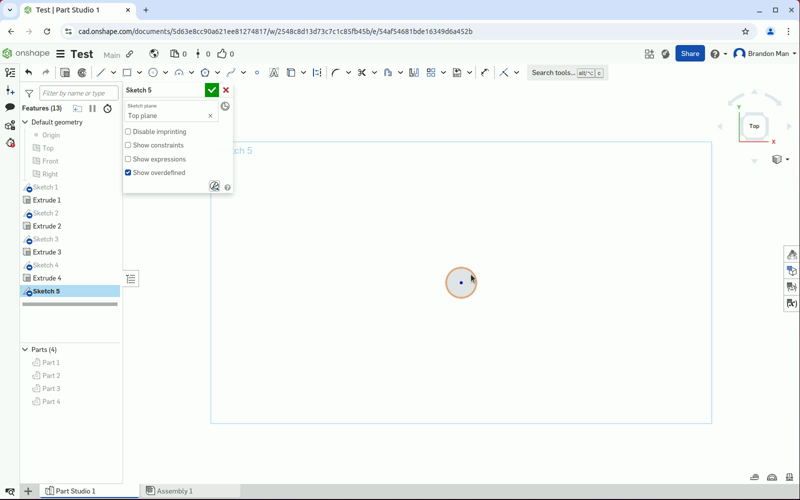
scroll(6)
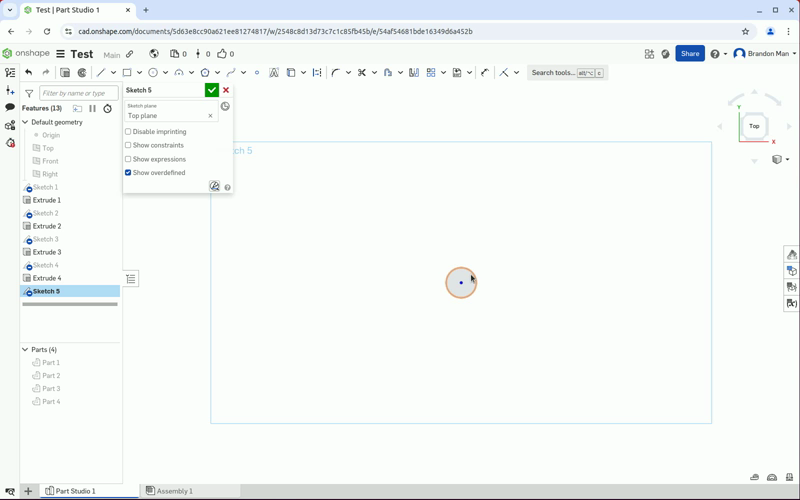
scroll(6)
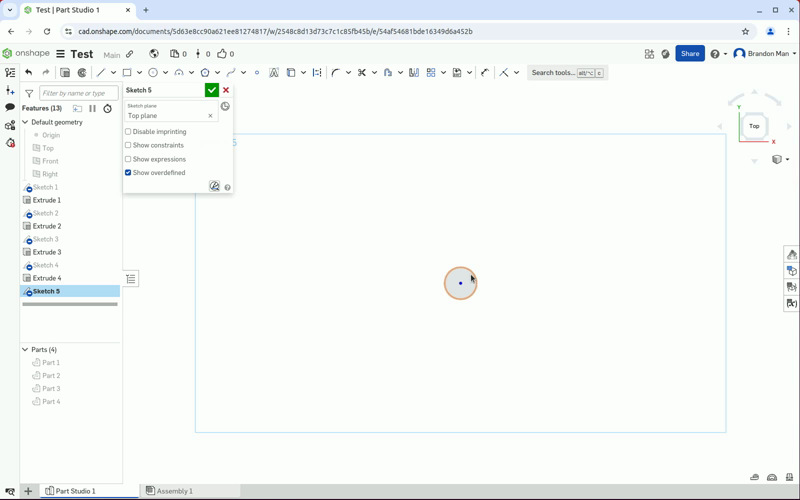
scroll(6)
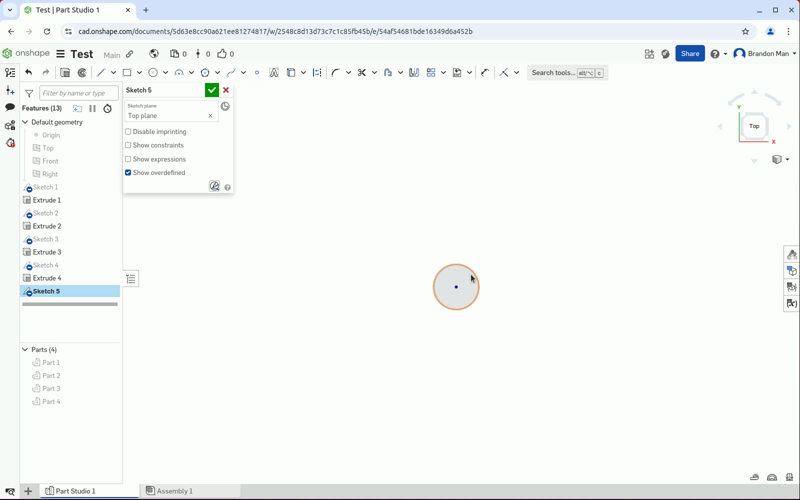
scroll(6)
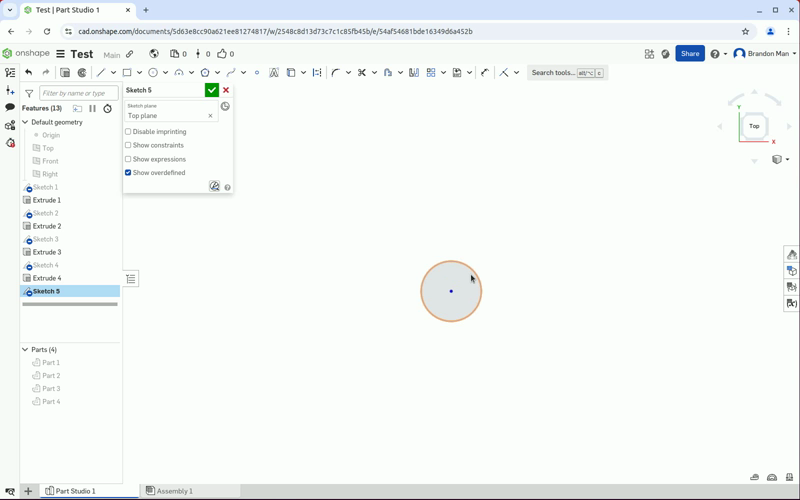
scroll(6)
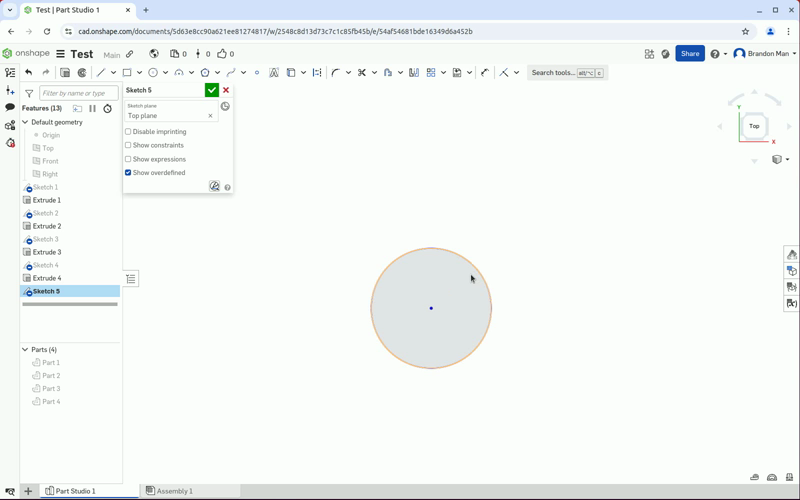
scroll(6)
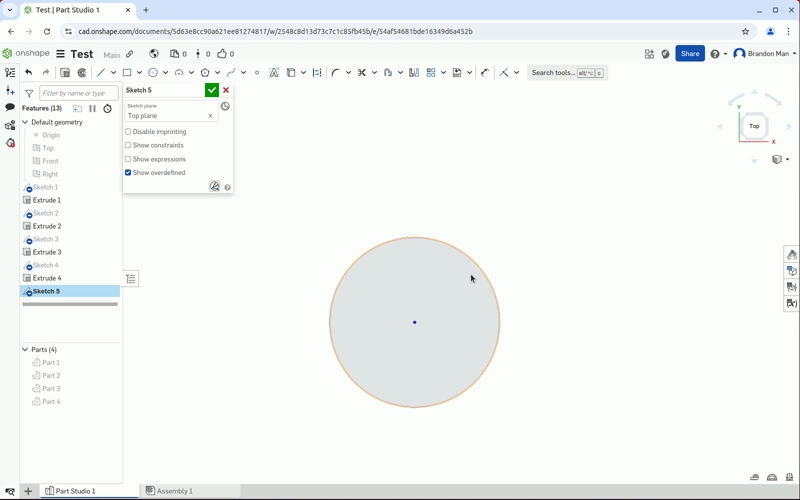
scroll(6)
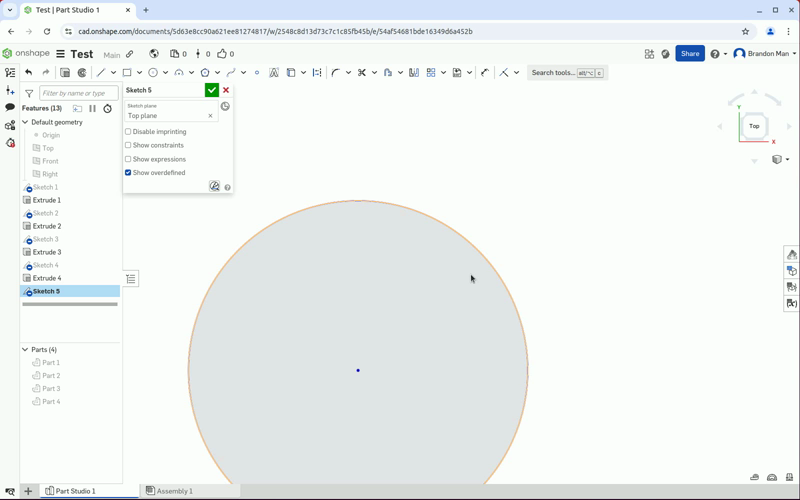
click(471, 274)
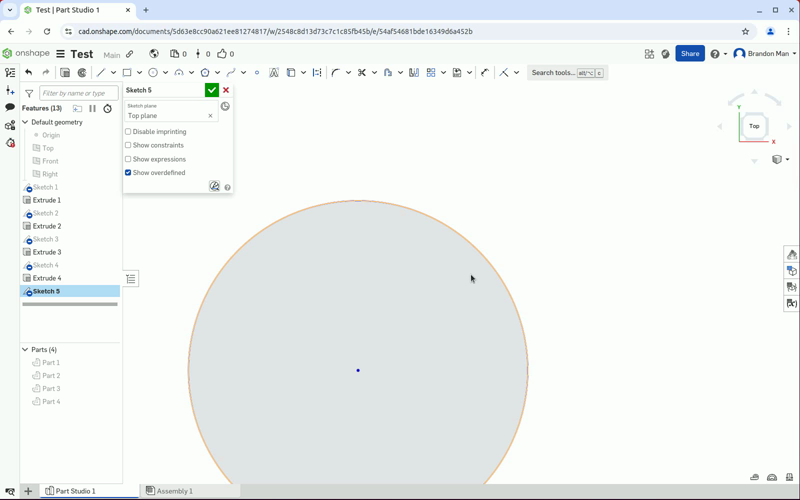
scroll(-6)
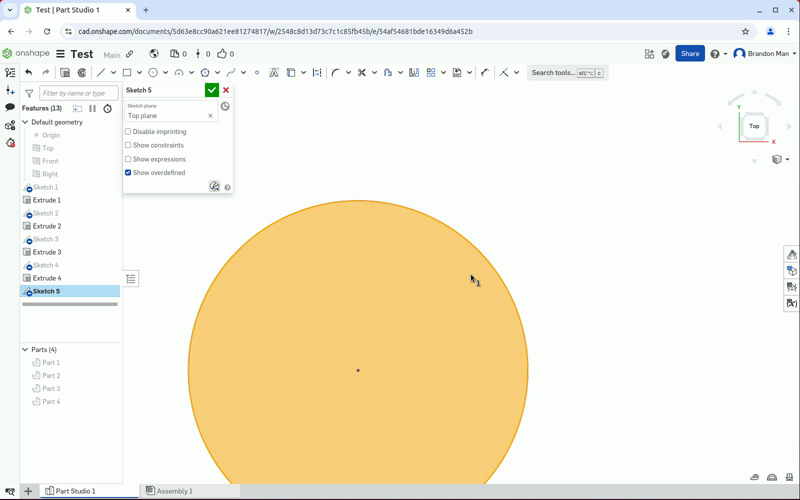
scroll(-6)
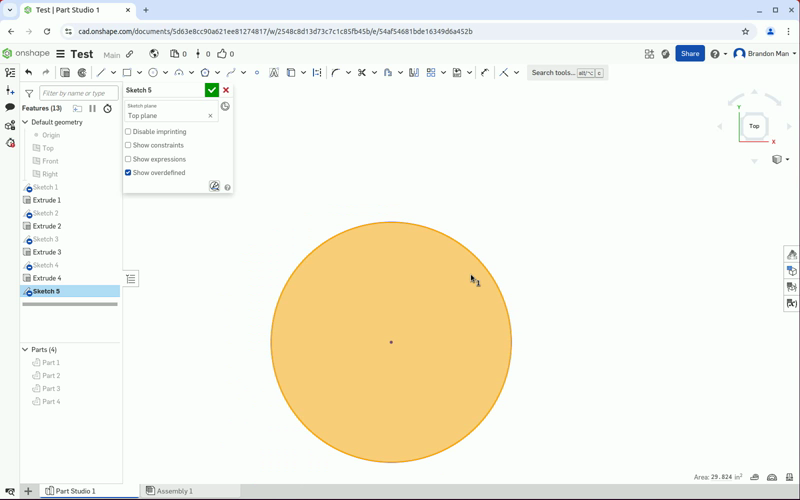
scroll(-6)
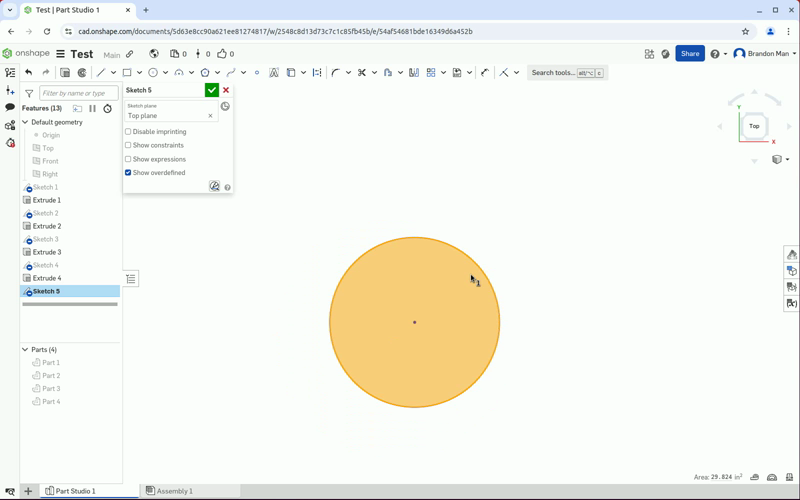
scroll(-6)
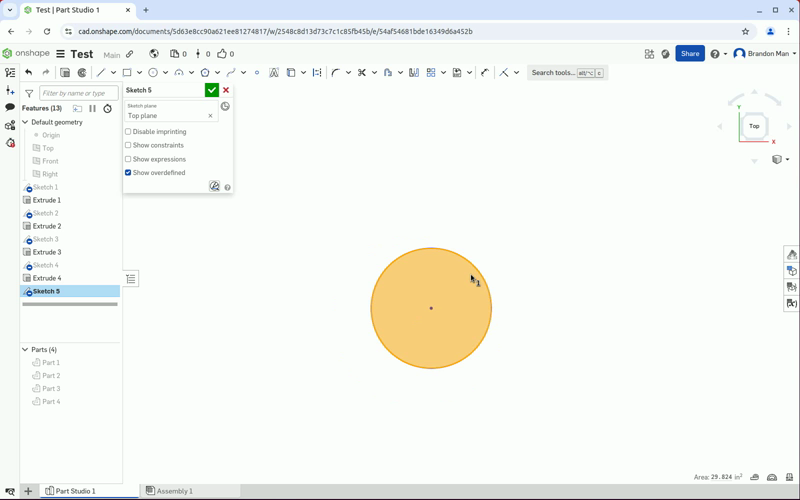
scroll(-6)
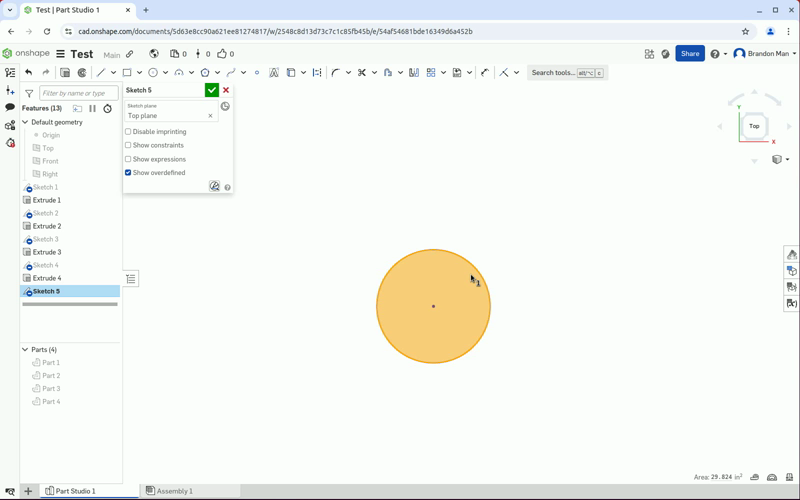
scroll(-6)
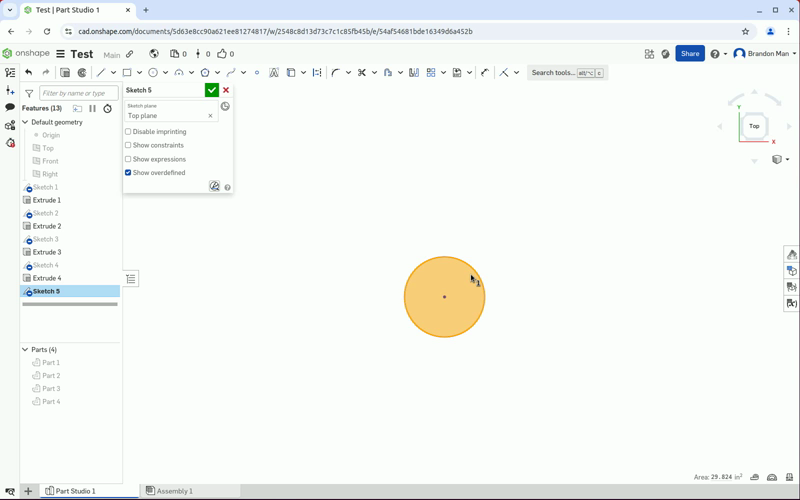
scroll(-6)
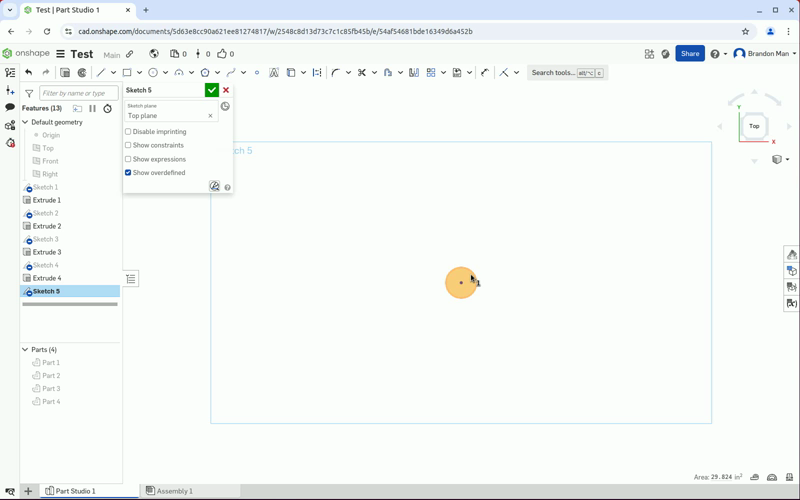
mouse_move(73, 352)
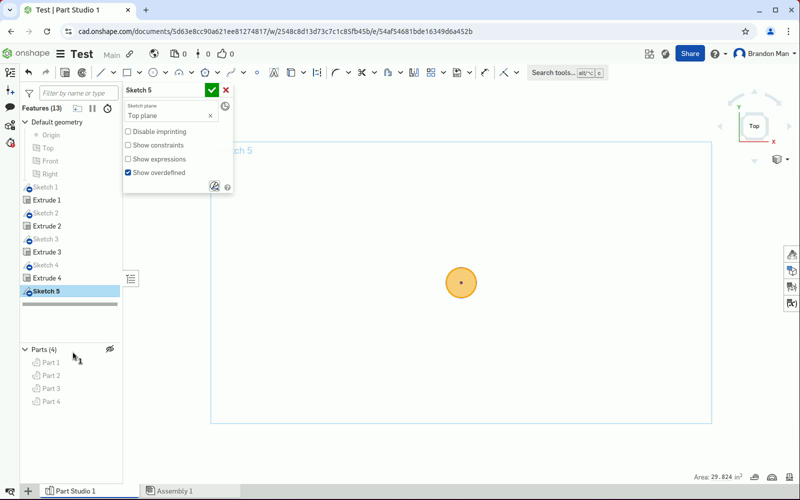
key(shift+y)
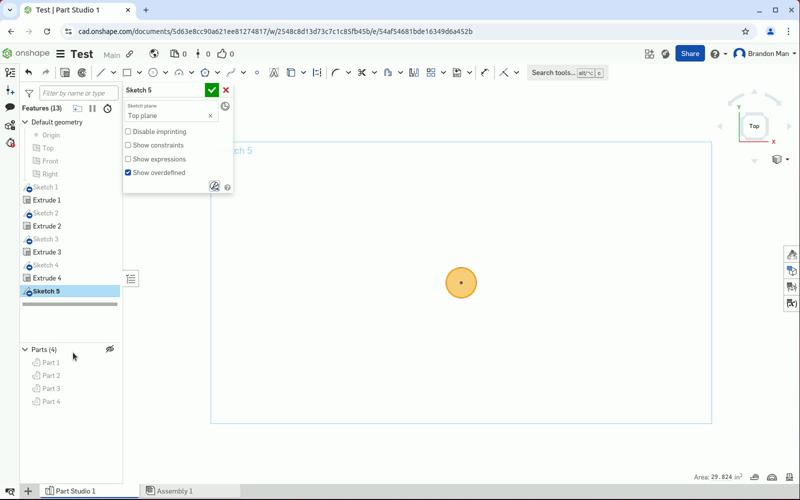
key(shift+e)
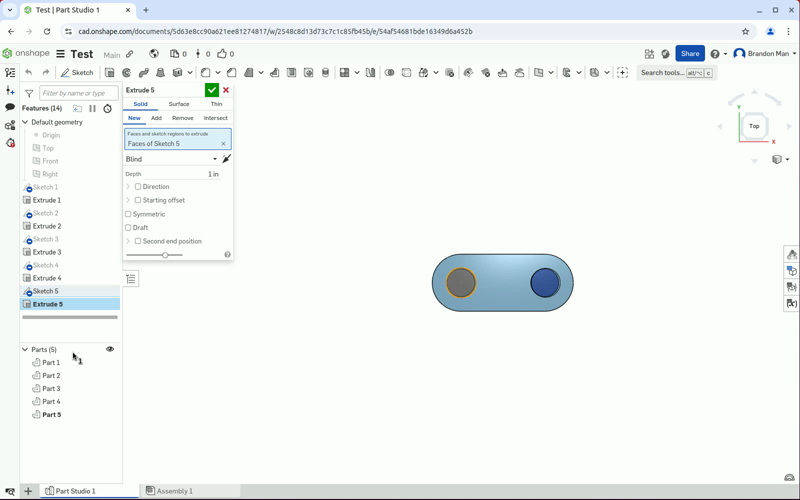
mouse_move(143, 106)
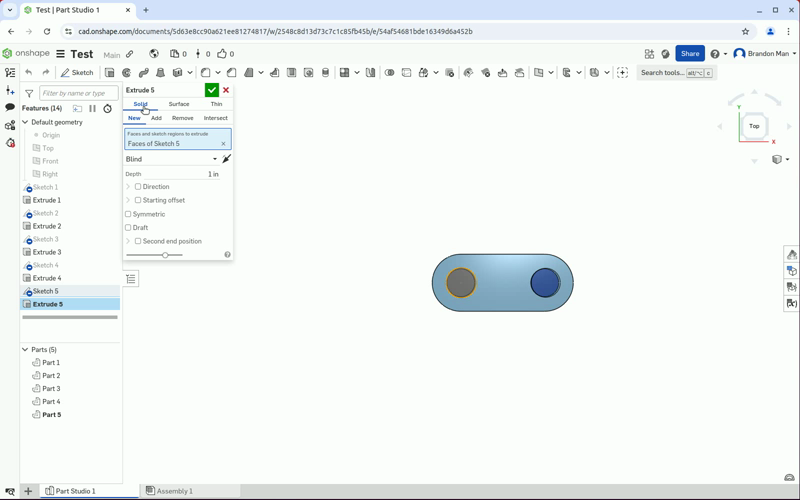
click(143, 106)
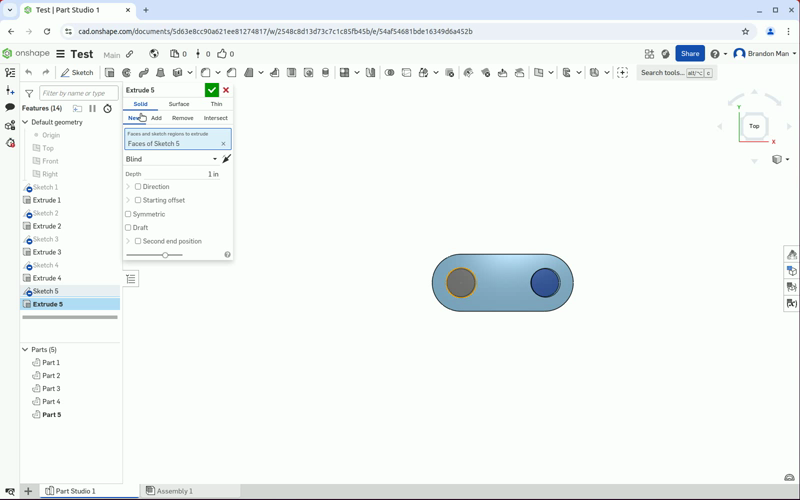
mouse_move(137, 120)
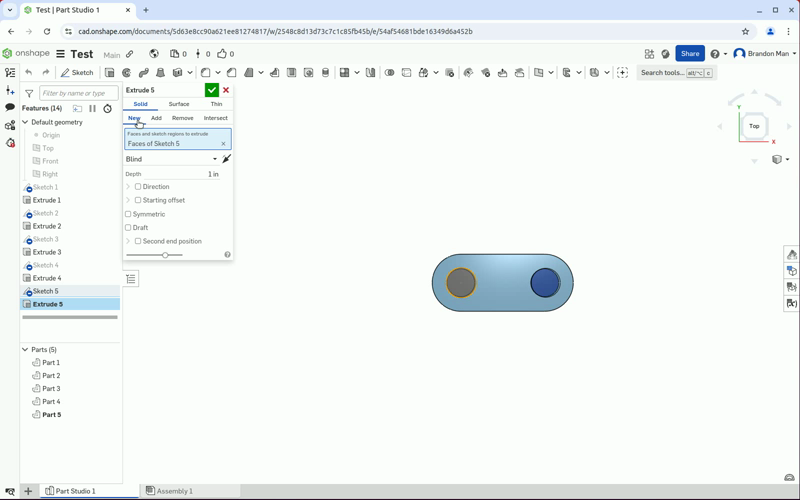
click(137, 120)
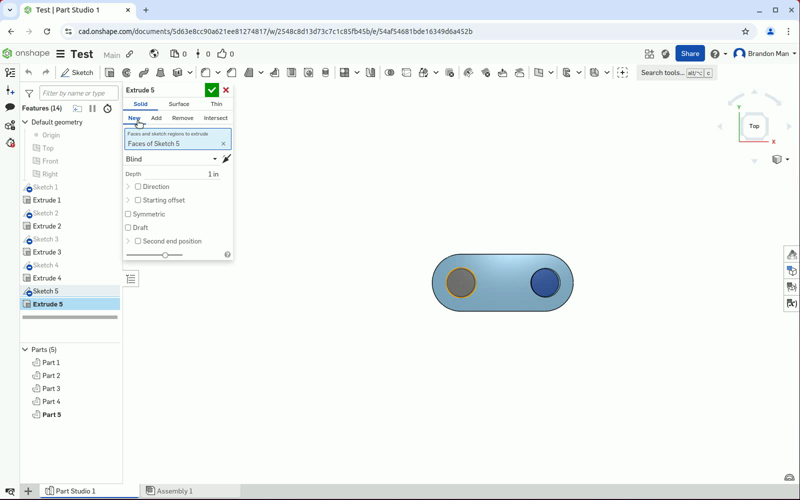
key(tab, 4)
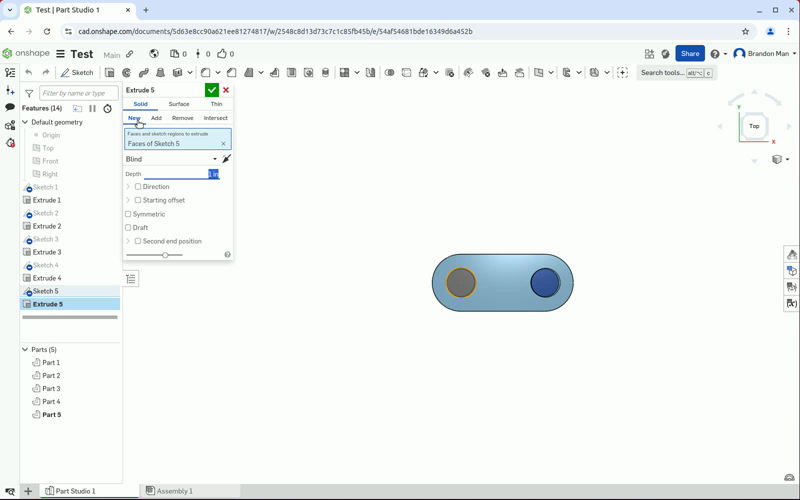
text(8.666)
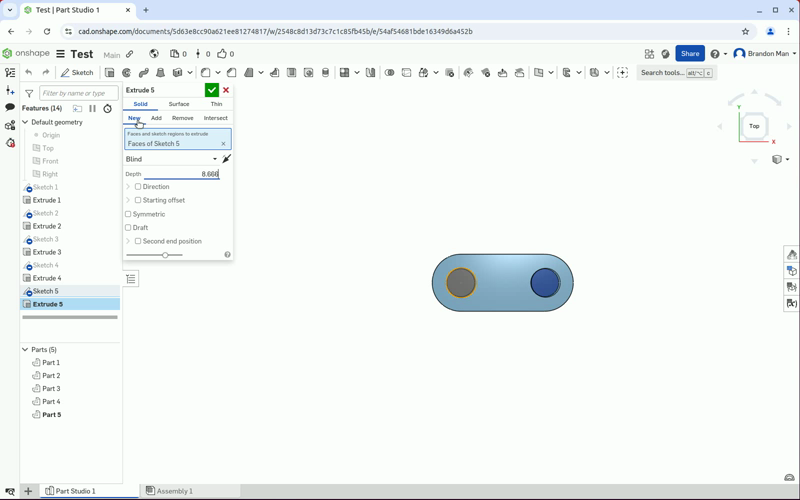
key(enter)
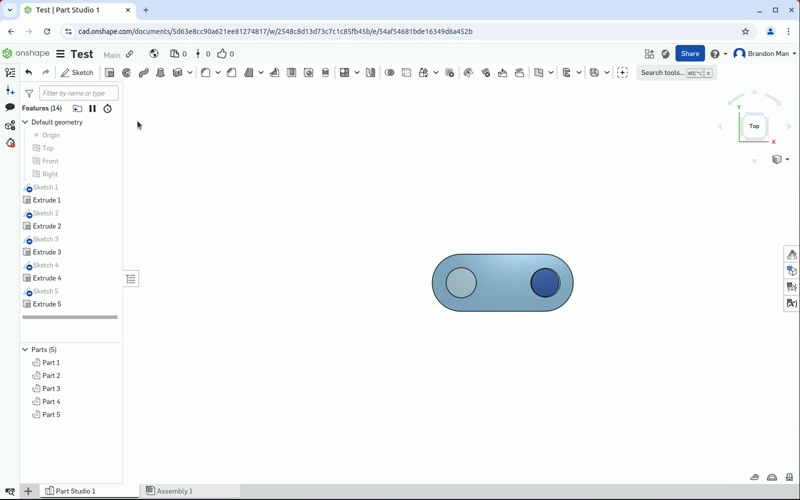
key(shift+h)
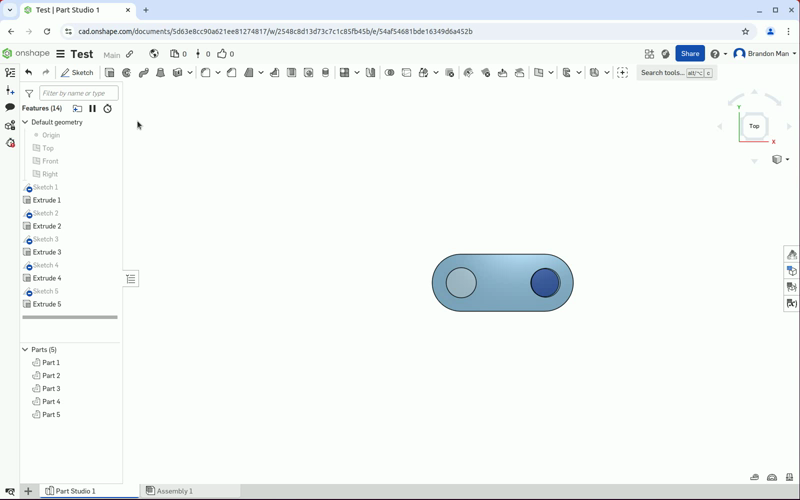
key(shift+h)
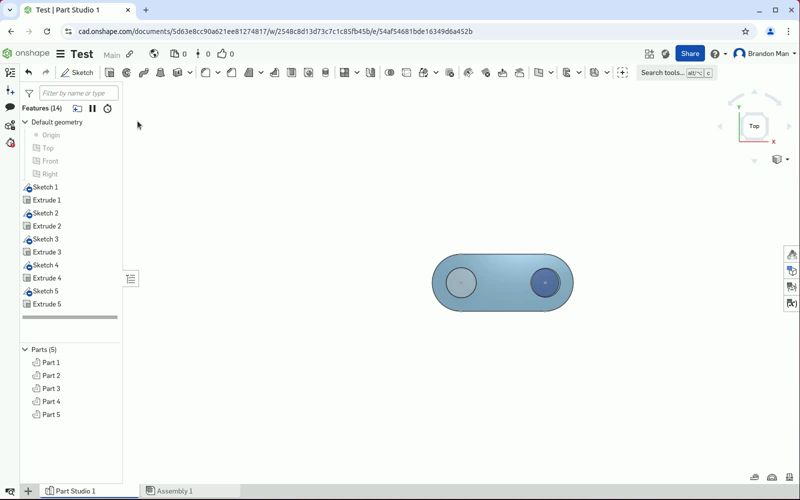
key(shift+7)
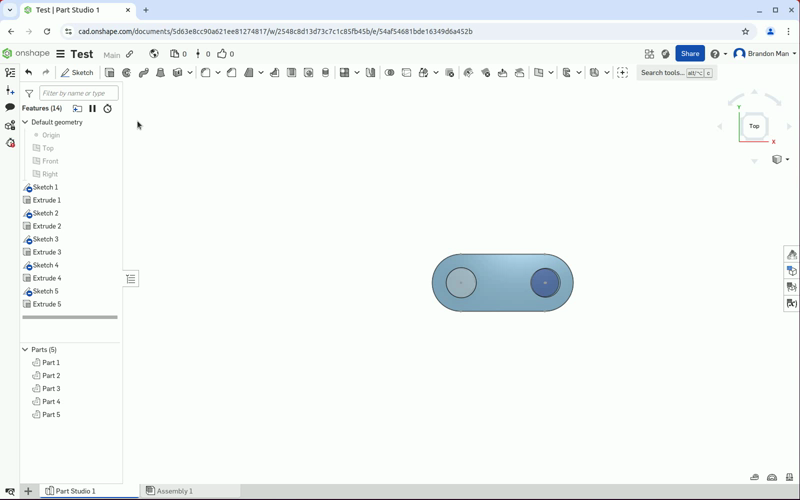
key(up, 3)
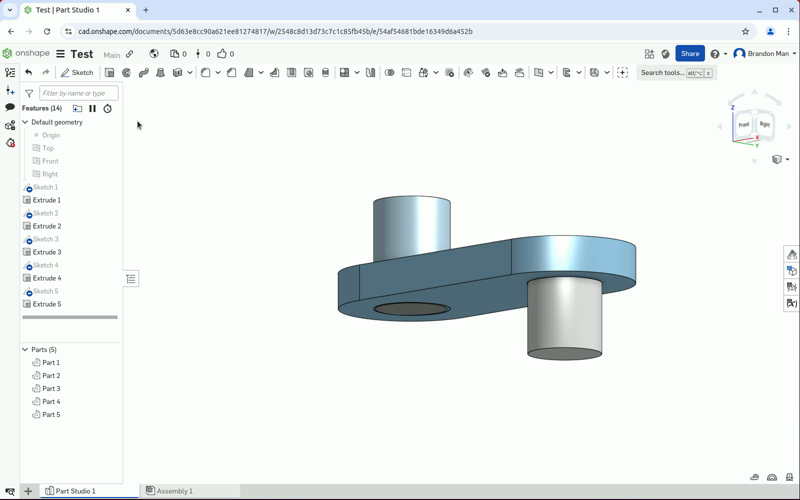
key(left, 3)
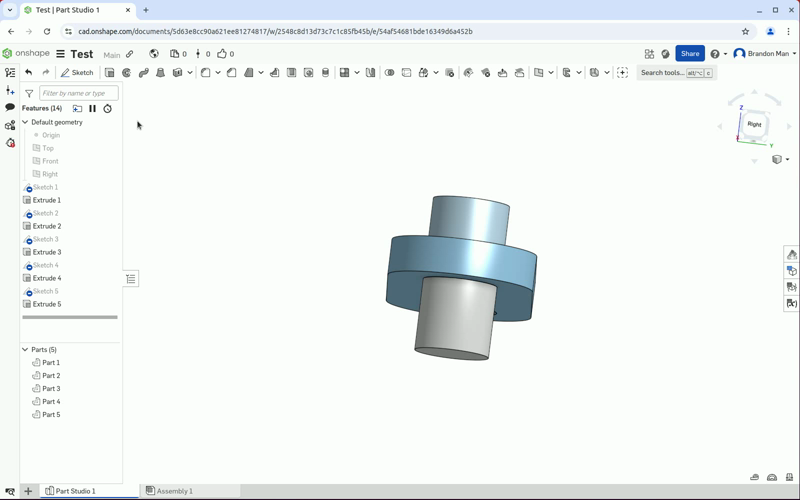
key(right, 3)
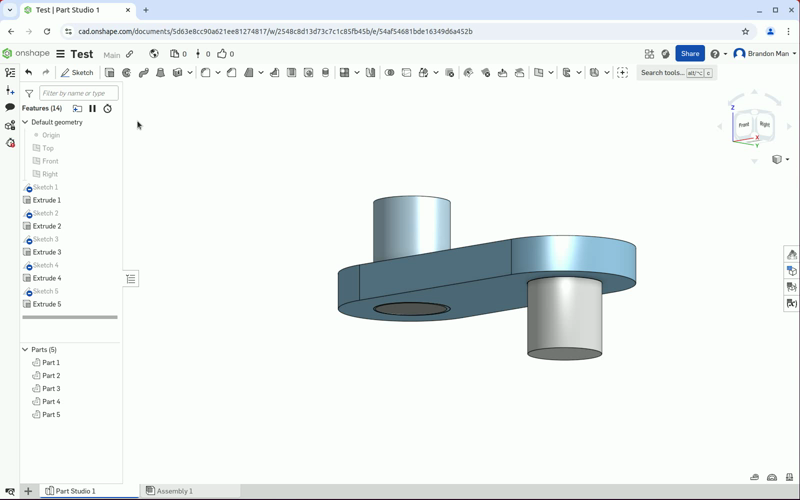
key(down, 3)
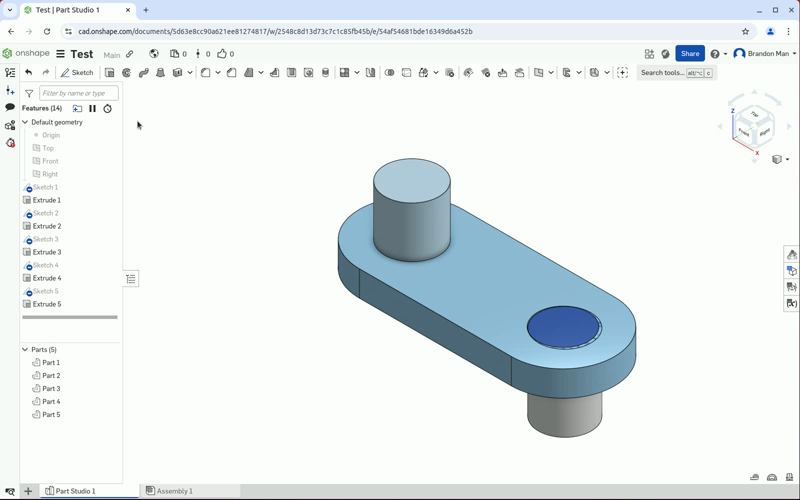
mouse_move(73, 189)
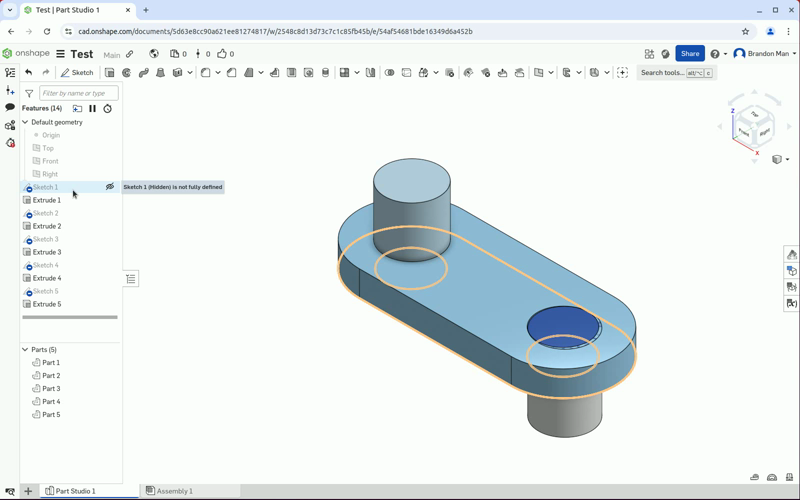
click(73, 189)